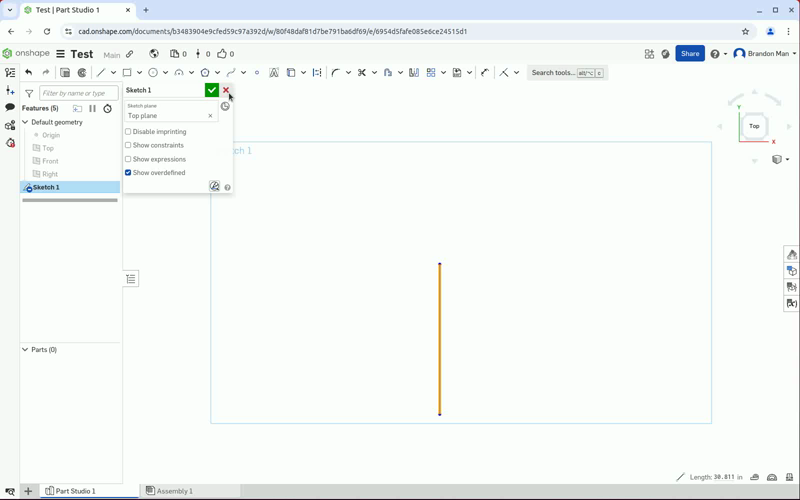
key(shift+h)
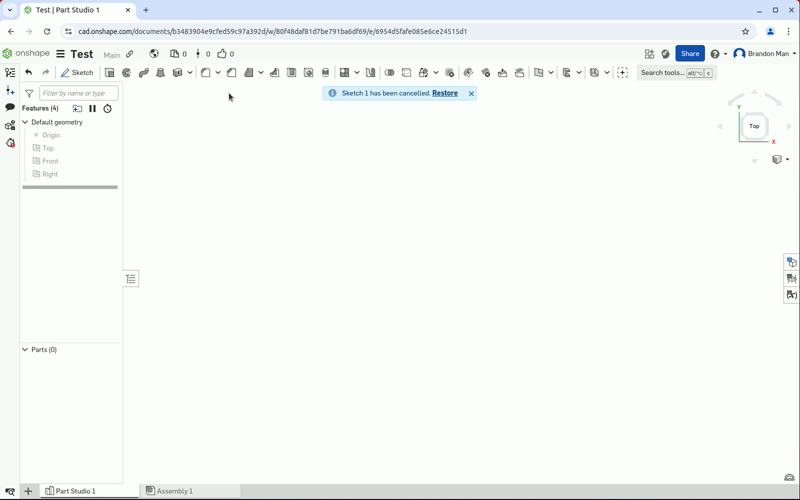
mouse_move(73, 352)
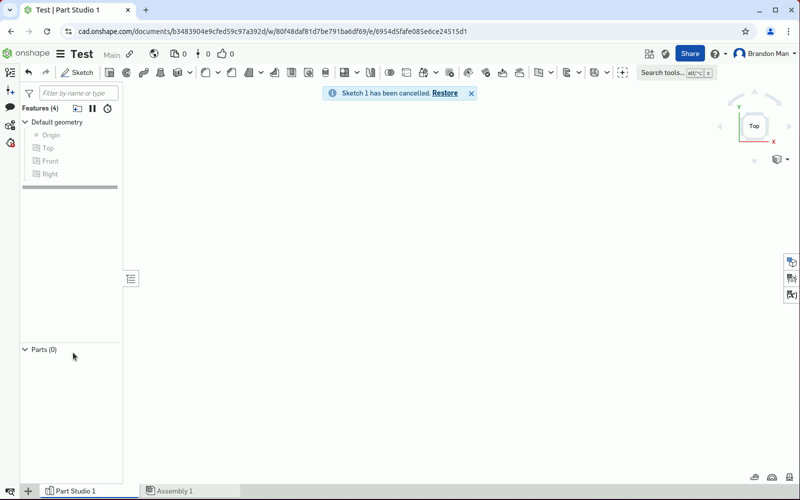
key(y)
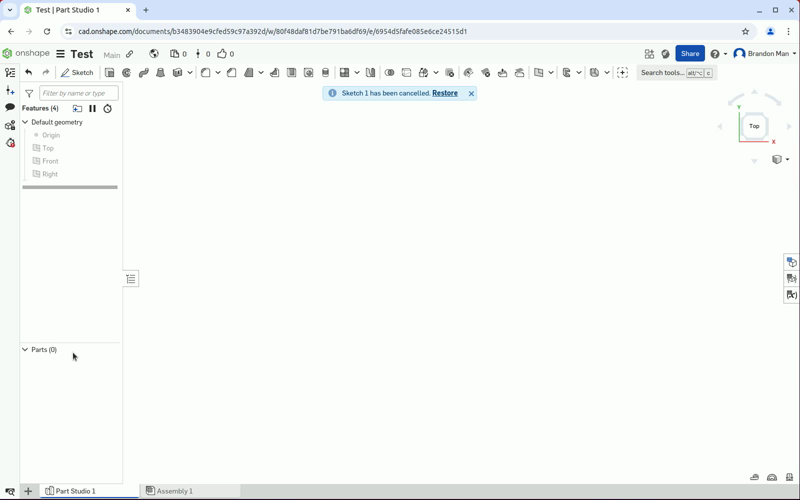
key(shift+p)
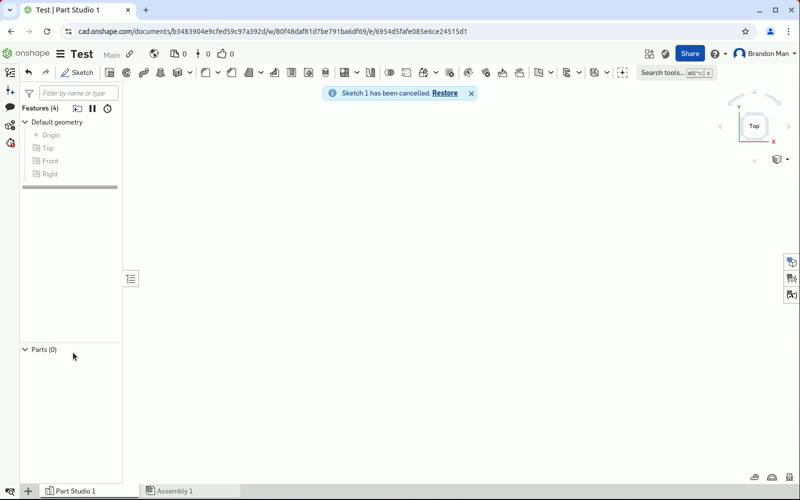
key(space)
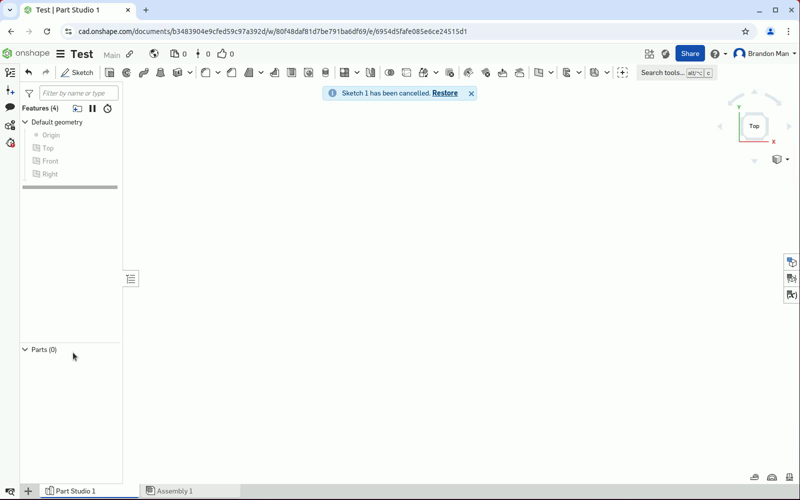
key_down(shift)
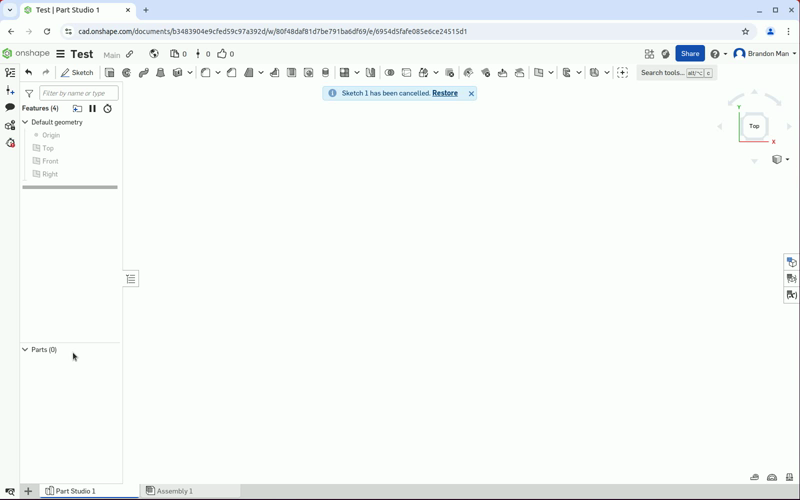
key(up)
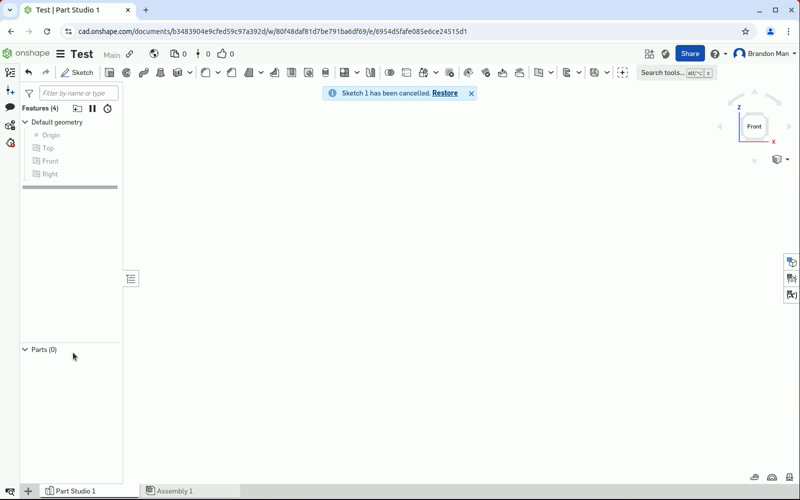
key_up(shift)
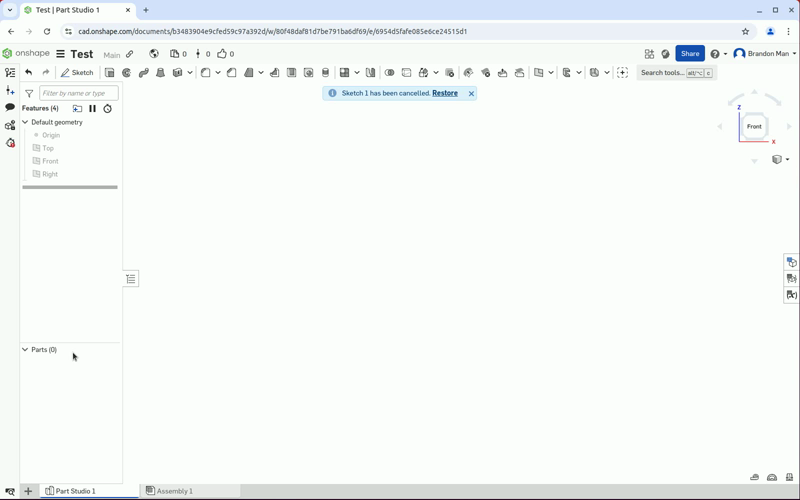
mouse_move(73, 352)
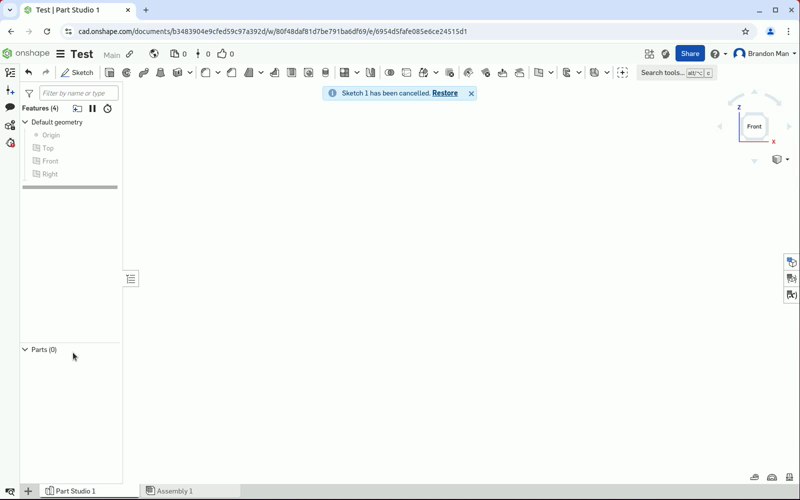
key(shift+y)
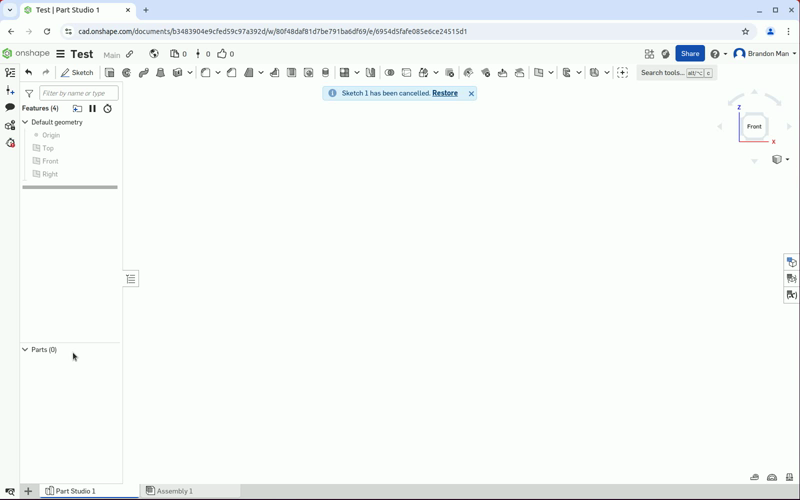
key(shift+s)
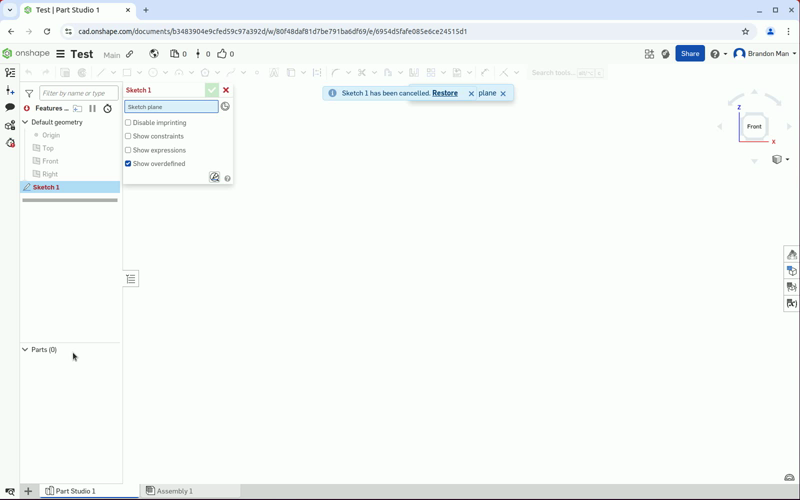
mouse_move(73, 163)
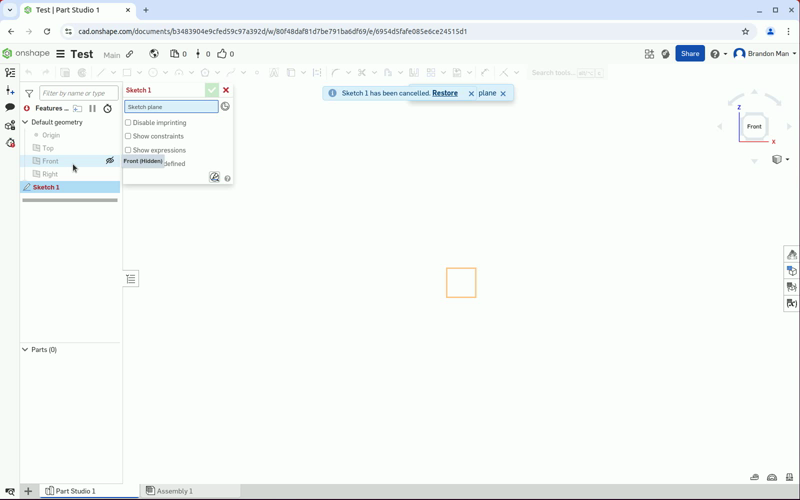
click(73, 163)
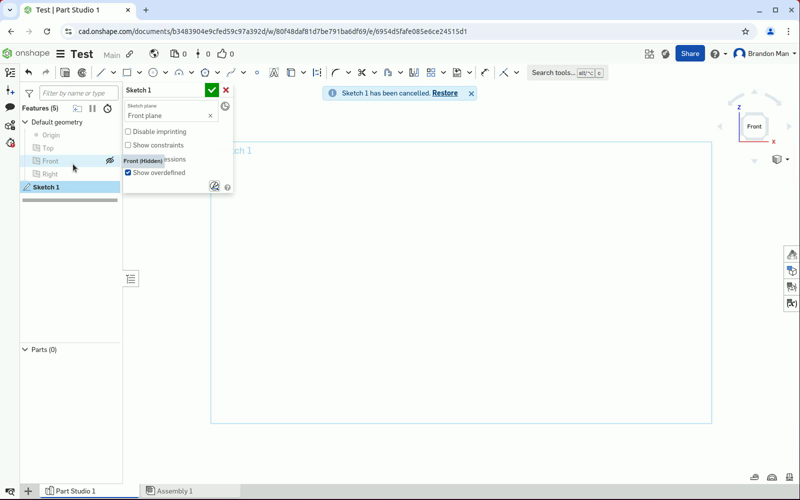
mouse_move(73, 352)
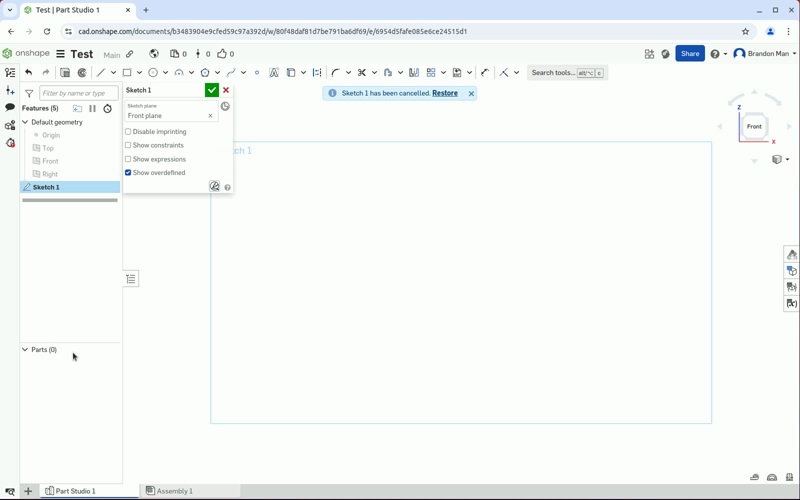
key(y)
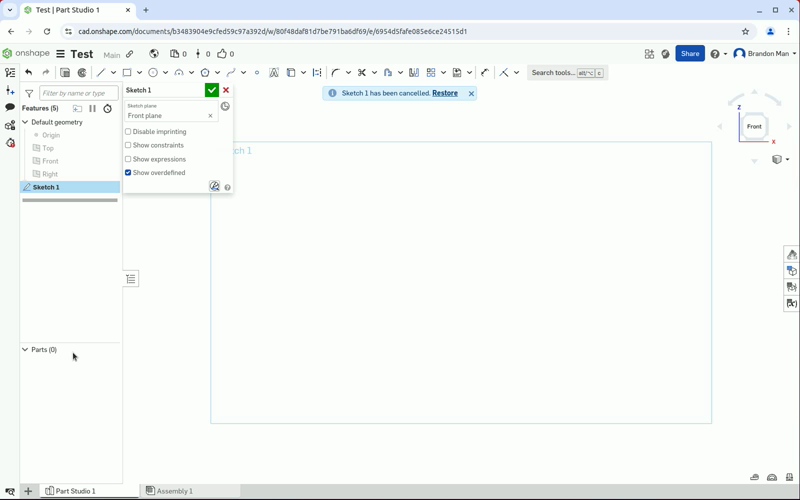
key(l)
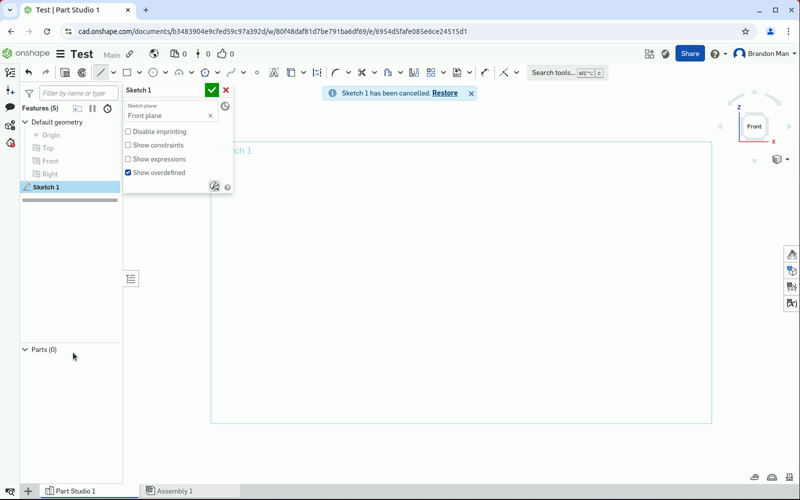
key_down(shift)
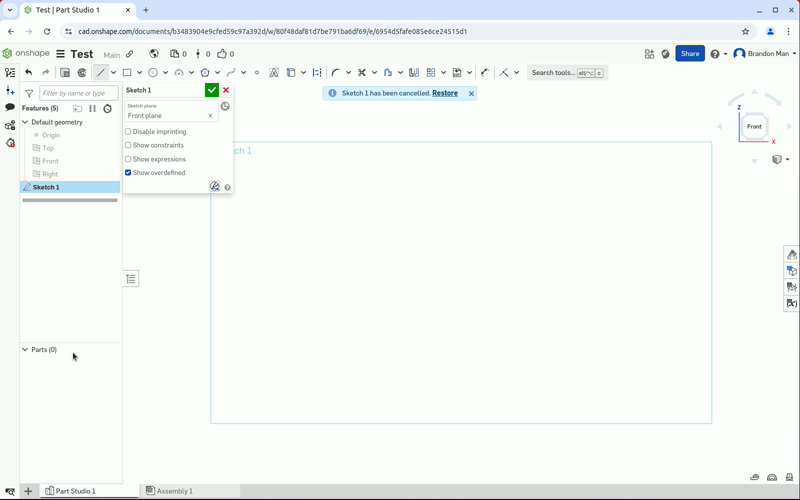
mouse_move(456, 353)
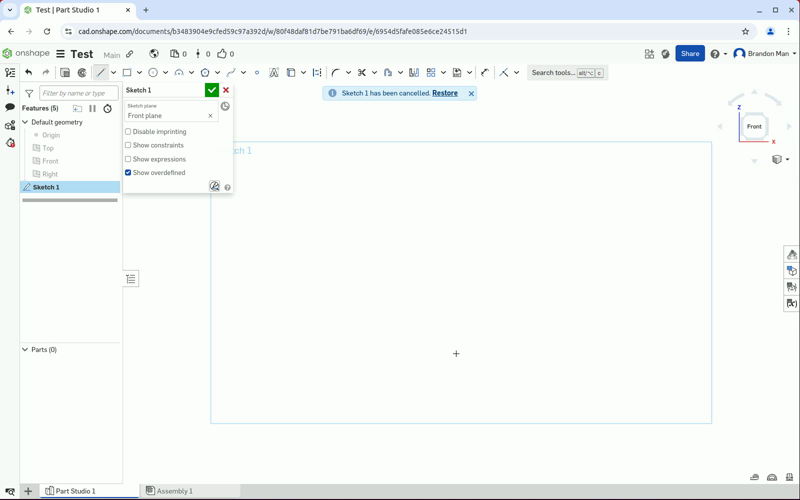
click(456, 353)
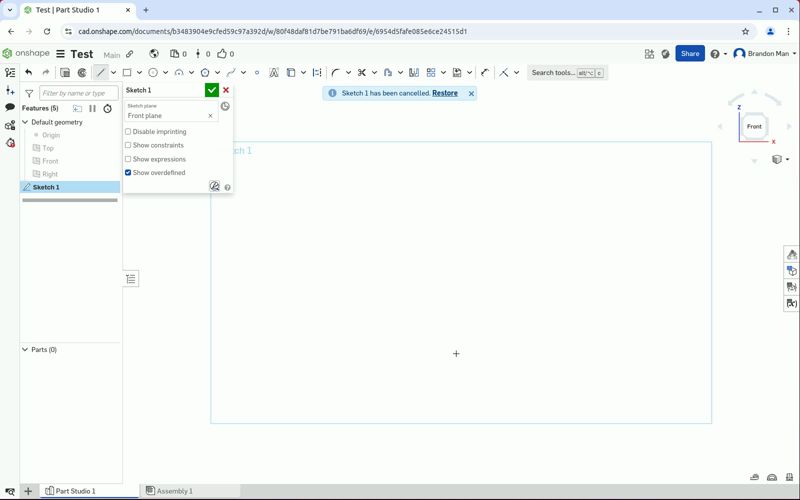
key_up(shift)
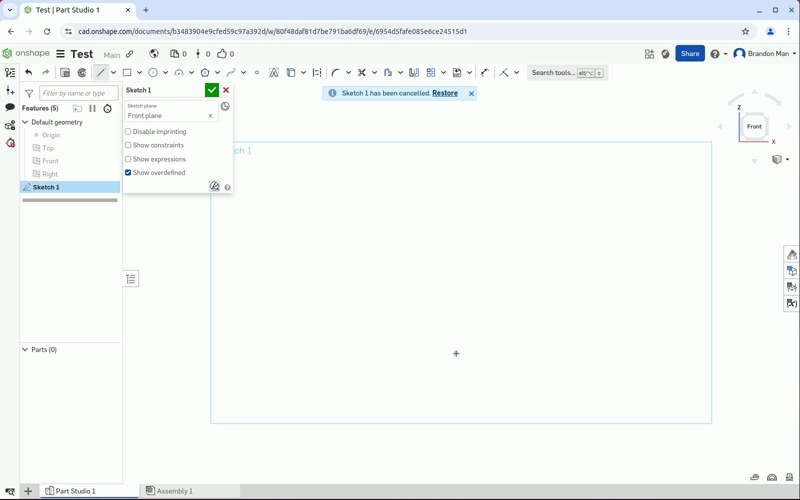
key_down(shift)
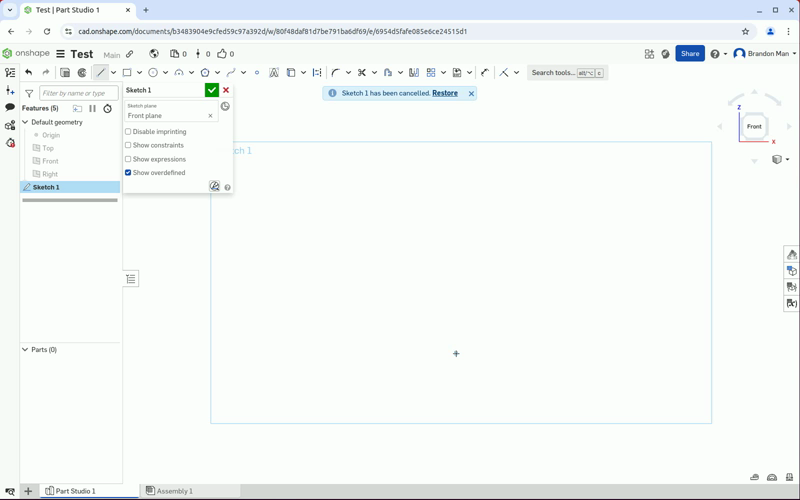
mouse_move(486, 353)
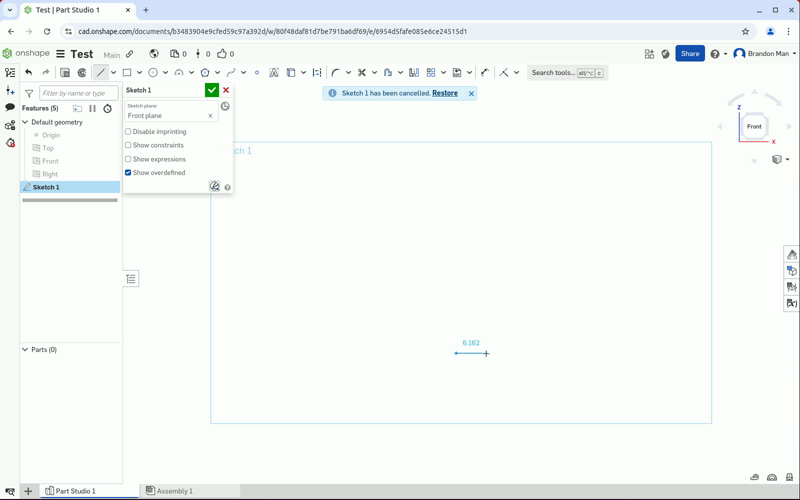
mouse_move(464, 353)
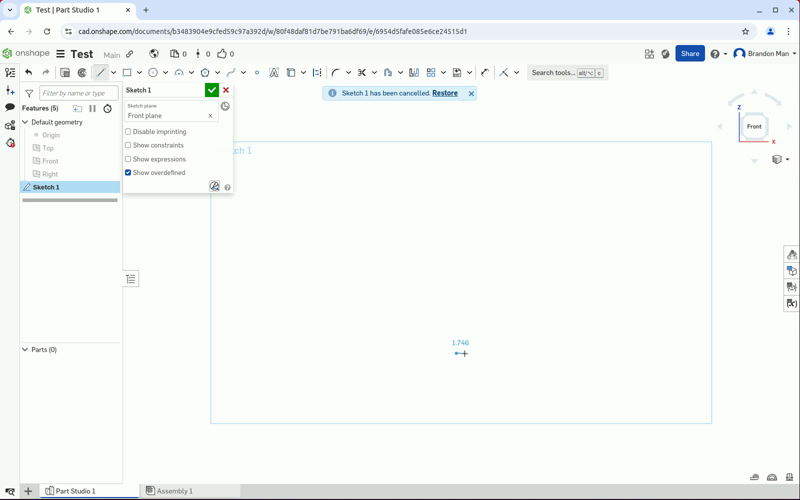
click(464, 353)
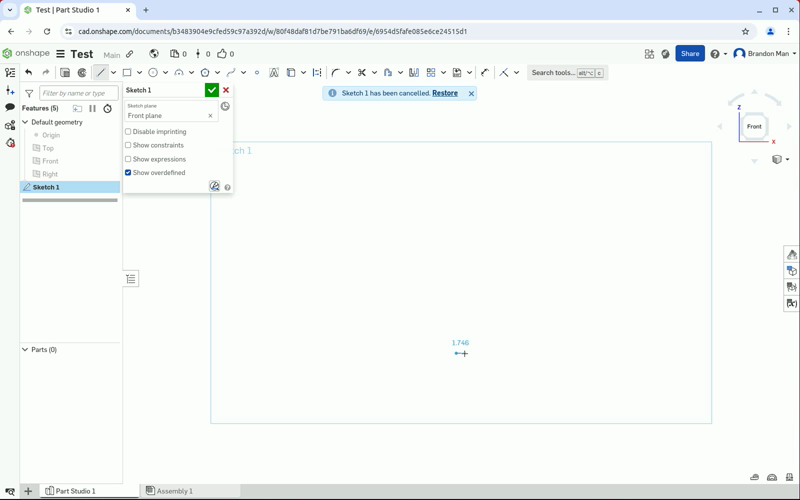
key_up(shift)
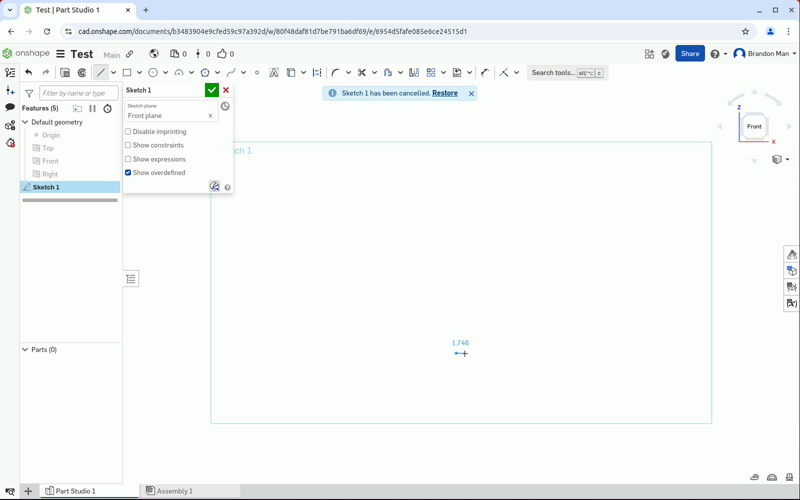
key_down(shift)
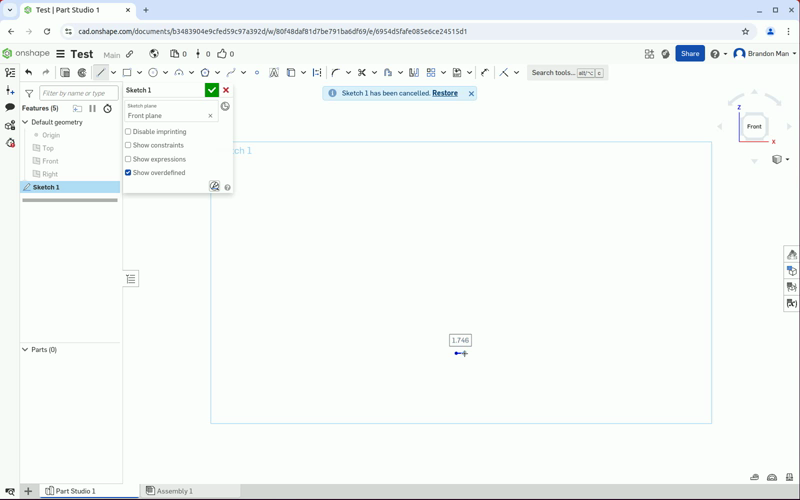
mouse_move(464, 211)
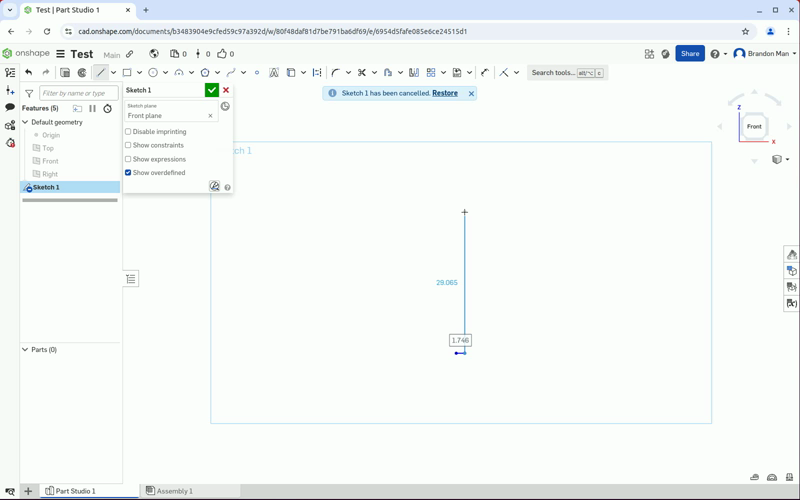
click(464, 211)
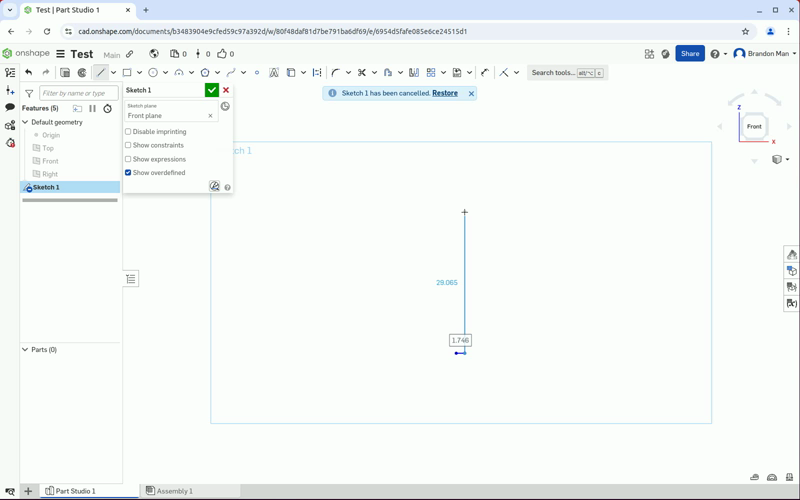
key_up(shift)
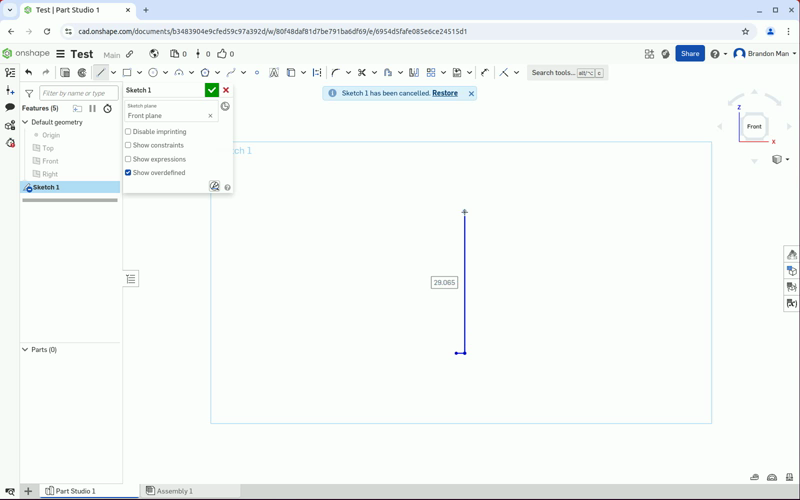
key_down(shift)
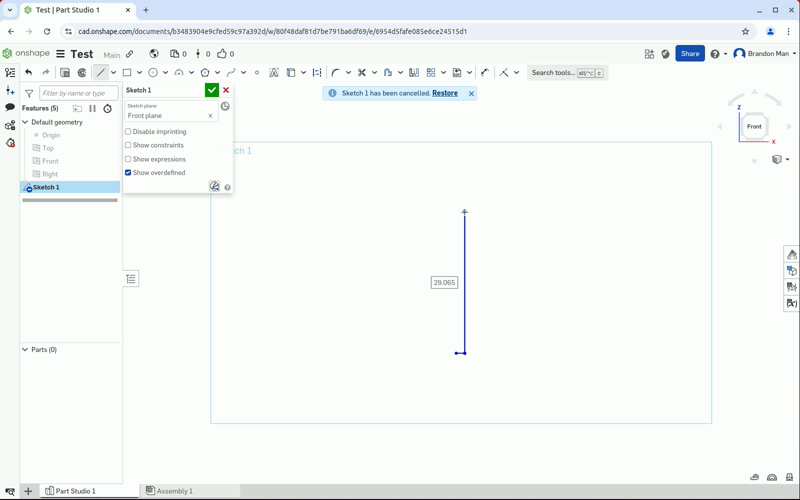
mouse_move(495, 211)
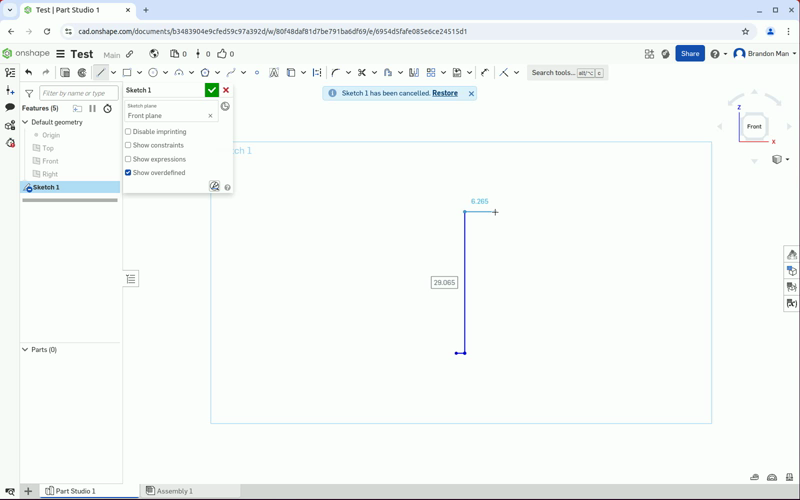
mouse_move(456, 211)
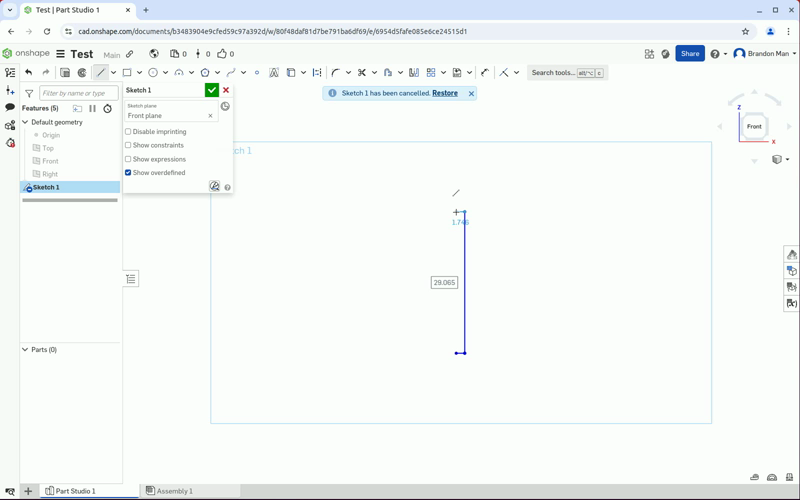
click(456, 211)
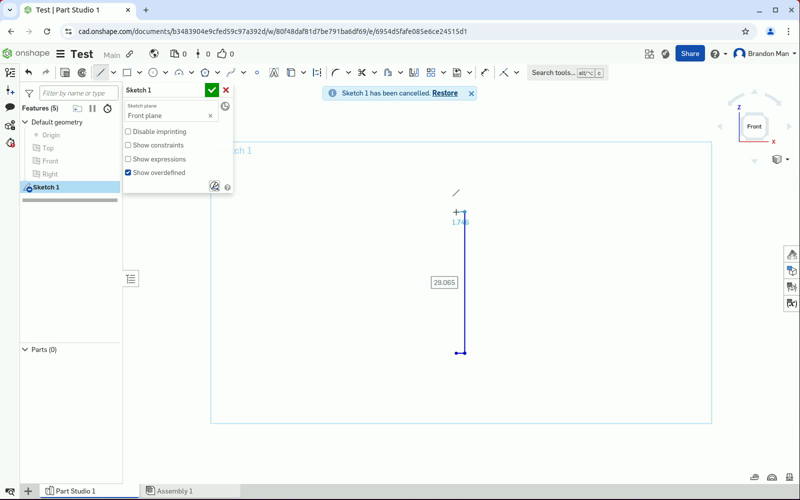
key_up(shift)
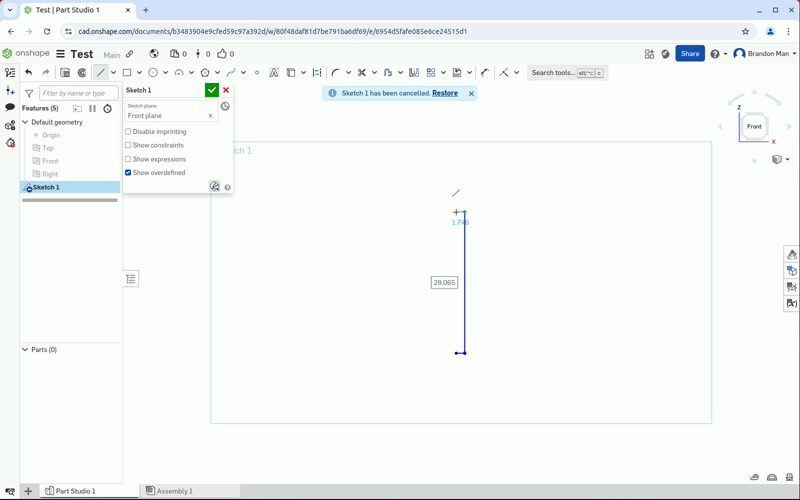
key_down(shift)
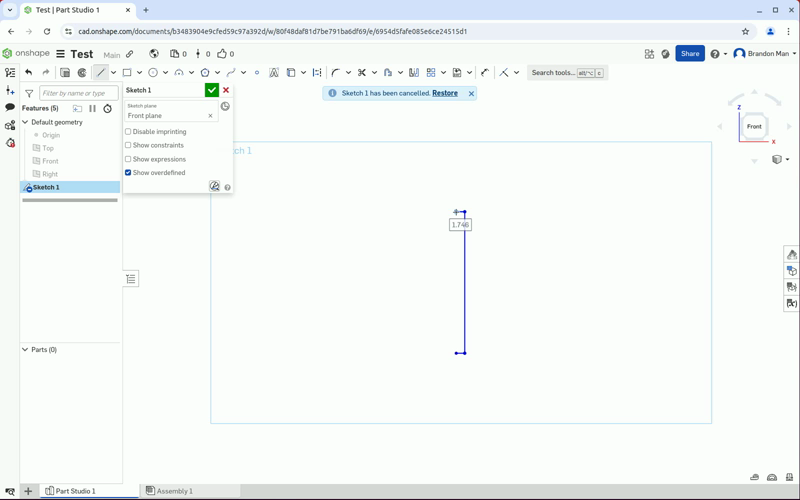
mouse_move(456, 353)
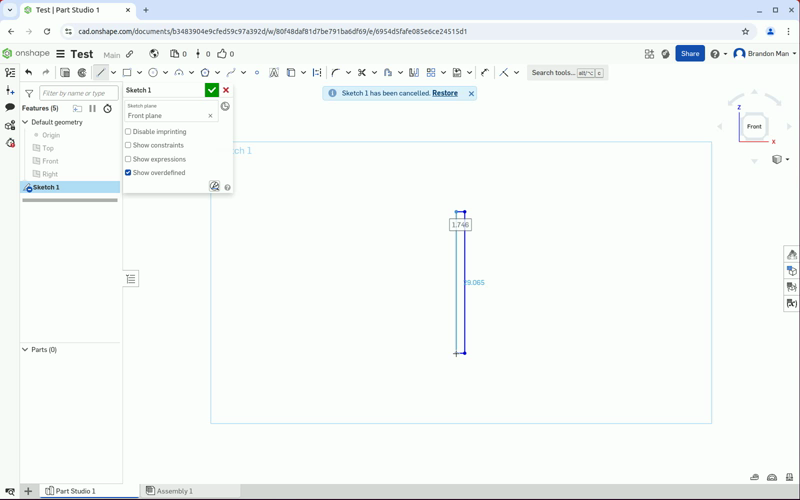
key_up(shift)
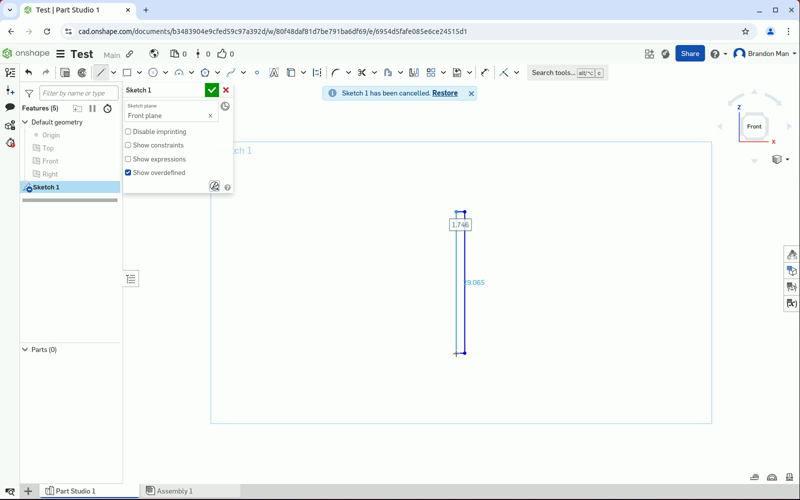
click(456, 353)
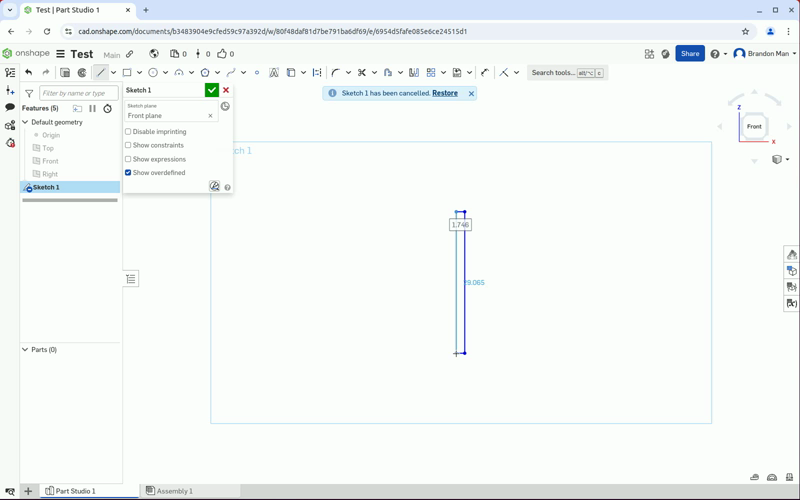
key(esc)
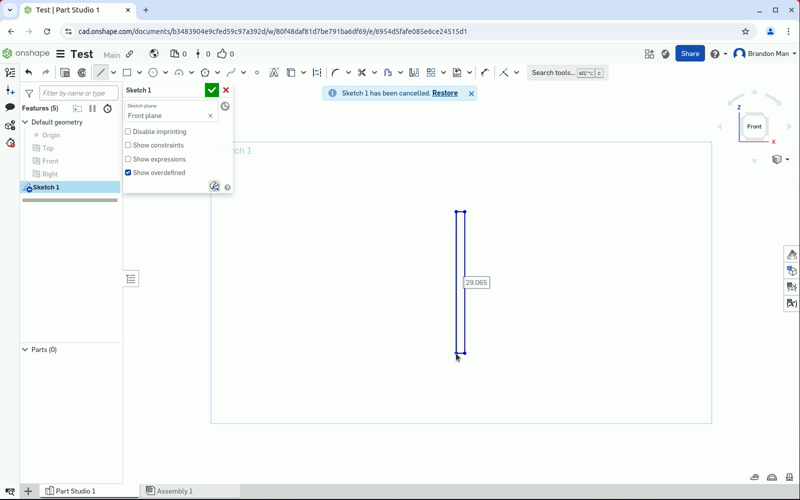
mouse_move(457, 289)
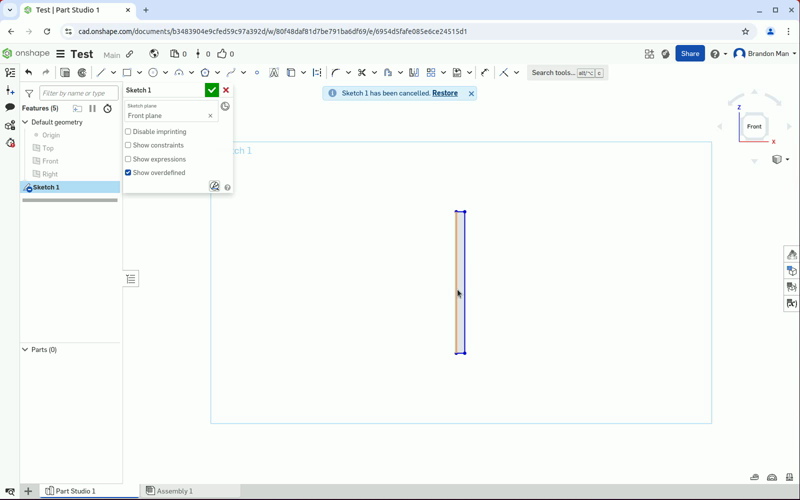
scroll(6)
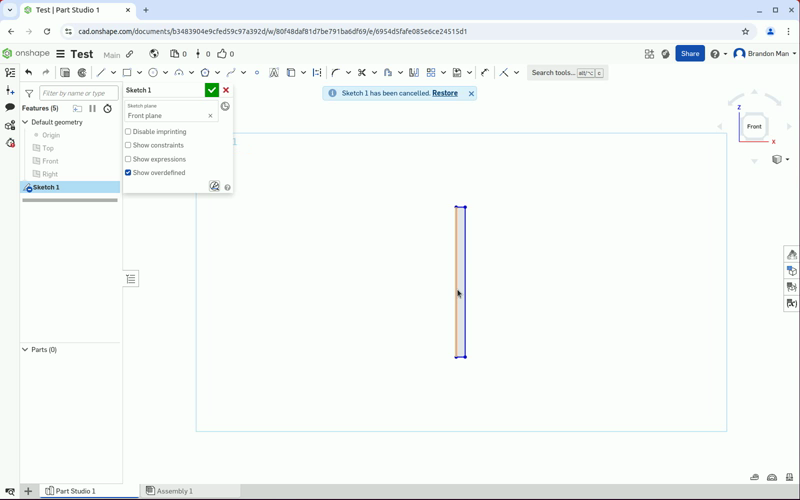
scroll(6)
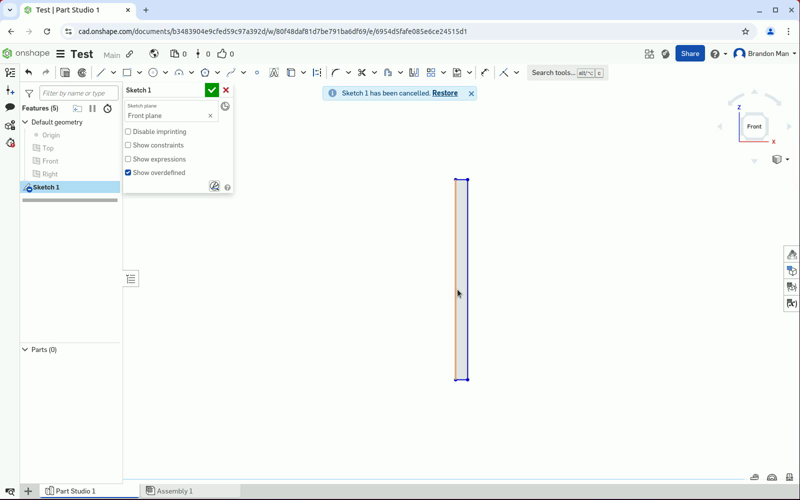
scroll(6)
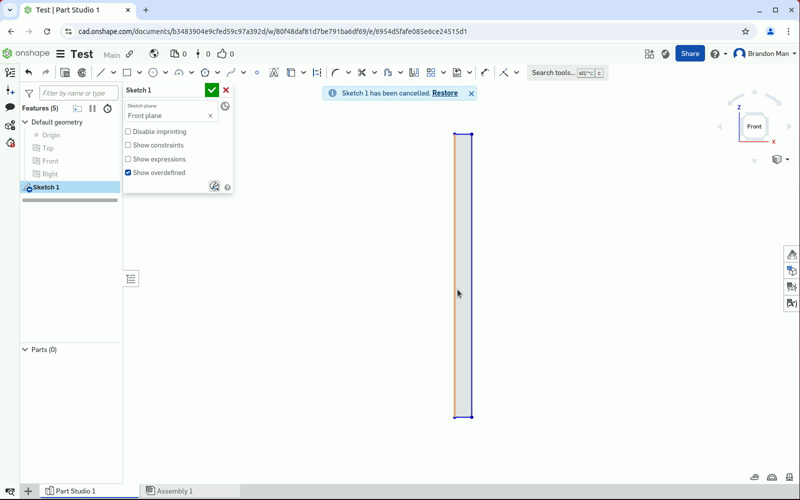
scroll(6)
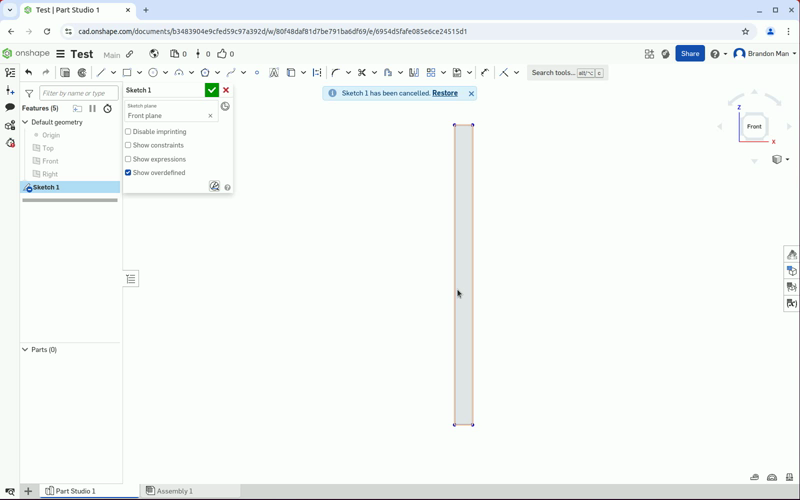
scroll(6)
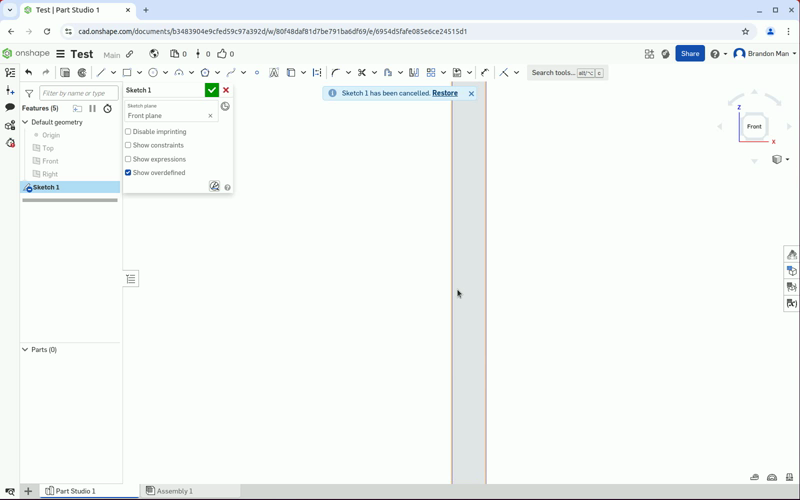
scroll(6)
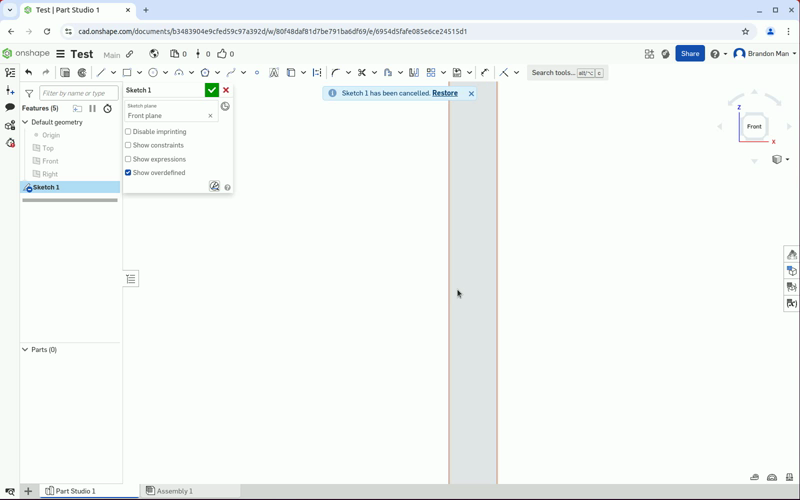
scroll(6)
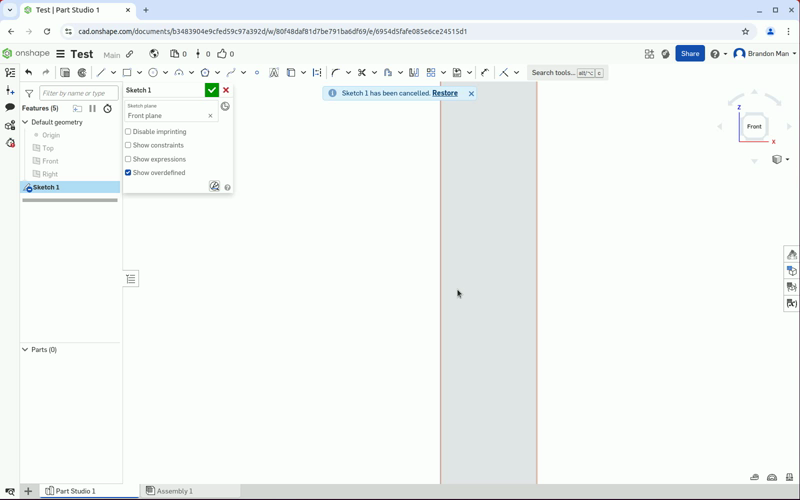
click(457, 289)
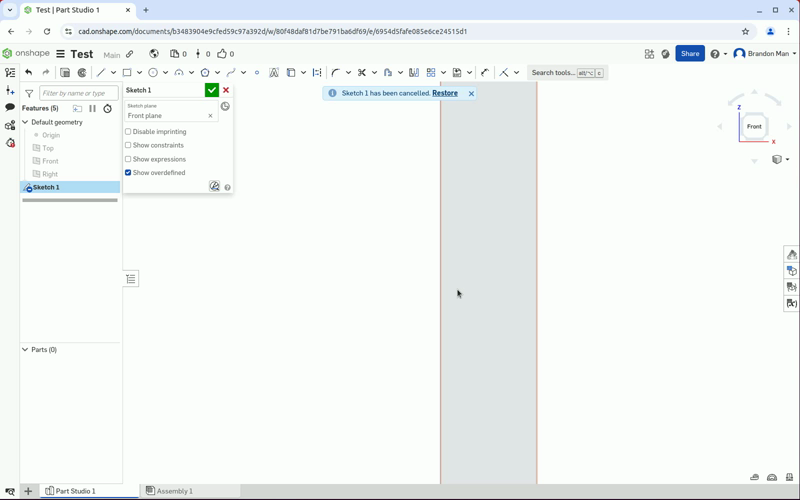
scroll(-6)
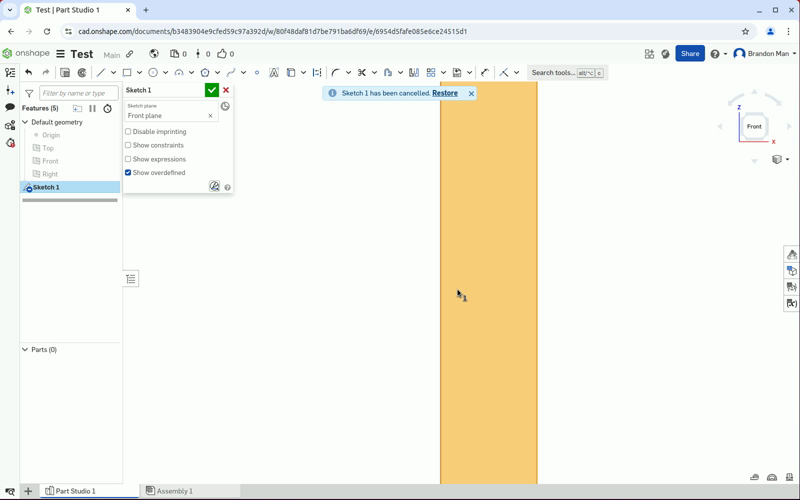
scroll(-6)
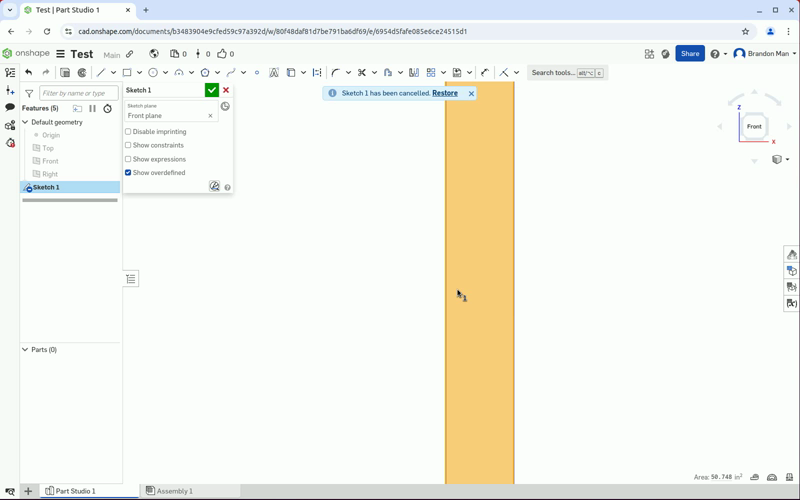
scroll(-6)
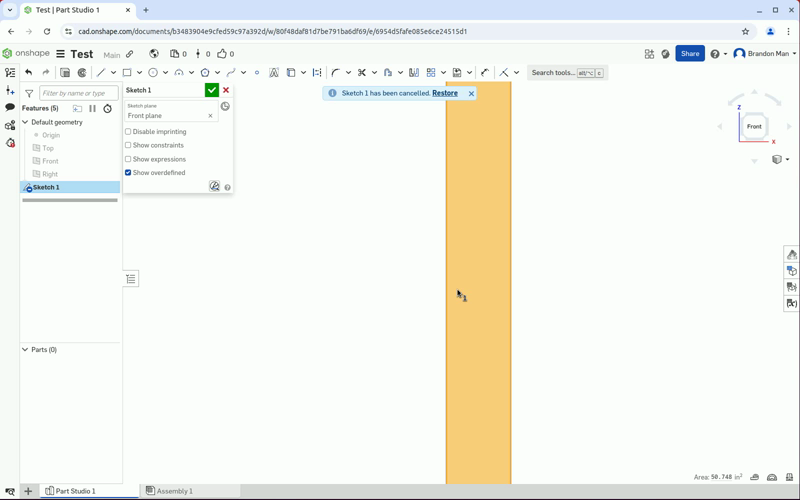
scroll(-6)
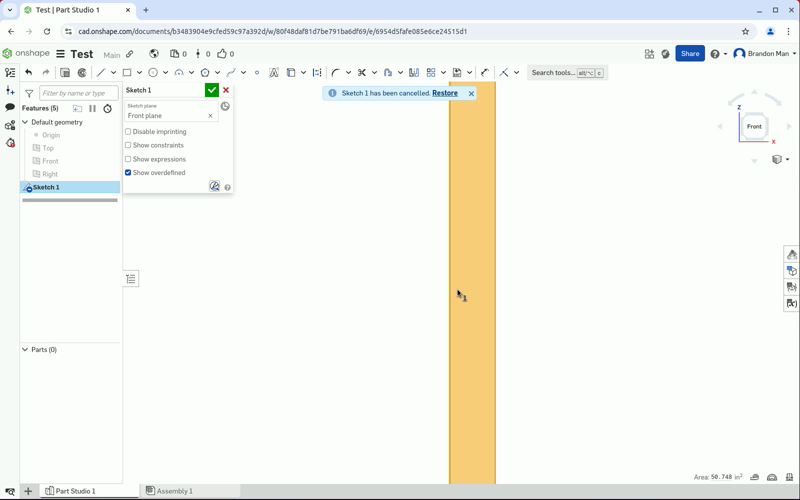
scroll(-6)
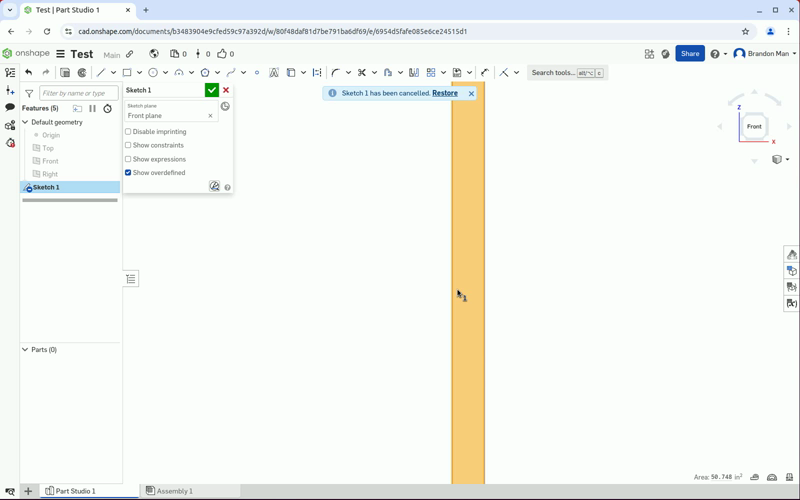
scroll(-6)
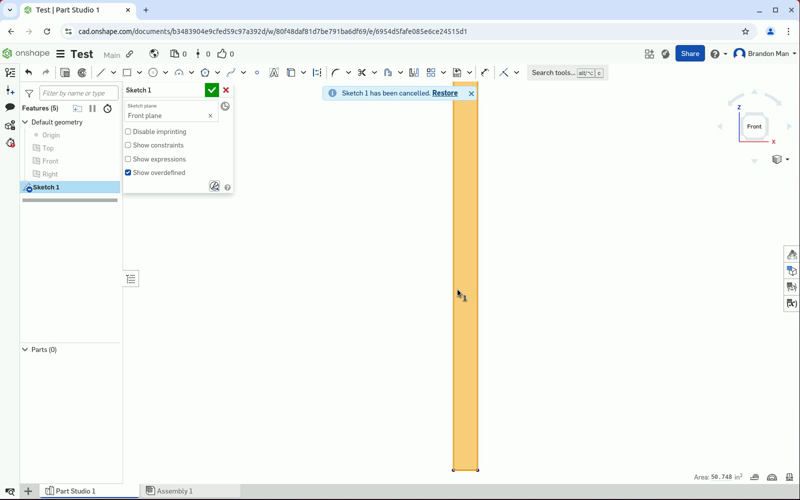
scroll(-6)
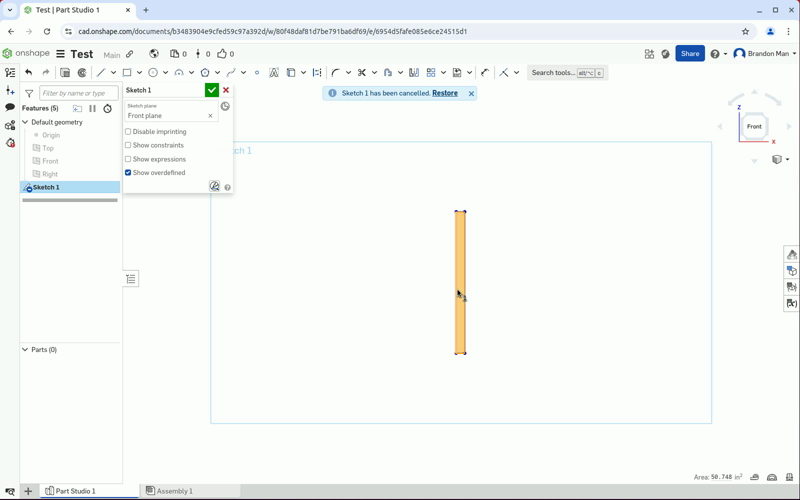
mouse_move(73, 352)
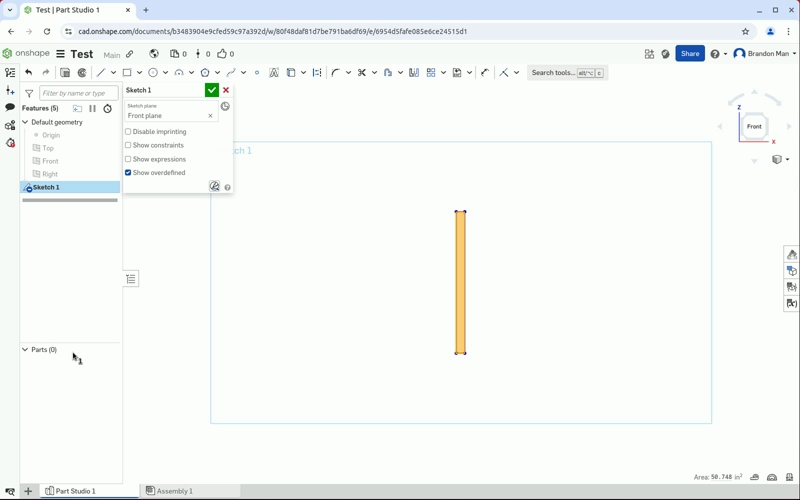
key(shift+y)
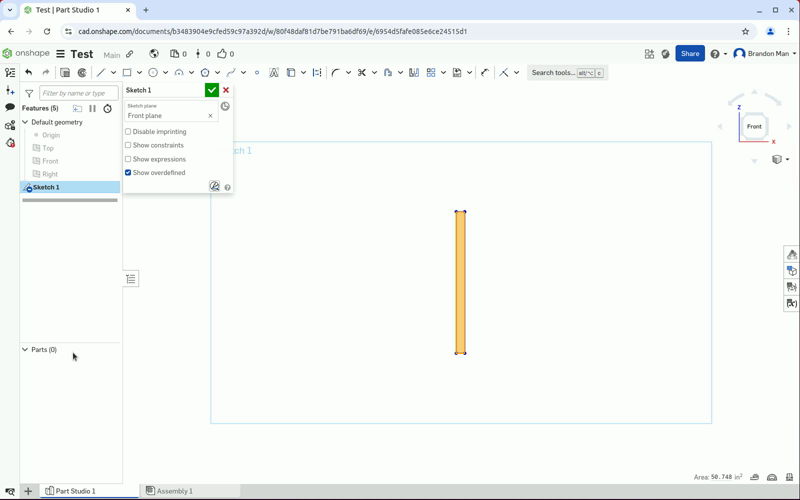
key(shift+e)
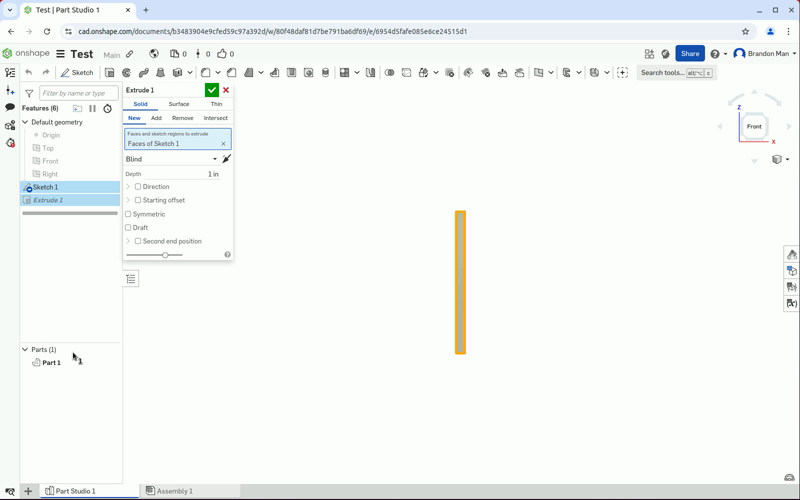
mouse_move(143, 106)
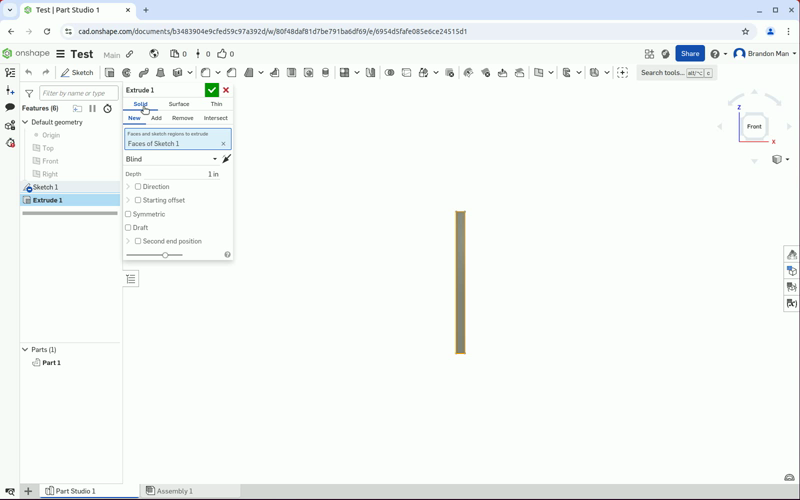
click(143, 106)
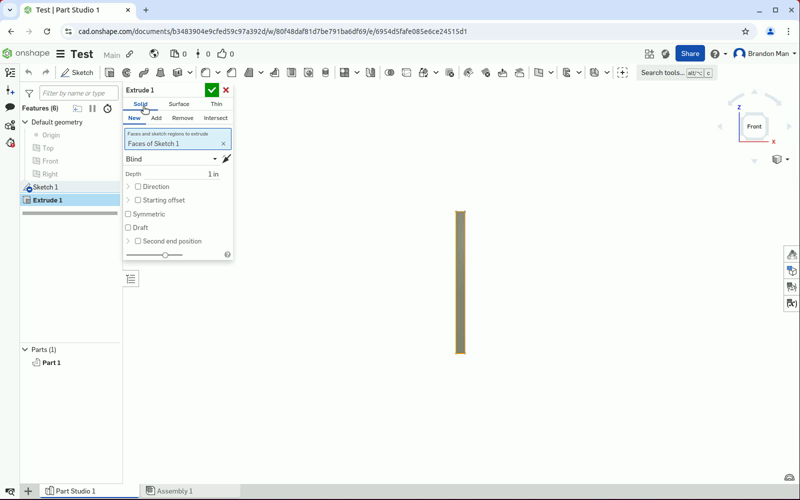
mouse_move(137, 120)
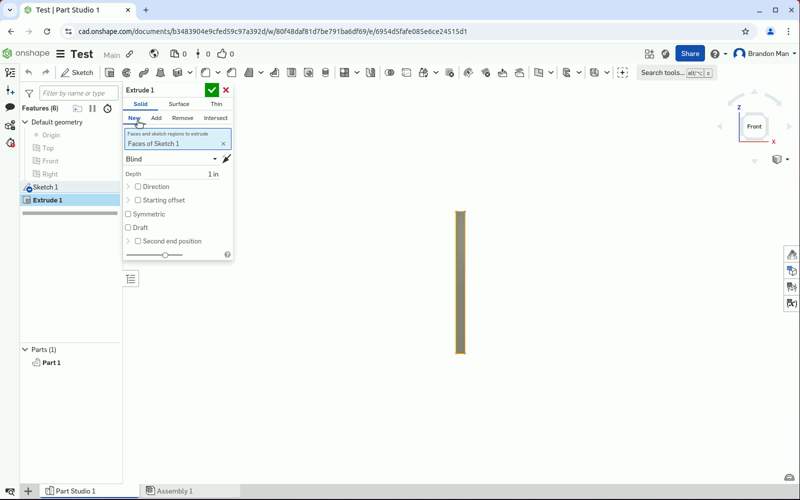
click(137, 120)
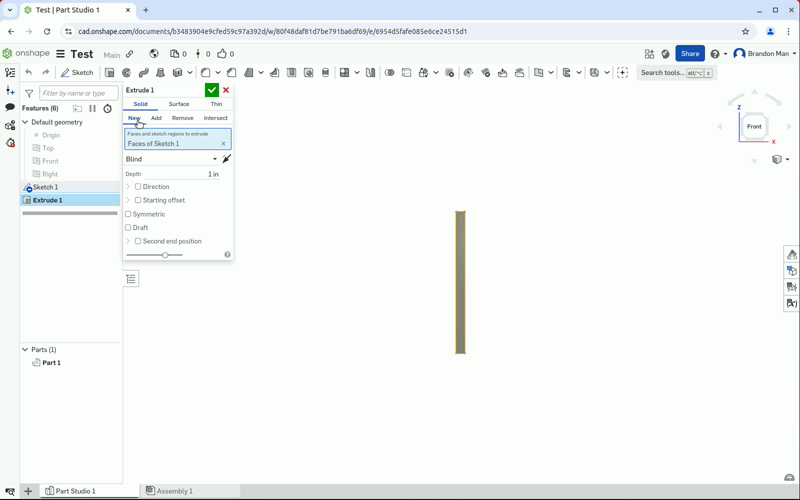
key(tab, 4)
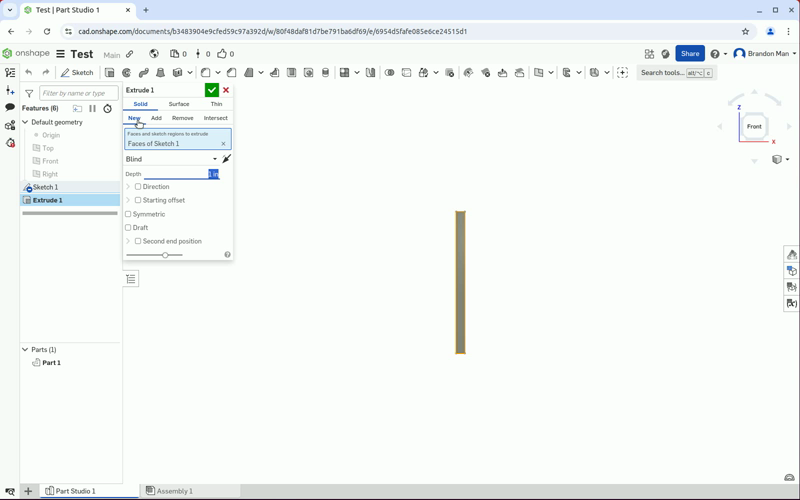
text(3.611)
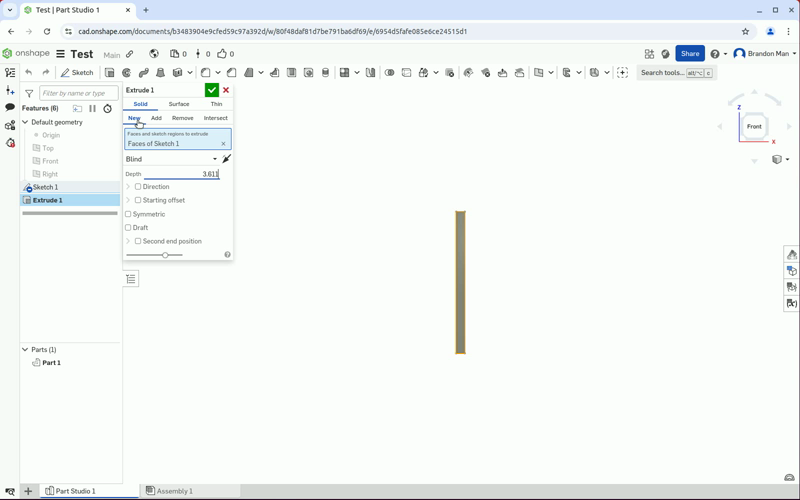
key(enter)
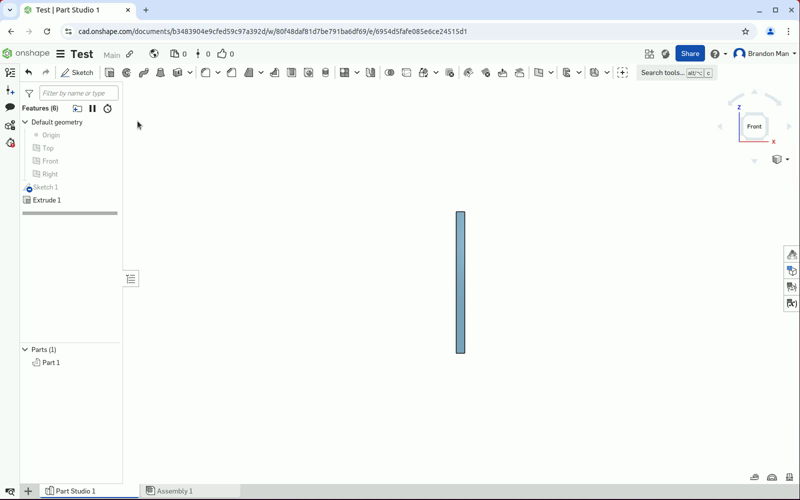
key(shift+h)
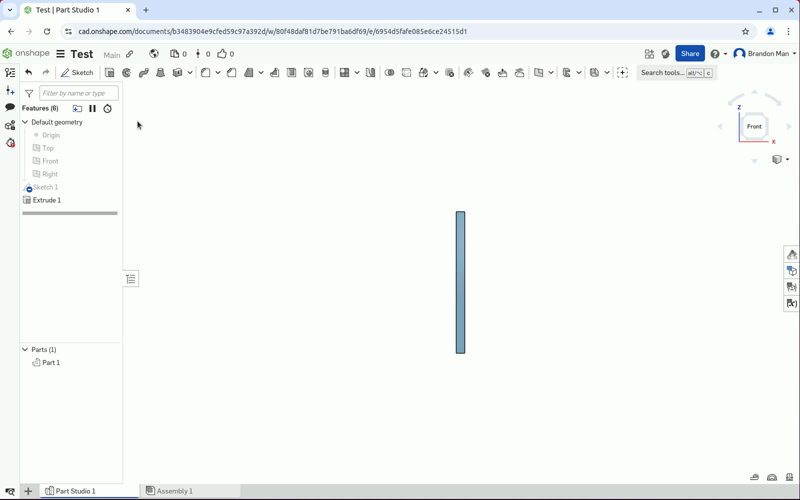
key(shift+h)
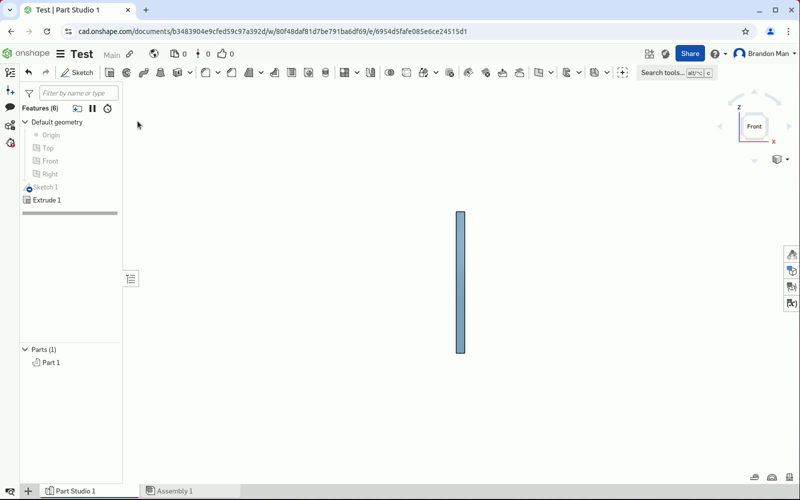
mouse_move(73, 189)
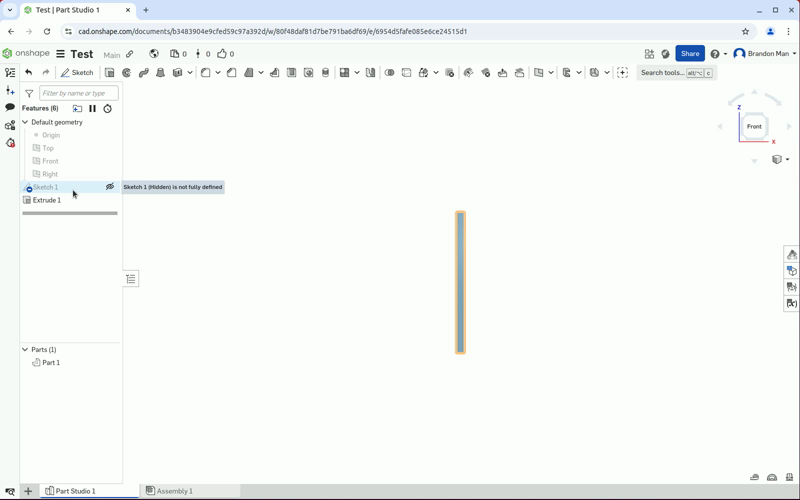
click(73, 189)
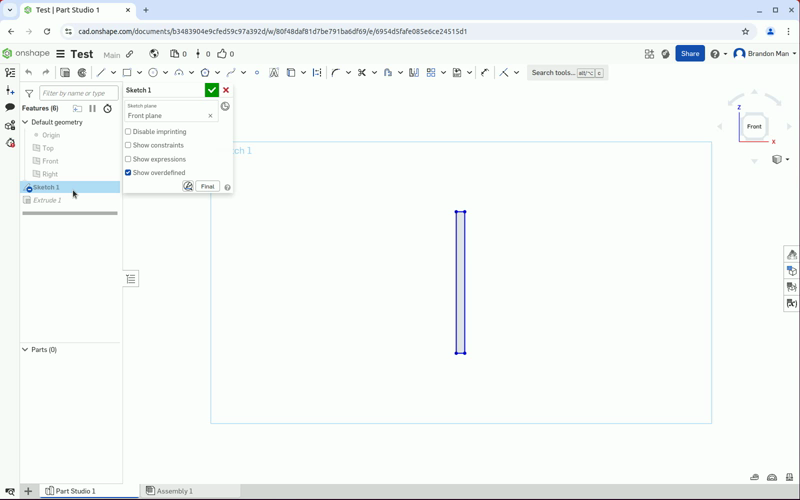
mouse_move(229, 92)
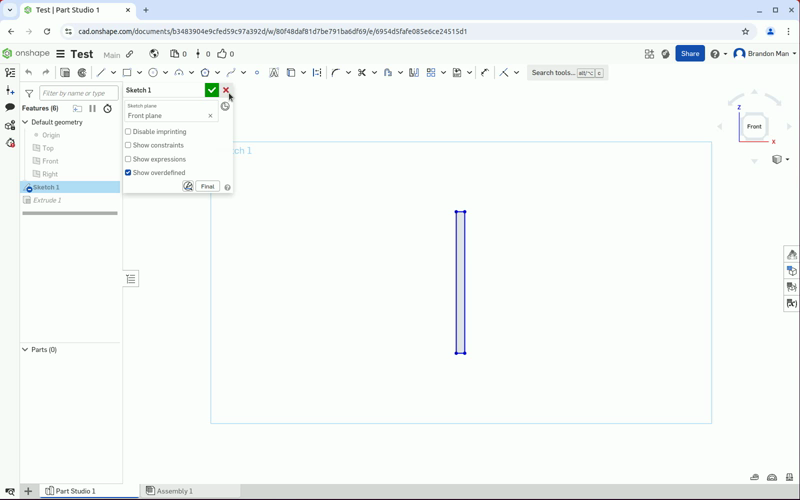
click(229, 92)
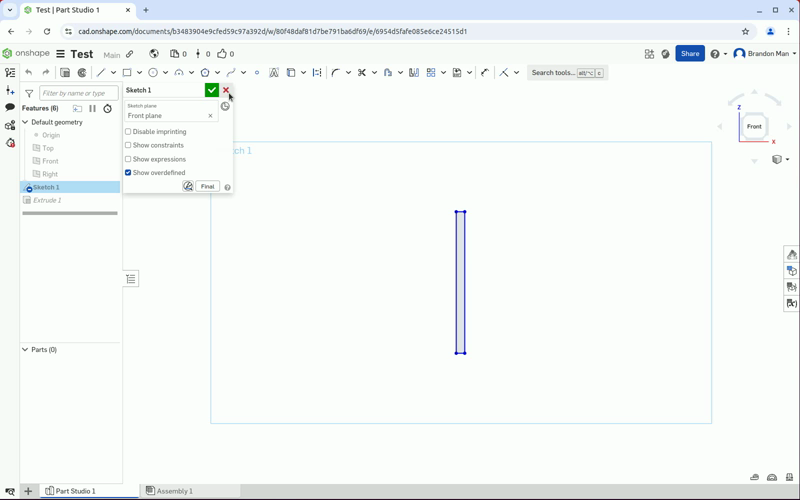
key(shift+s)
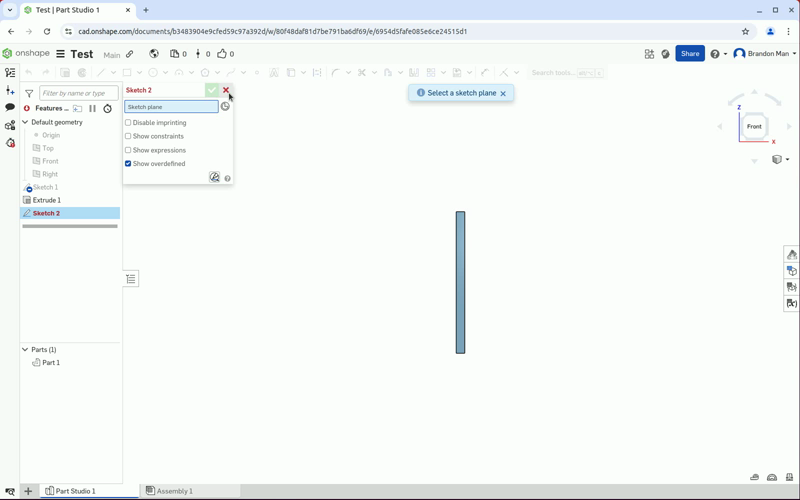
mouse_move(73, 163)
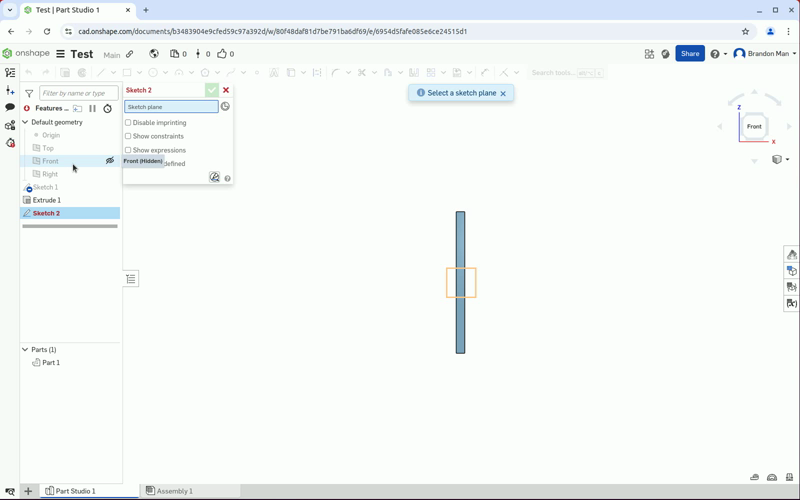
click(73, 163)
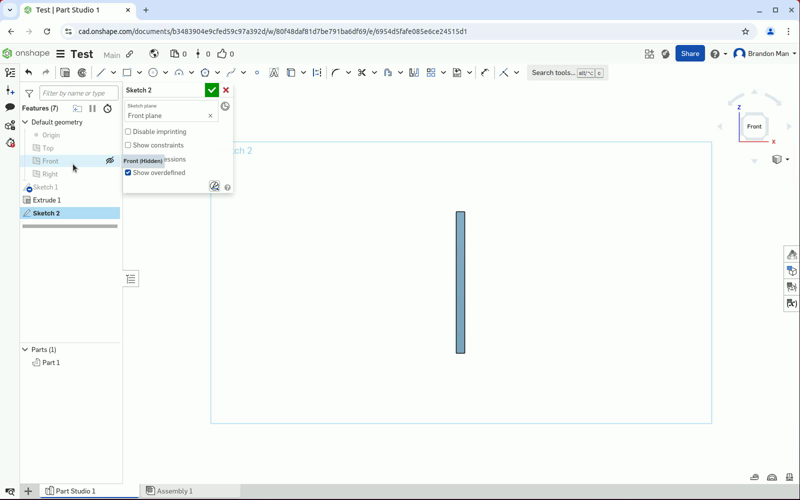
mouse_move(73, 352)
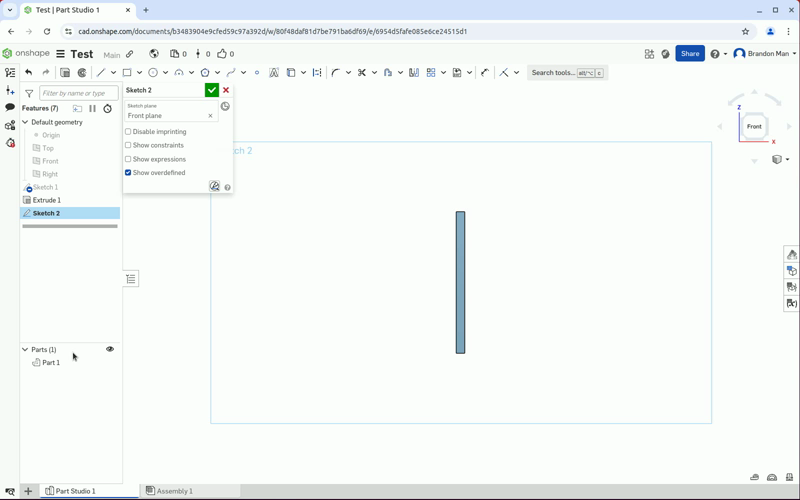
key(y)
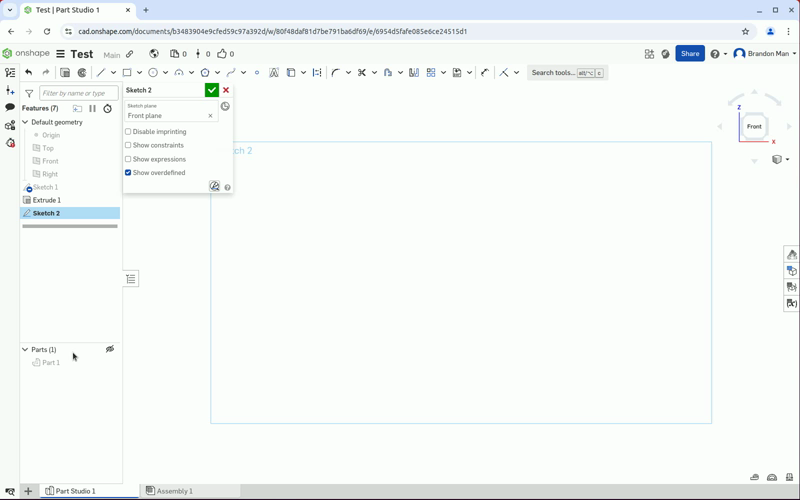
key(l)
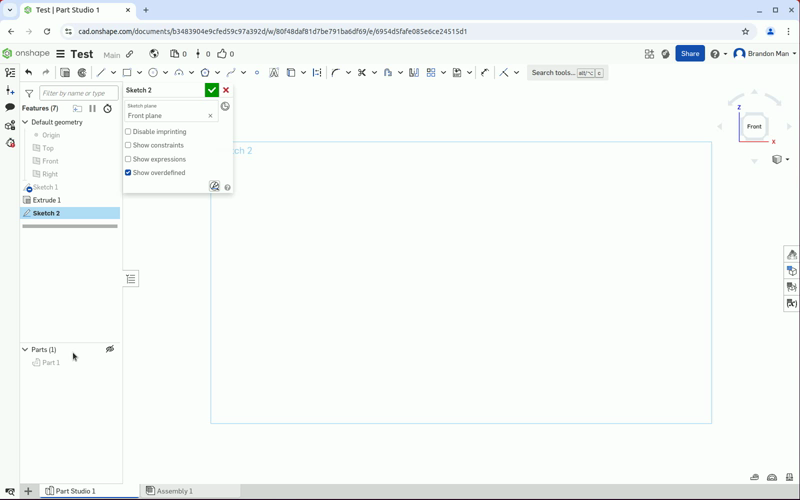
key_down(shift)
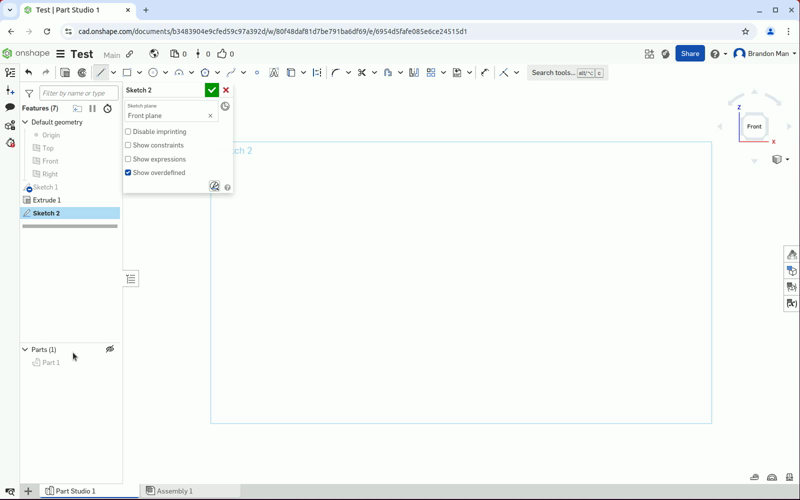
mouse_move(392, 299)
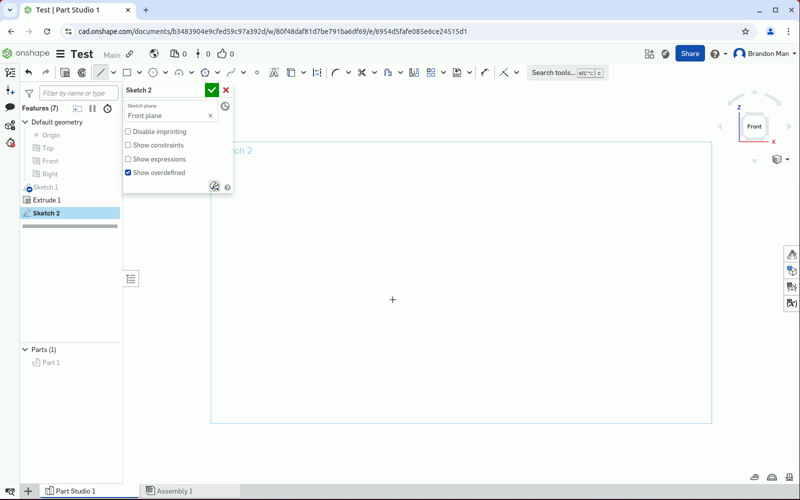
click(392, 299)
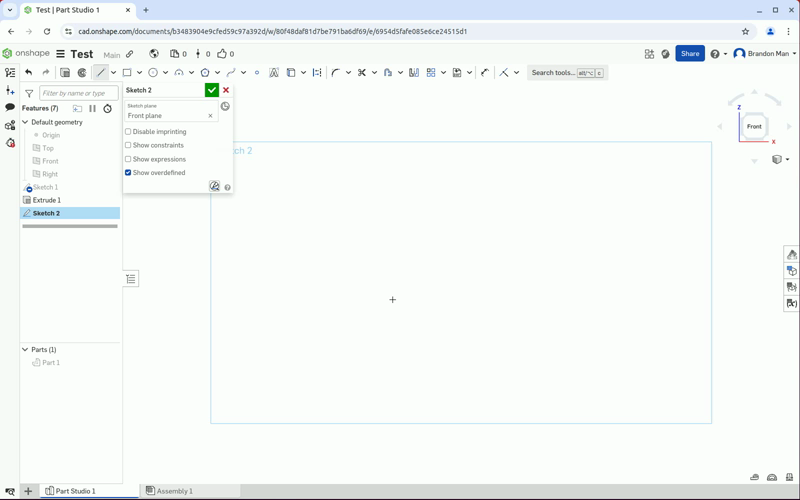
key_up(shift)
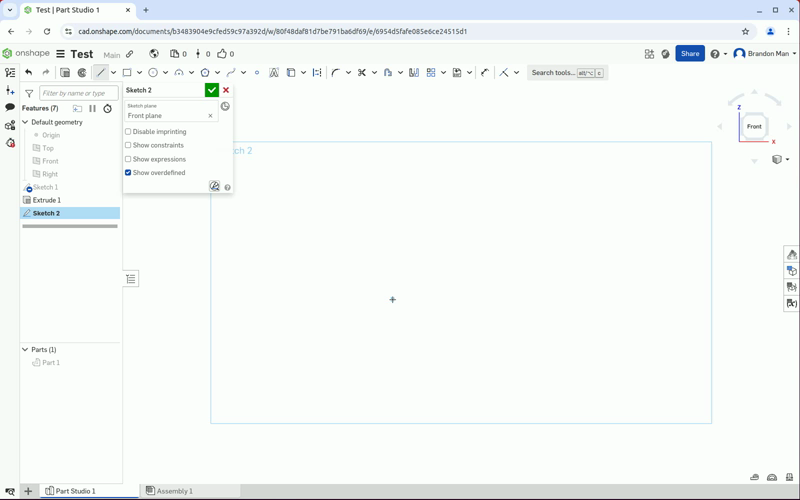
key_down(shift)
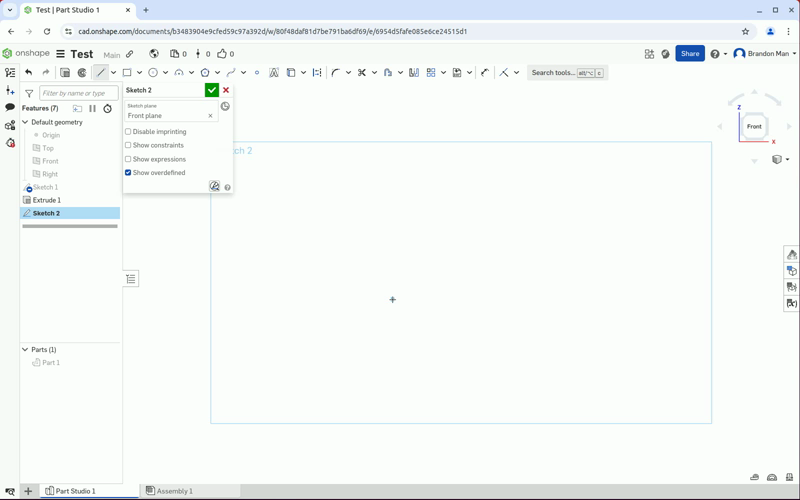
mouse_move(422, 299)
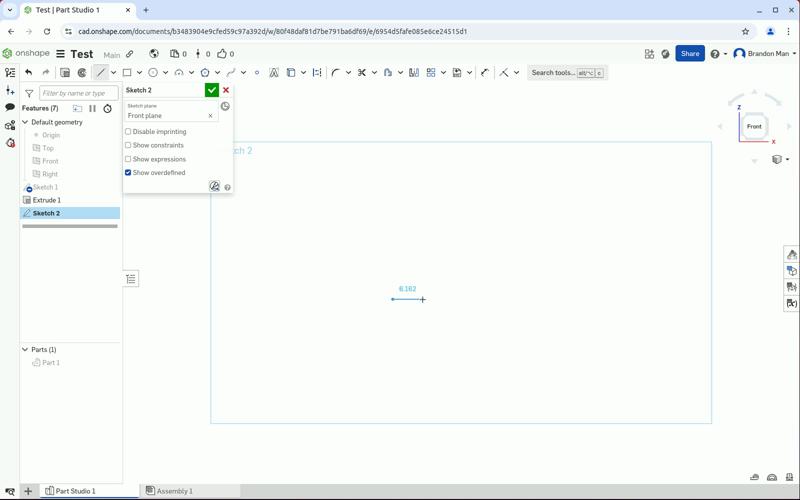
mouse_move(428, 299)
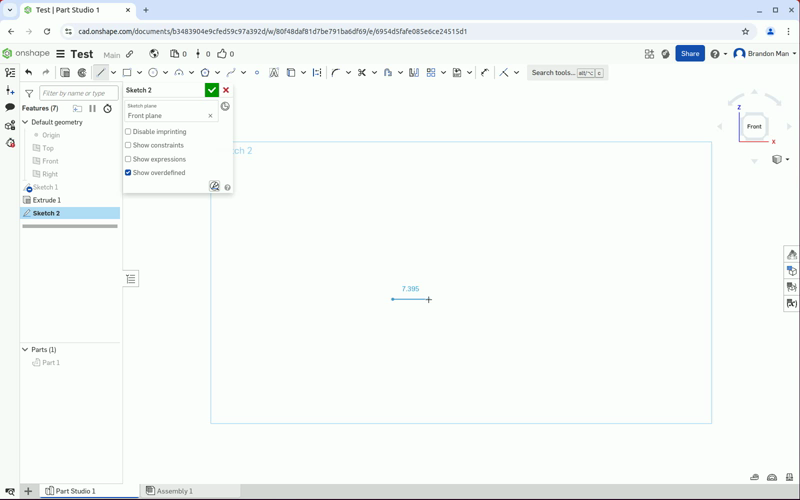
click(428, 299)
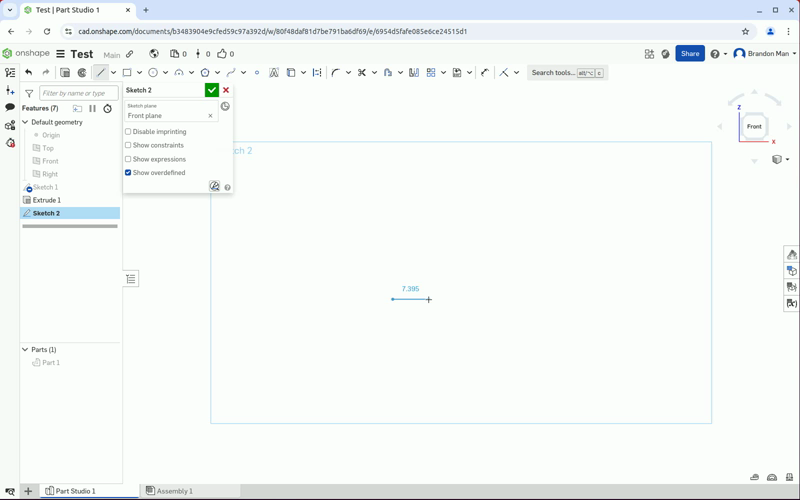
key_up(shift)
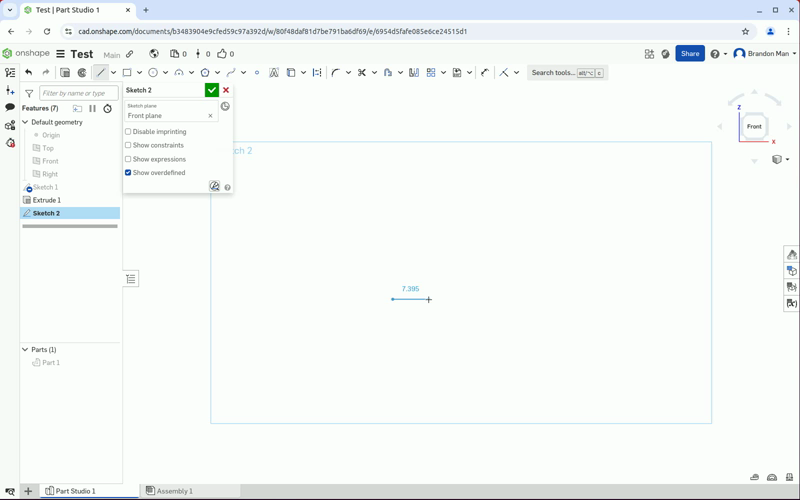
key_down(shift)
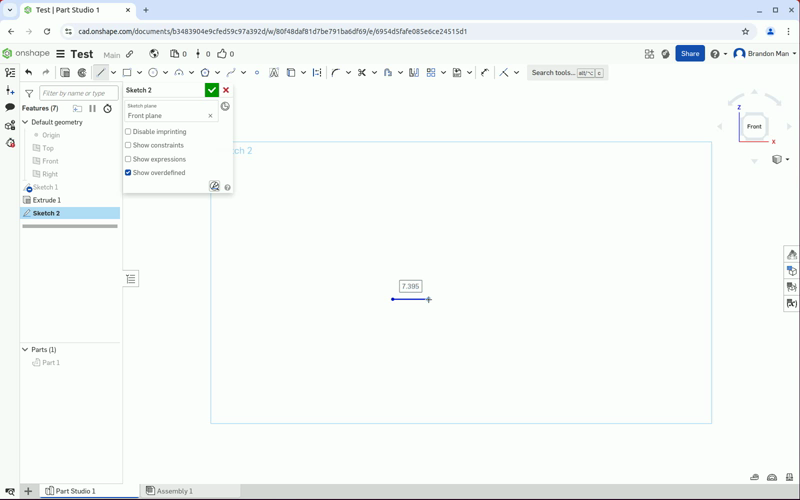
mouse_move(458, 299)
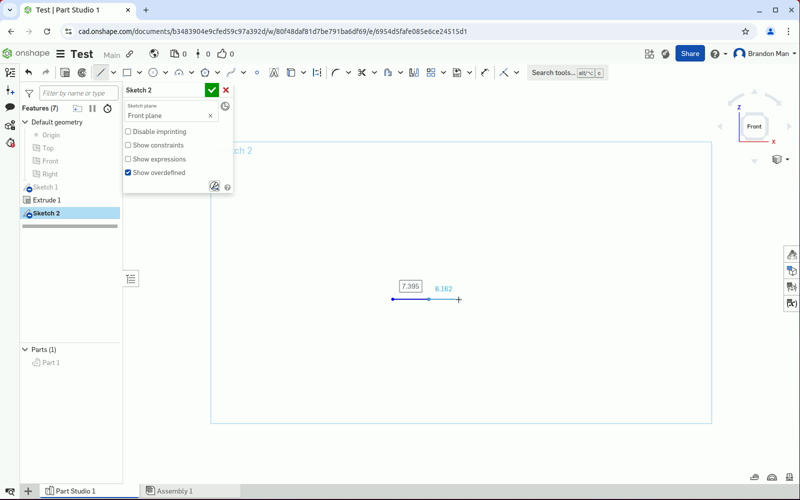
mouse_move(428, 263)
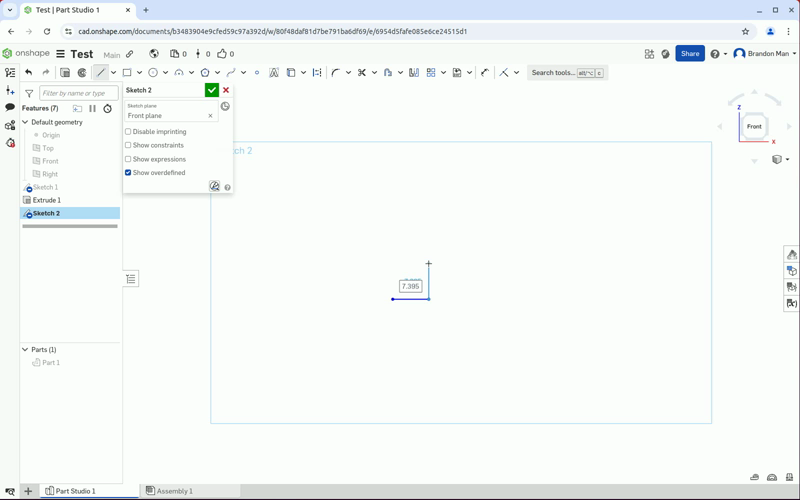
click(428, 263)
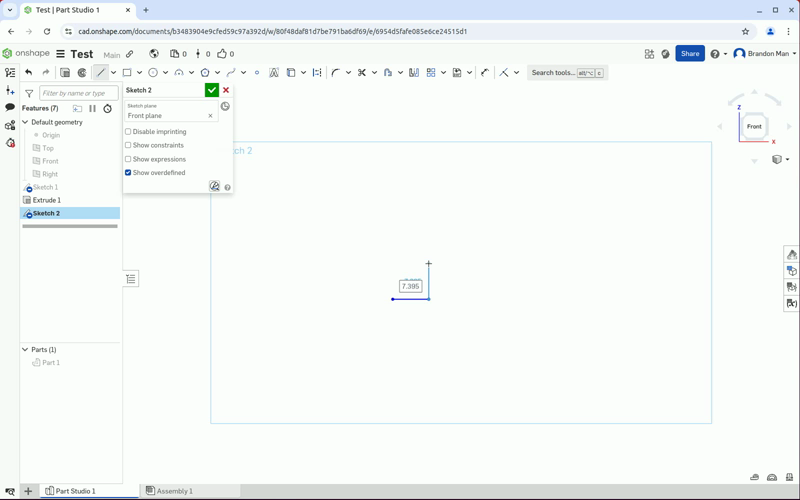
key_up(shift)
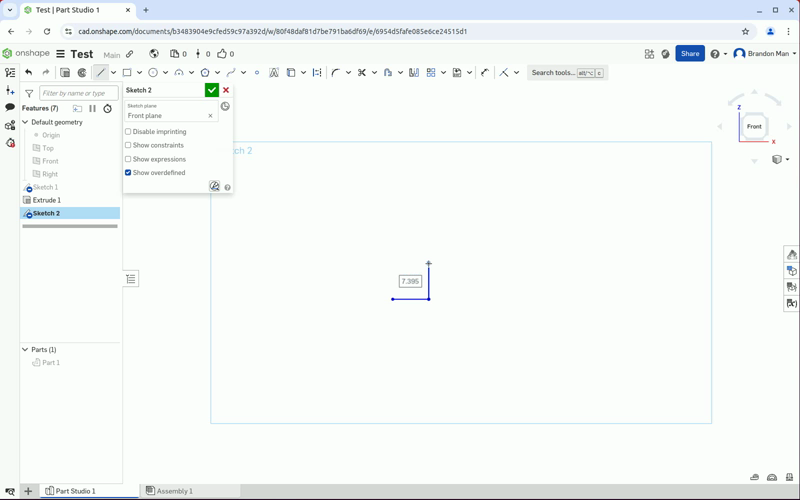
mouse_move(458, 263)
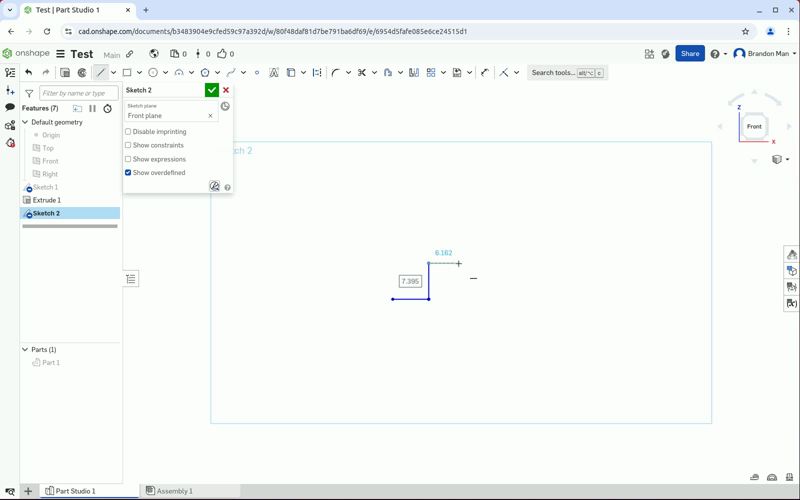
key_down(shift)
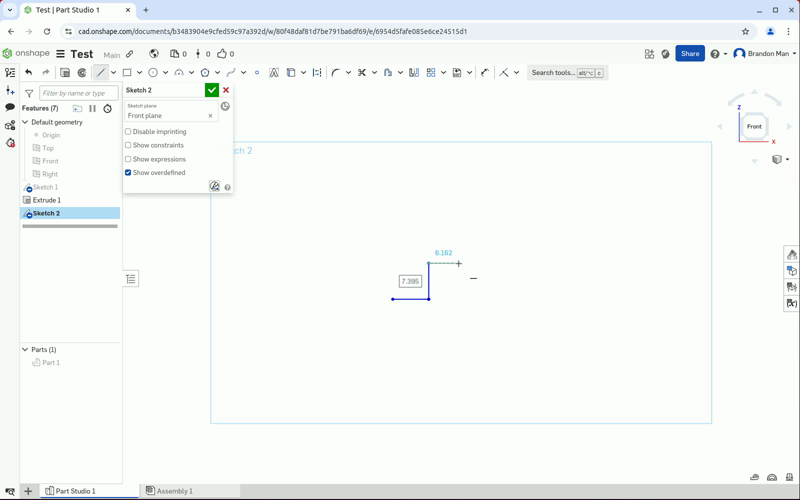
mouse_move(392, 299)
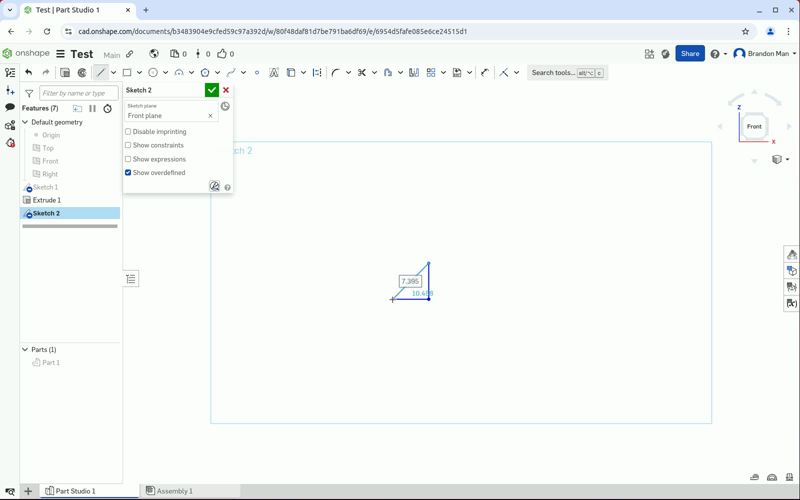
key_up(shift)
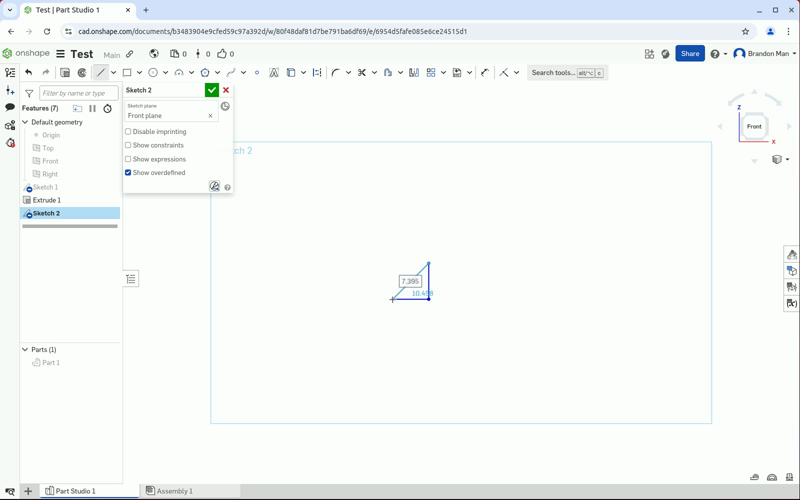
click(392, 299)
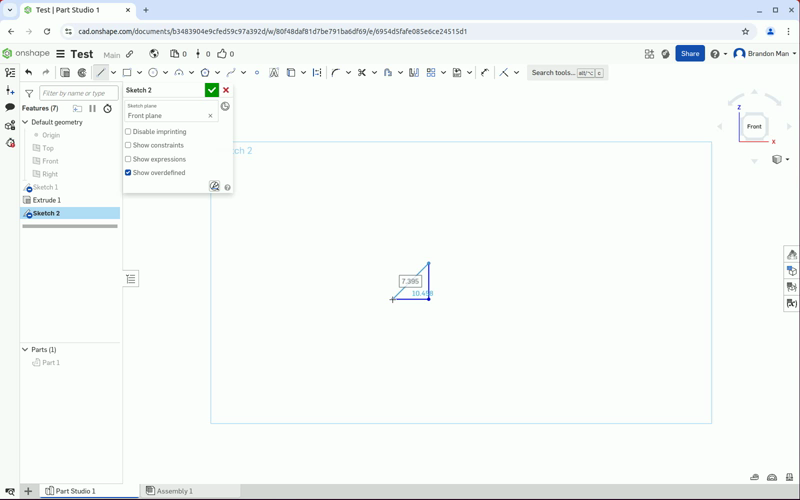
key(esc)
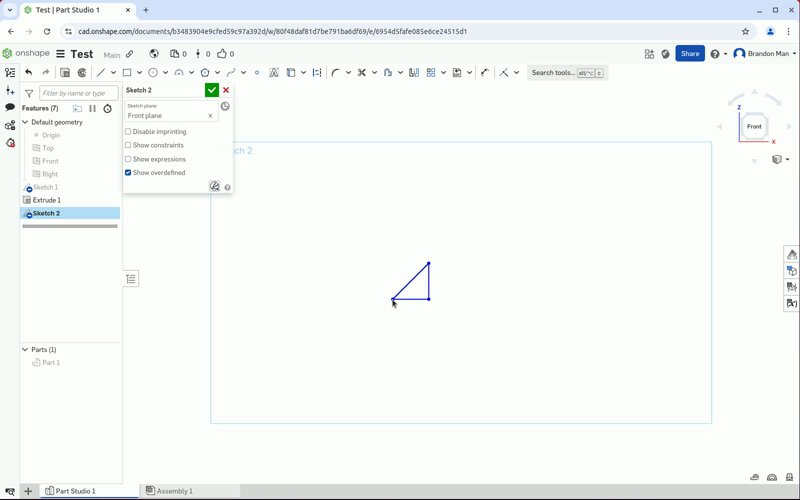
mouse_move(407, 292)
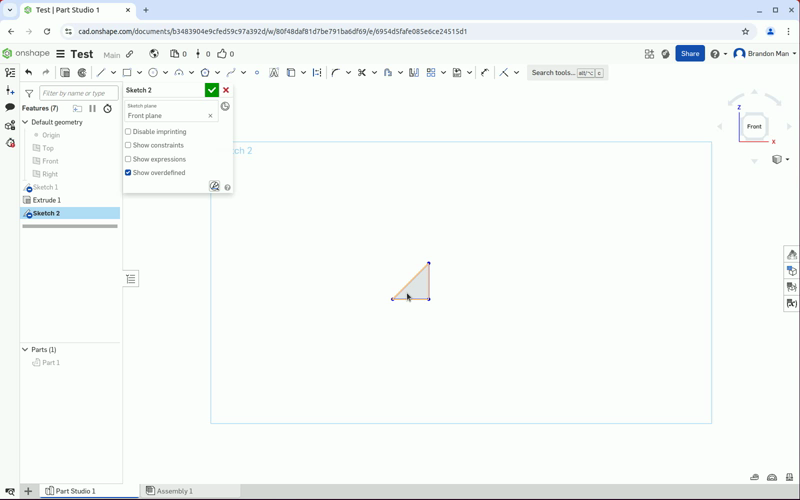
scroll(6)
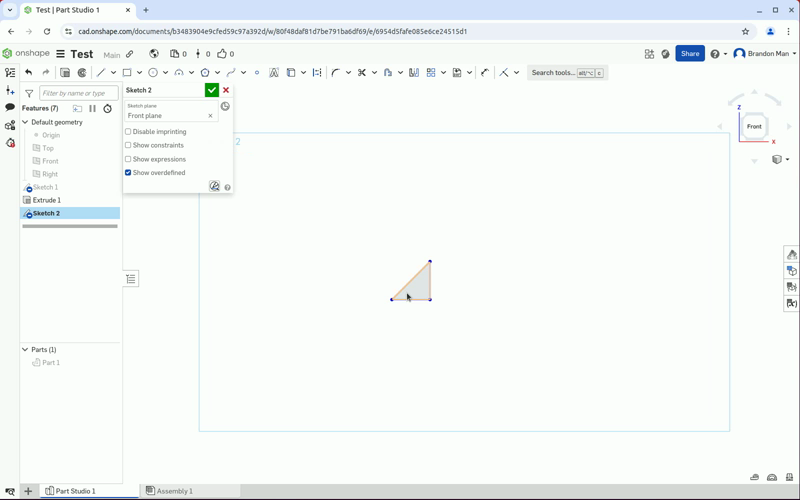
scroll(6)
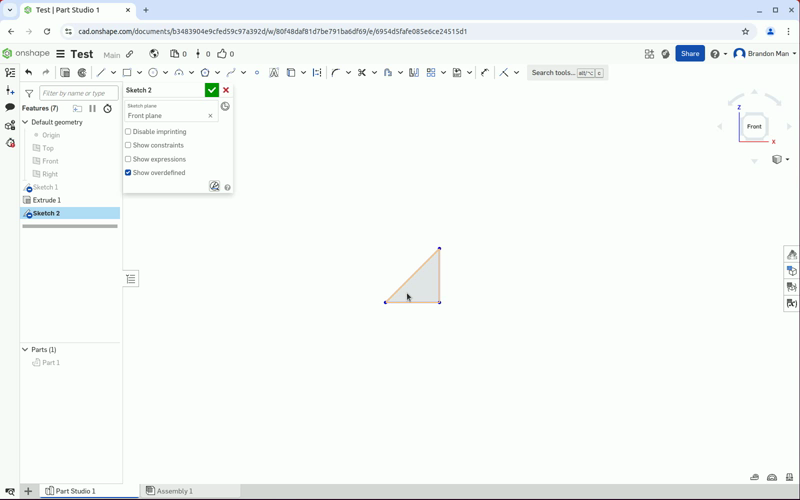
scroll(6)
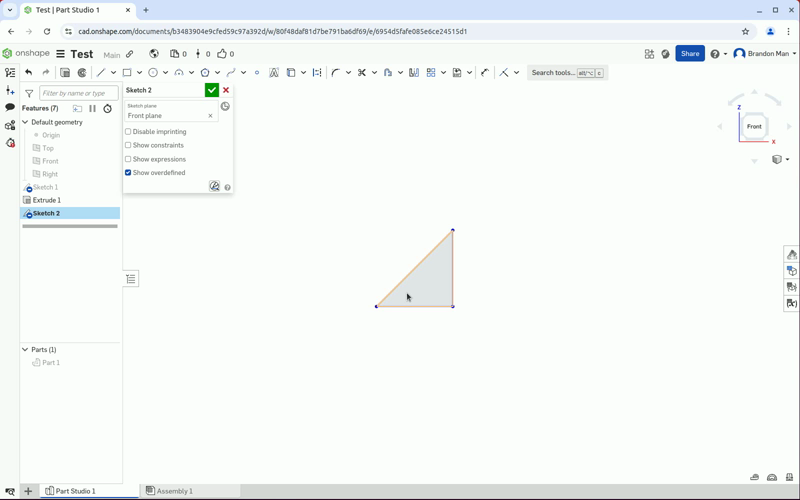
scroll(6)
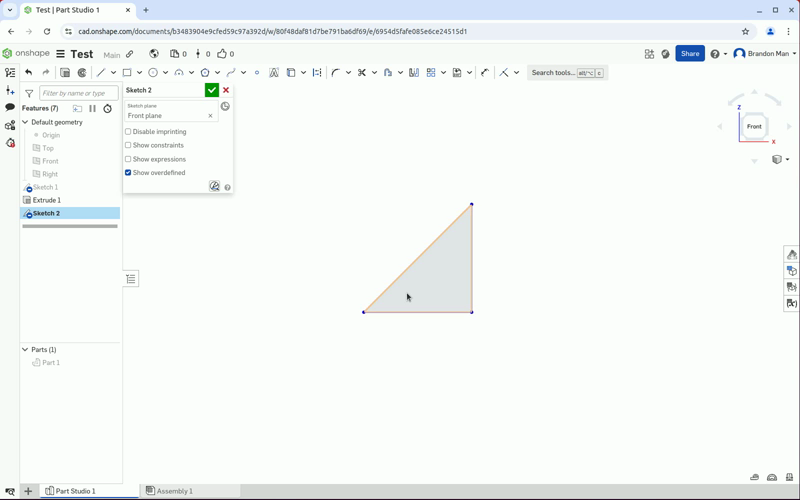
scroll(6)
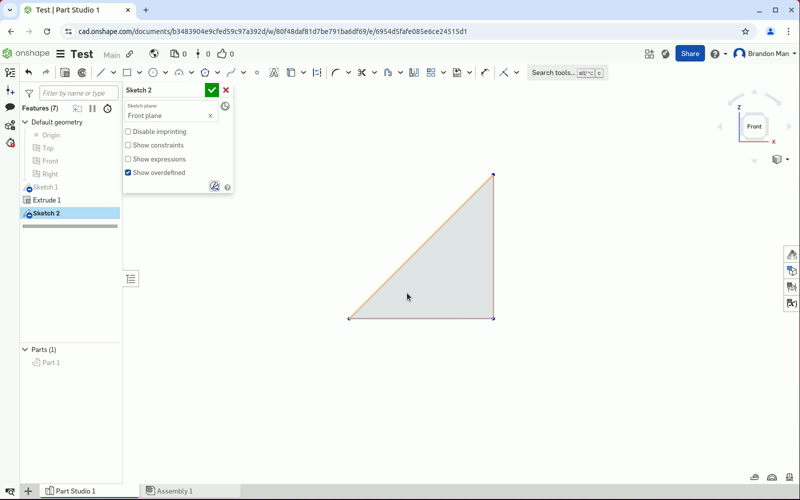
scroll(6)
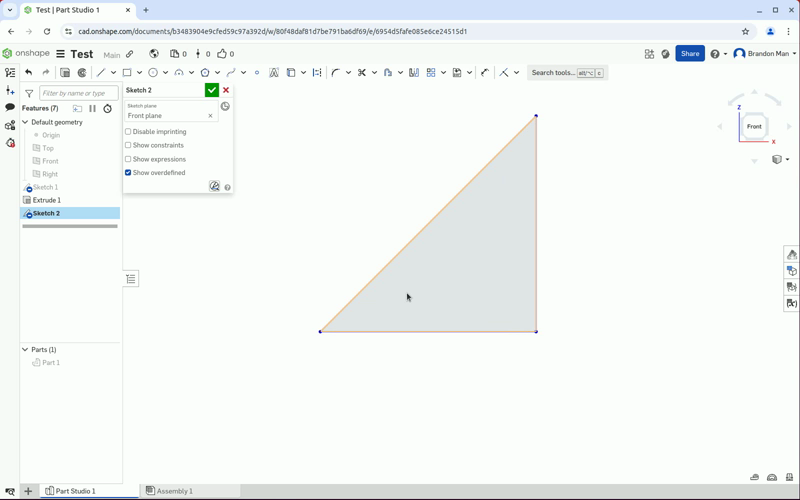
scroll(6)
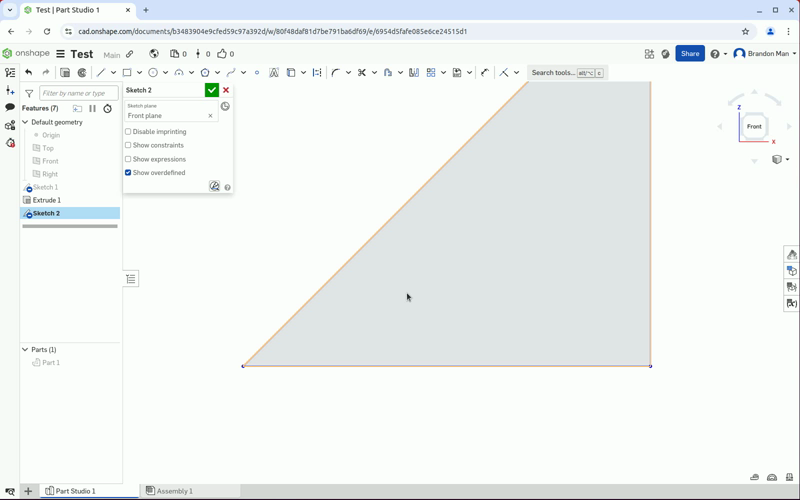
click(407, 292)
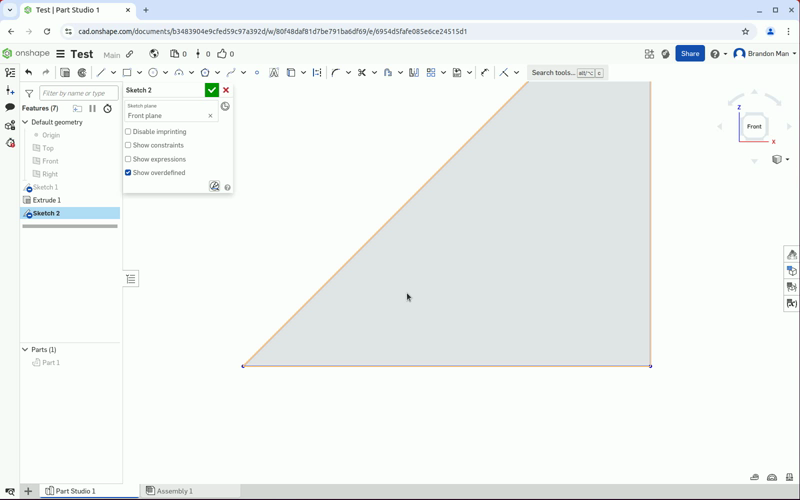
scroll(-6)
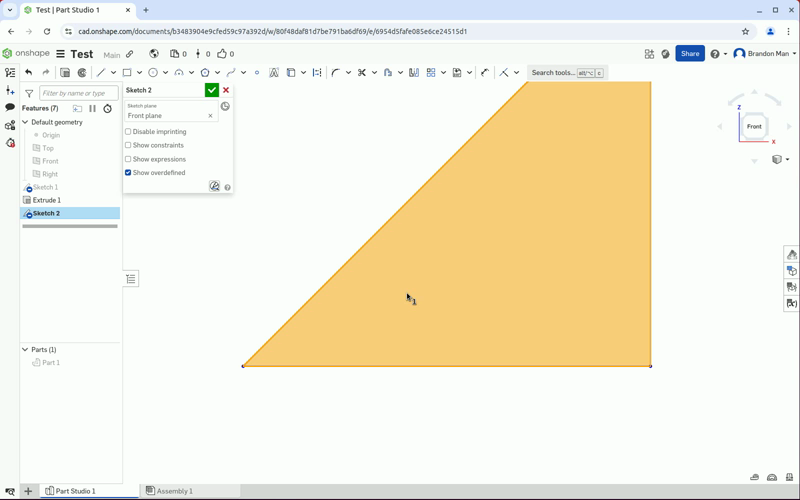
scroll(-6)
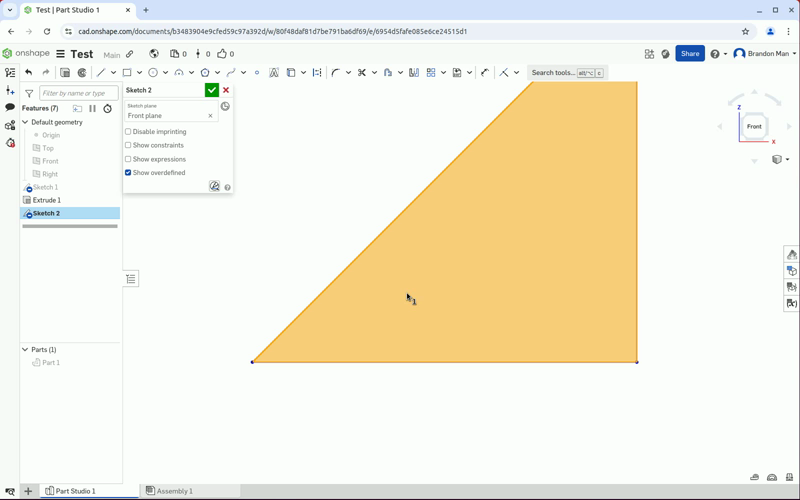
scroll(-6)
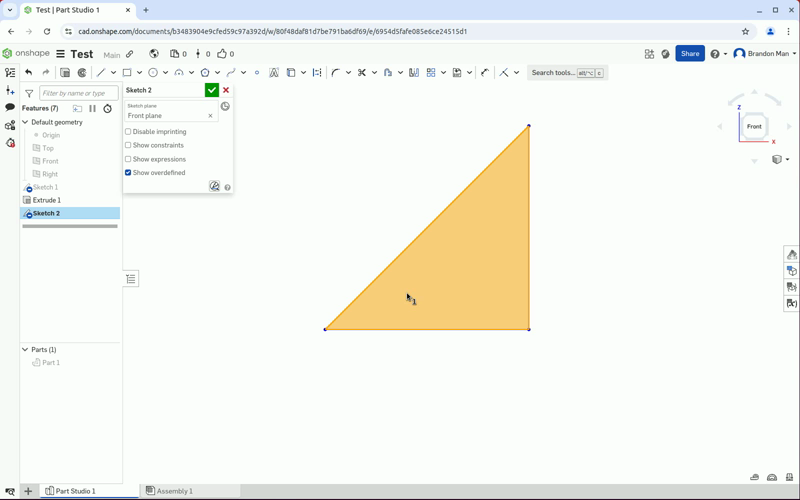
scroll(-6)
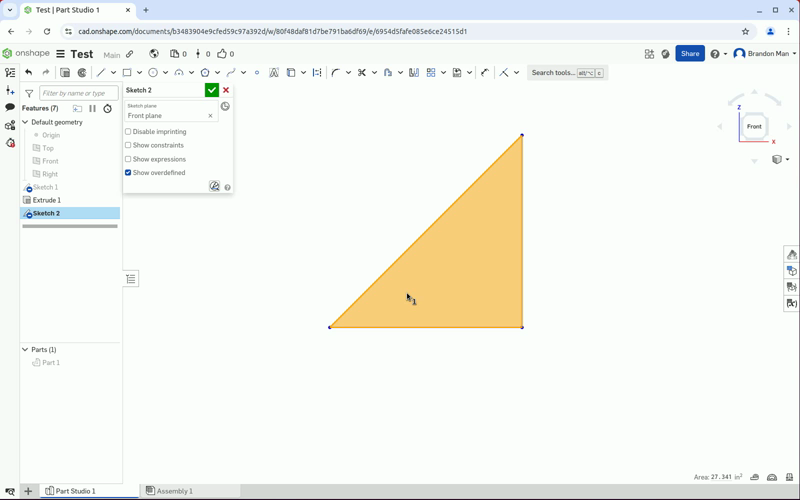
scroll(-6)
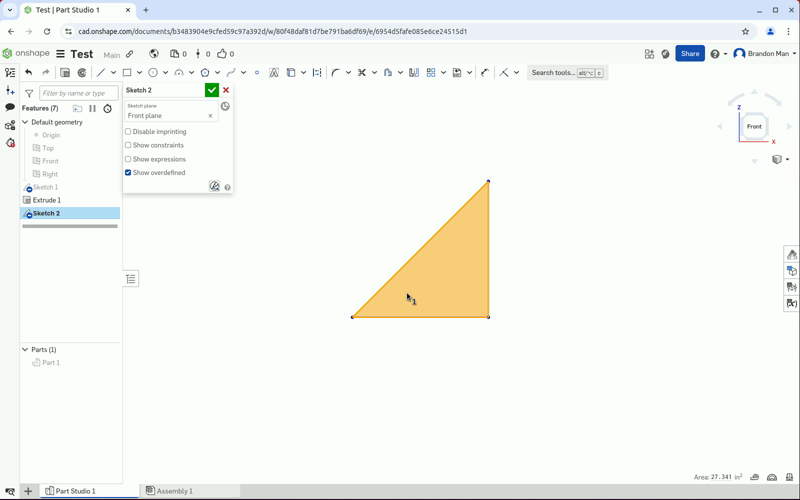
scroll(-6)
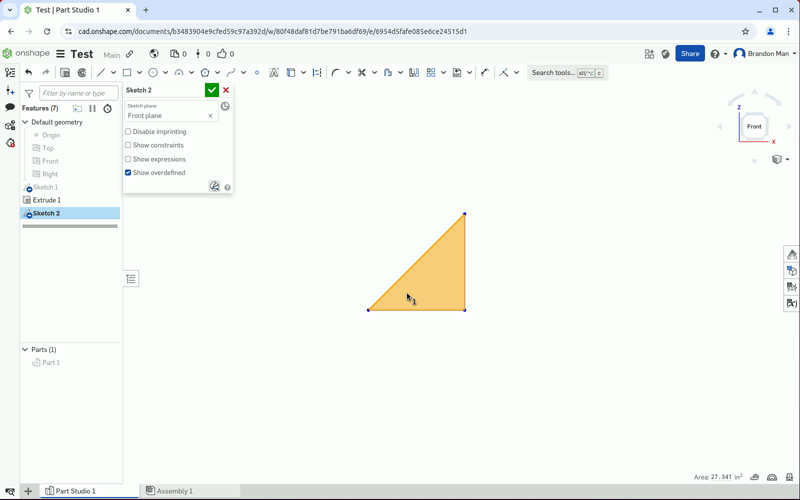
scroll(-6)
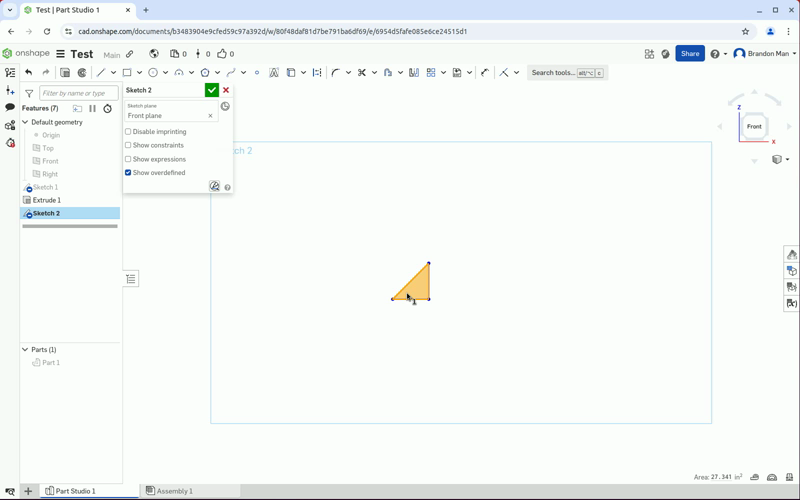
mouse_move(73, 352)
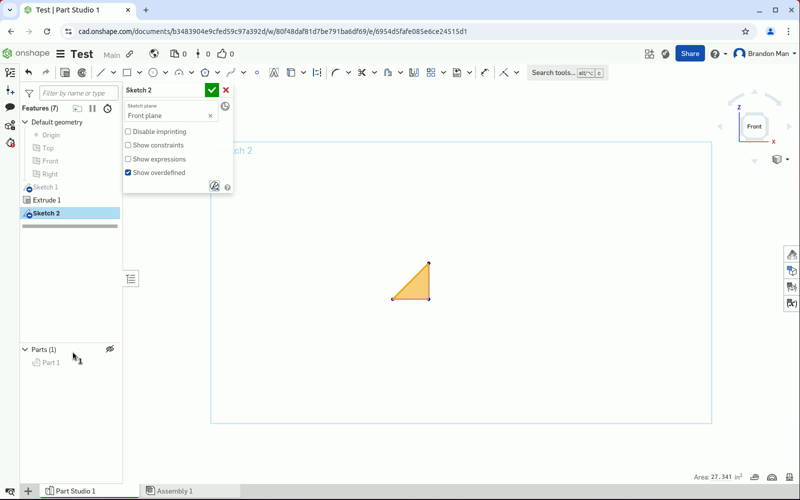
key(shift+y)
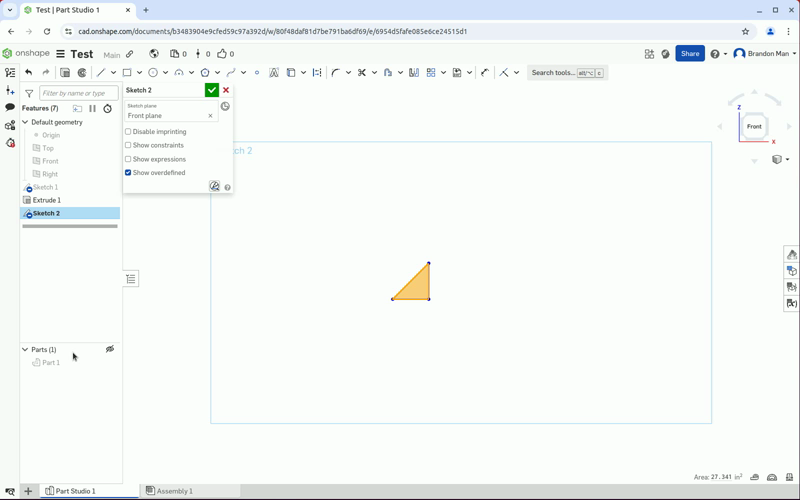
key(shift+e)
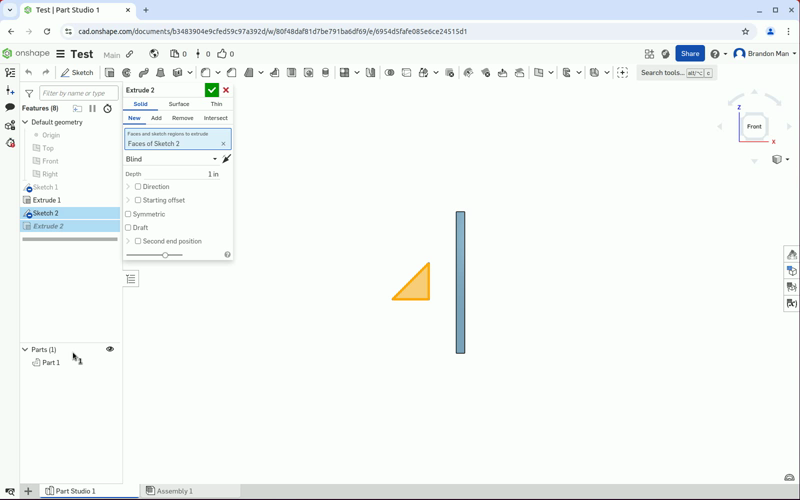
mouse_move(143, 106)
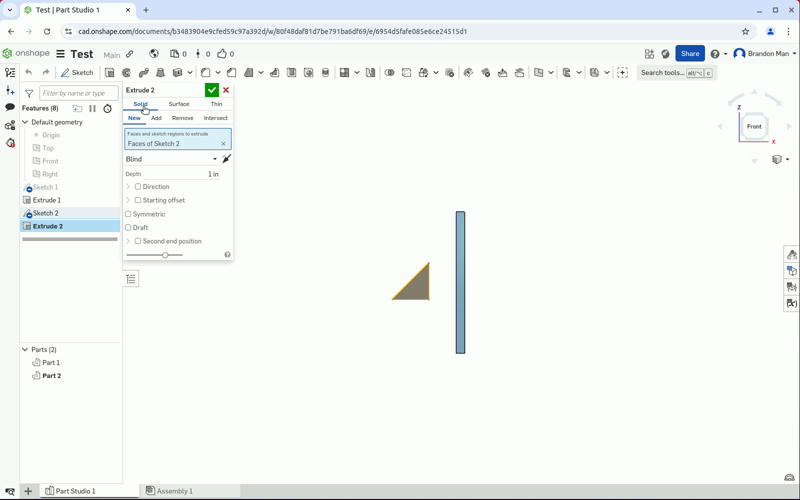
click(143, 106)
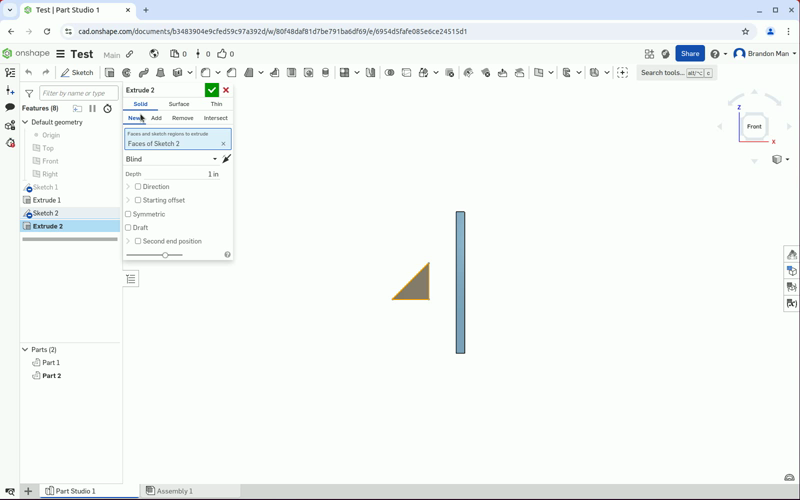
mouse_move(137, 120)
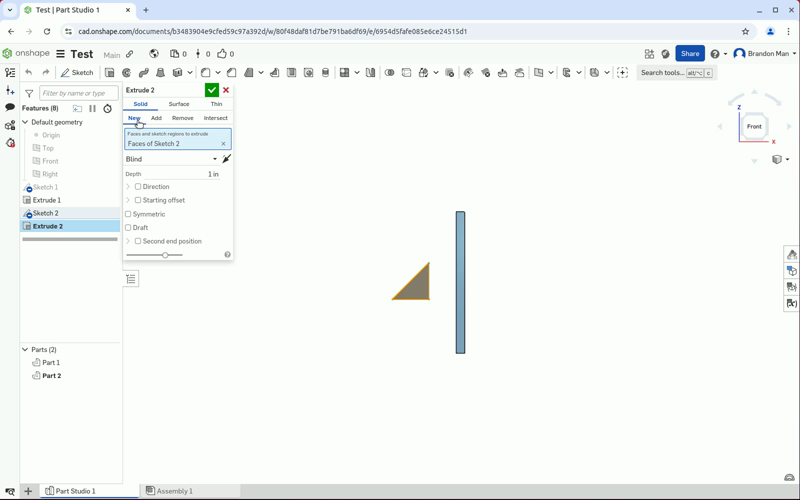
click(137, 120)
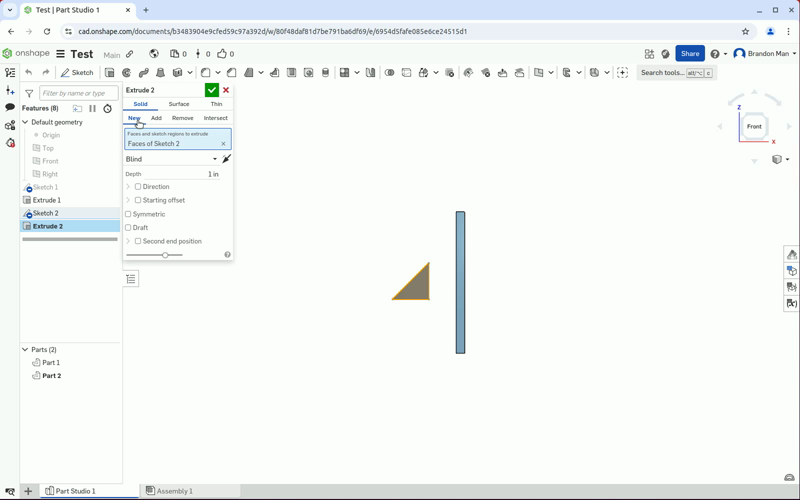
key(tab, 4)
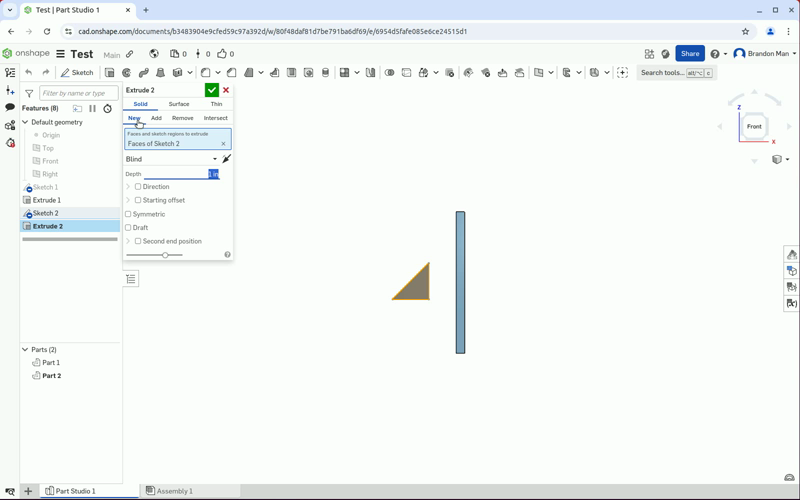
text(3.611)
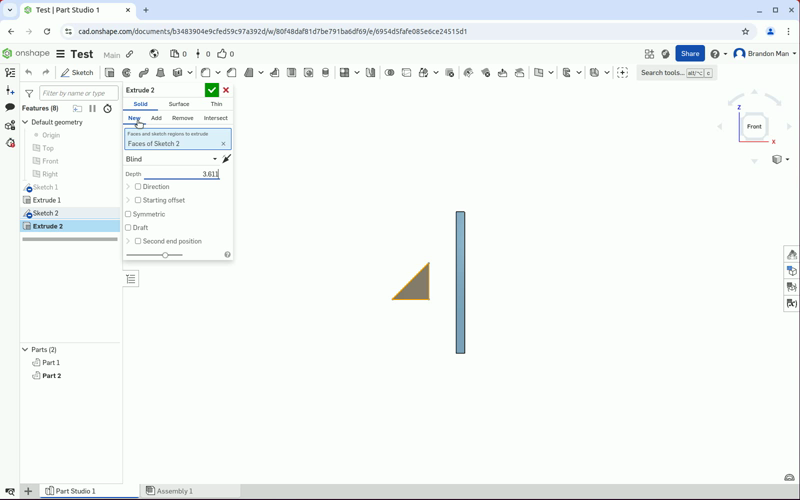
key(enter)
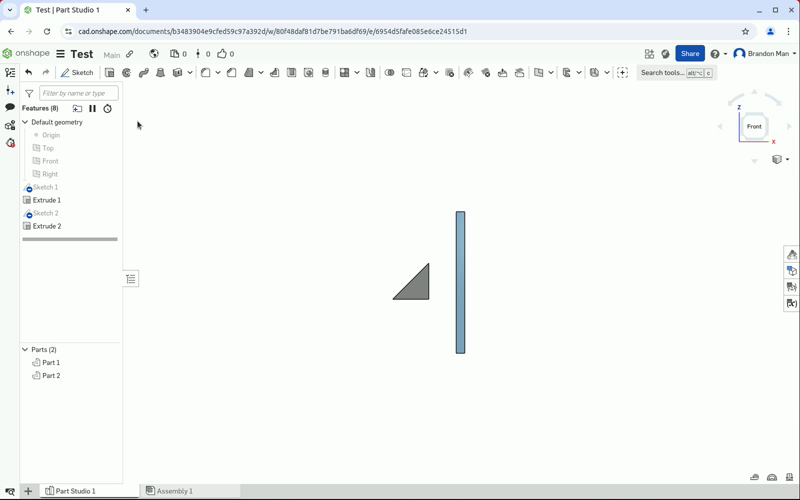
key(shift+h)
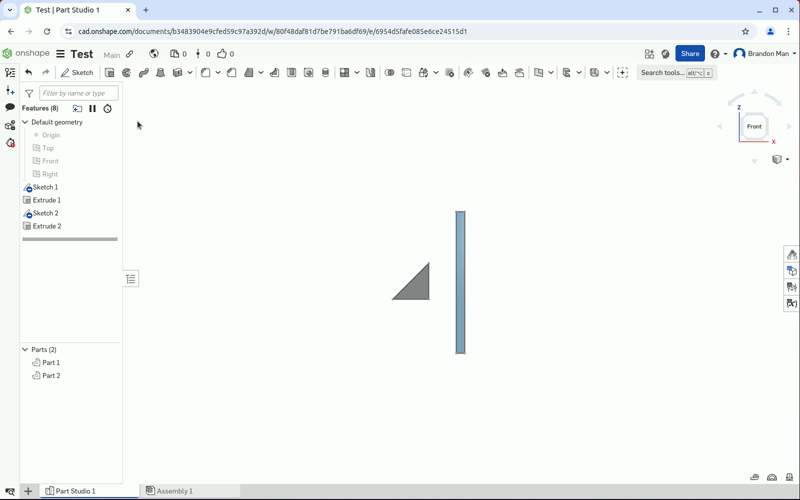
key(shift+h)
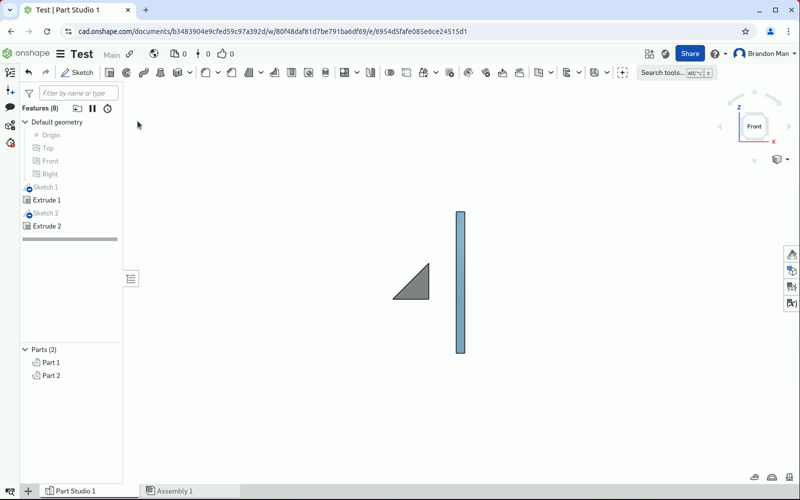
mouse_move(73, 189)
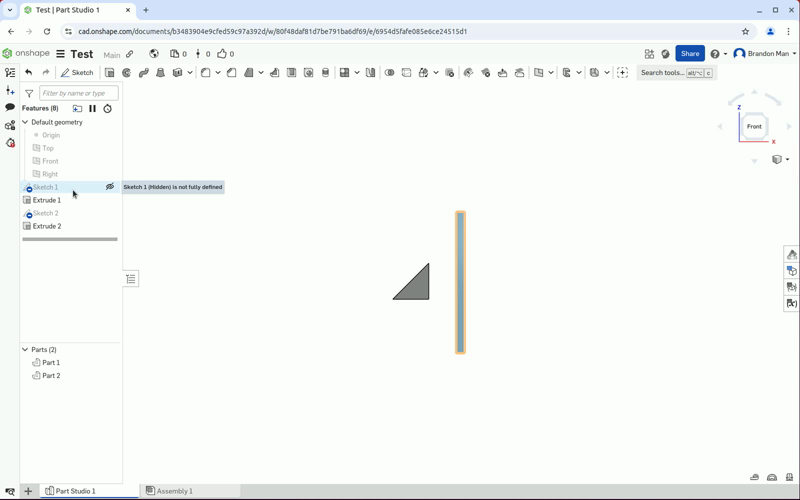
click(73, 189)
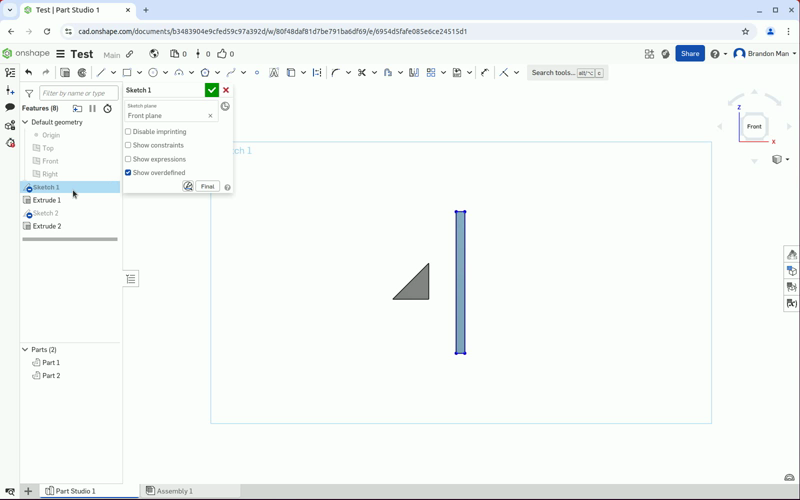
mouse_move(229, 92)
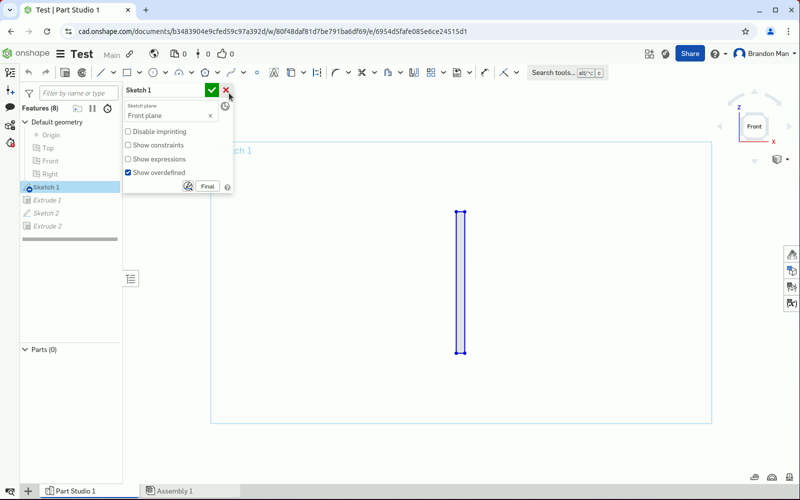
click(229, 92)
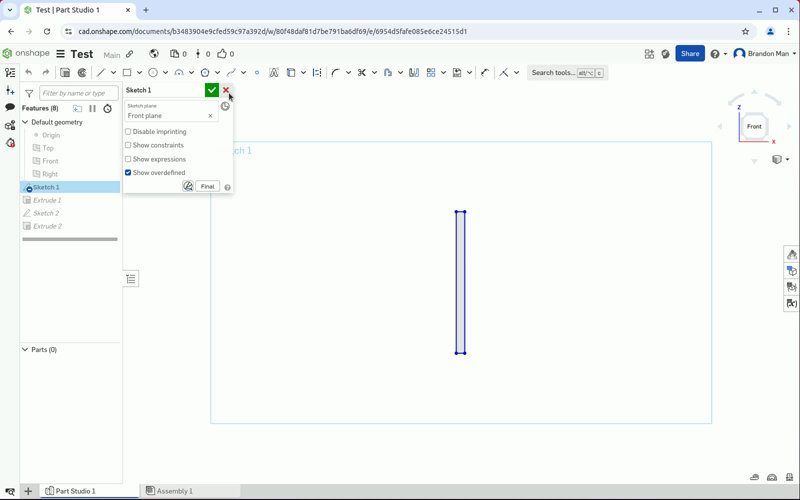
key(shift+s)
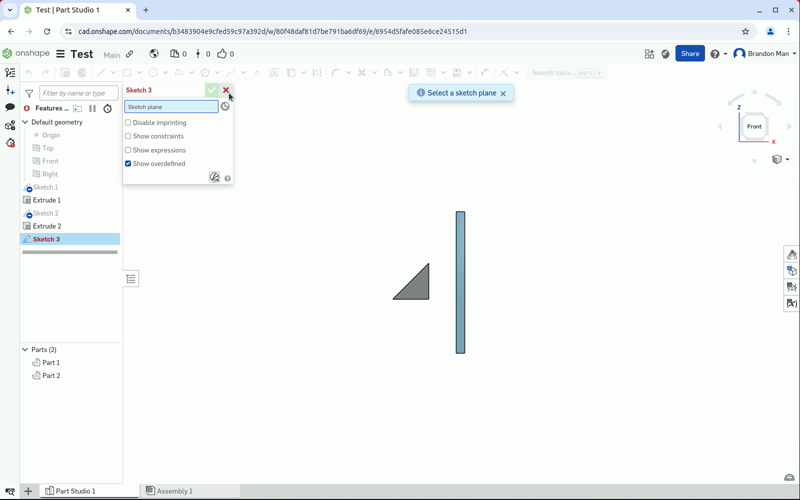
mouse_move(73, 163)
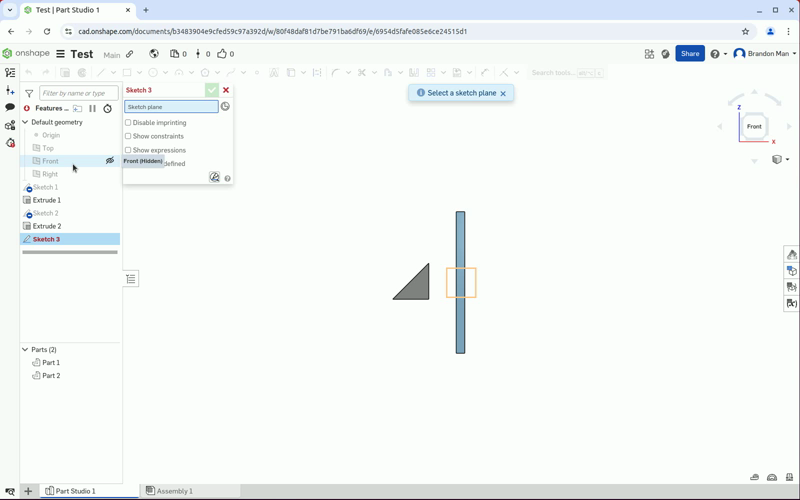
click(73, 163)
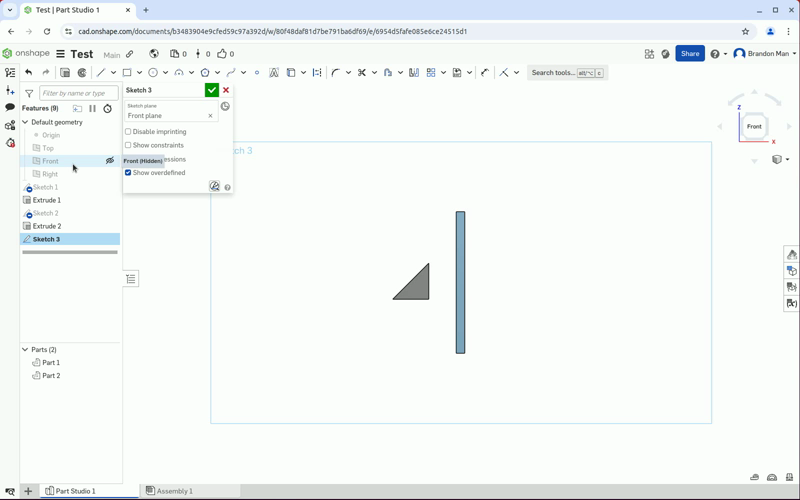
mouse_move(73, 352)
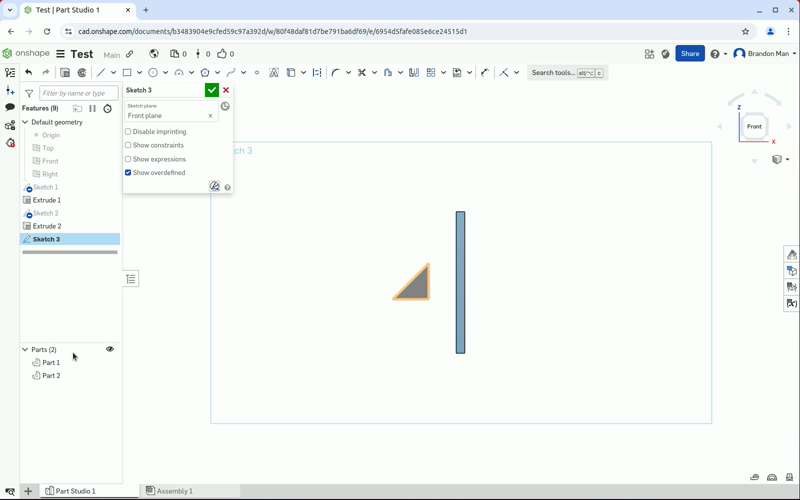
key(y)
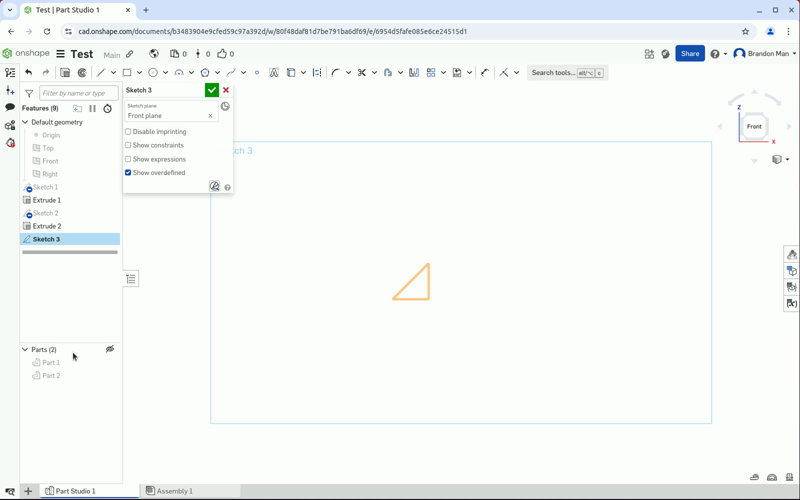
key(l)
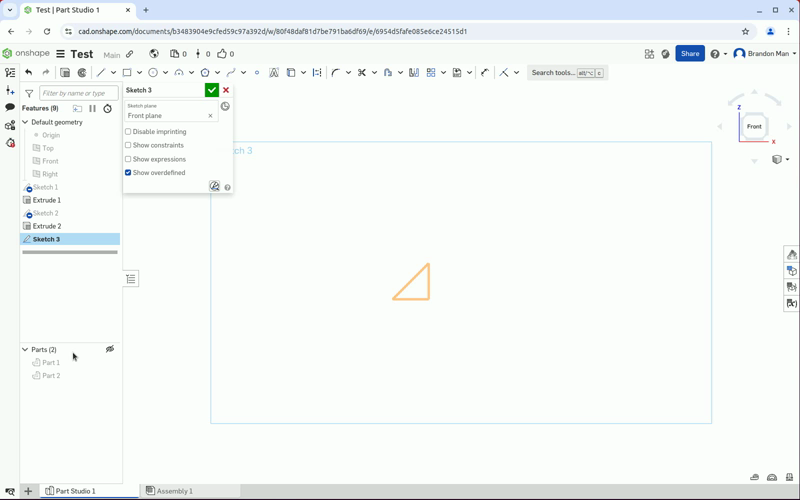
key_down(shift)
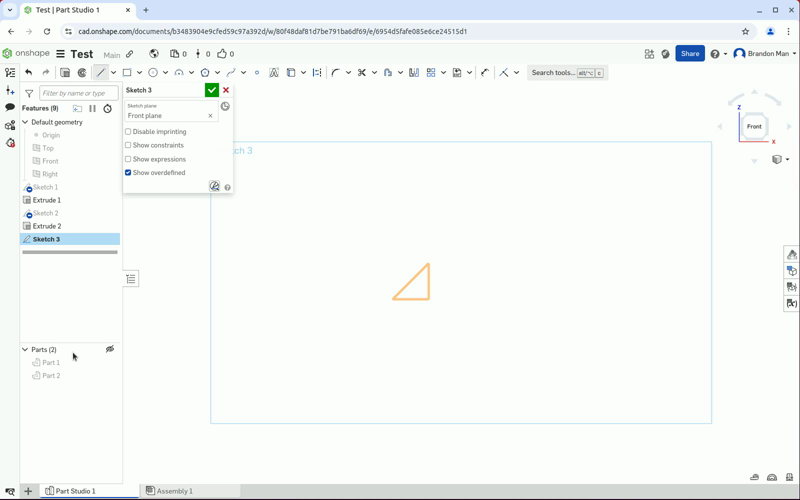
mouse_move(348, 290)
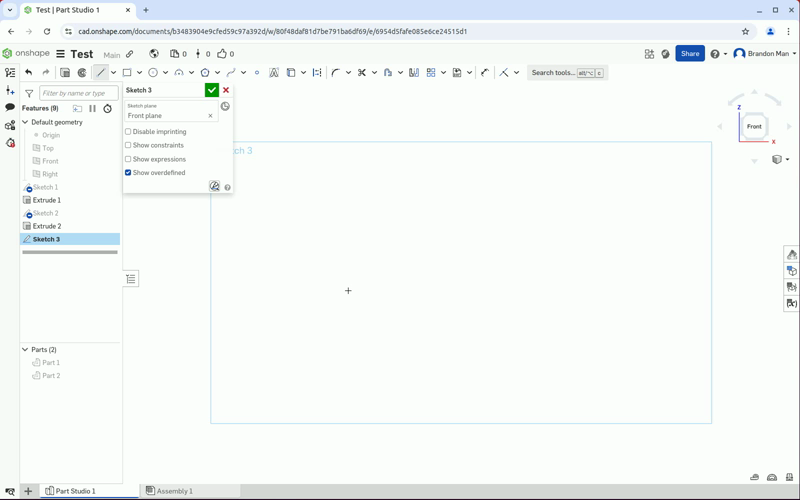
click(348, 290)
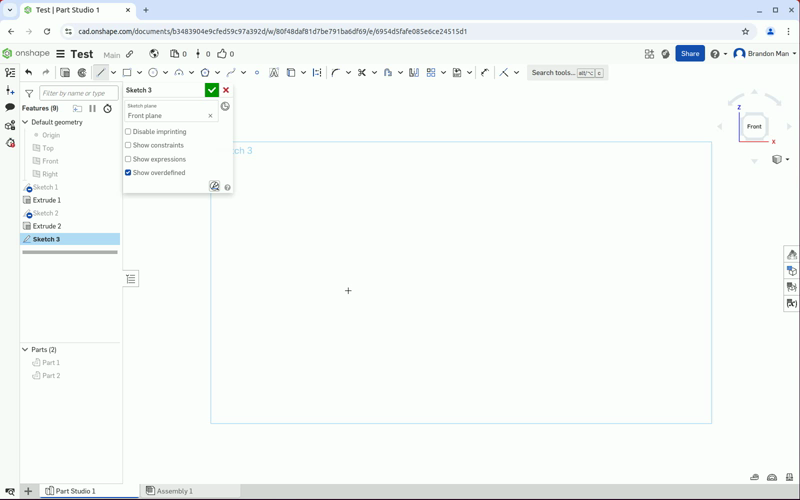
key_up(shift)
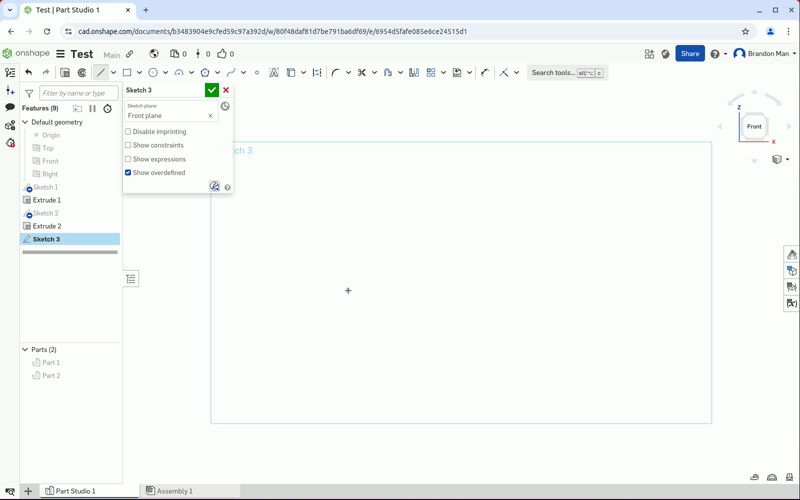
key_down(shift)
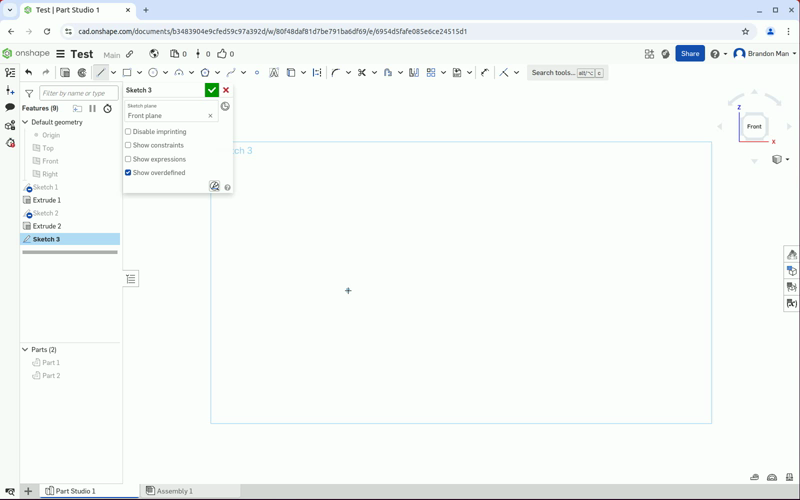
mouse_move(378, 290)
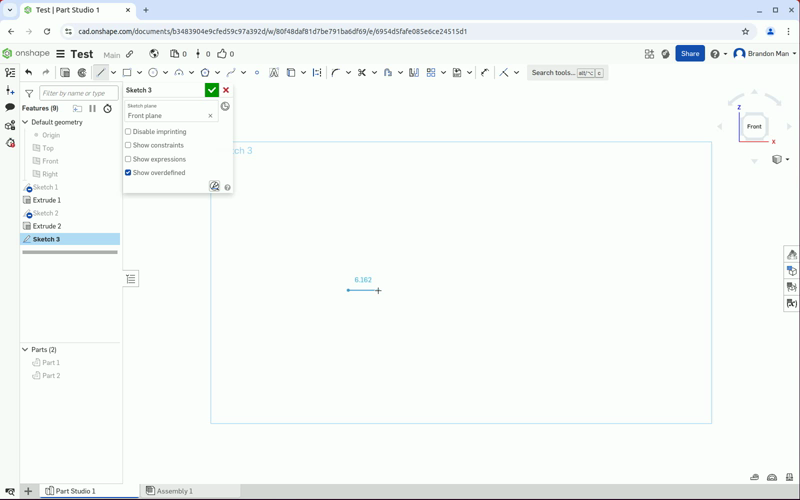
mouse_move(366, 290)
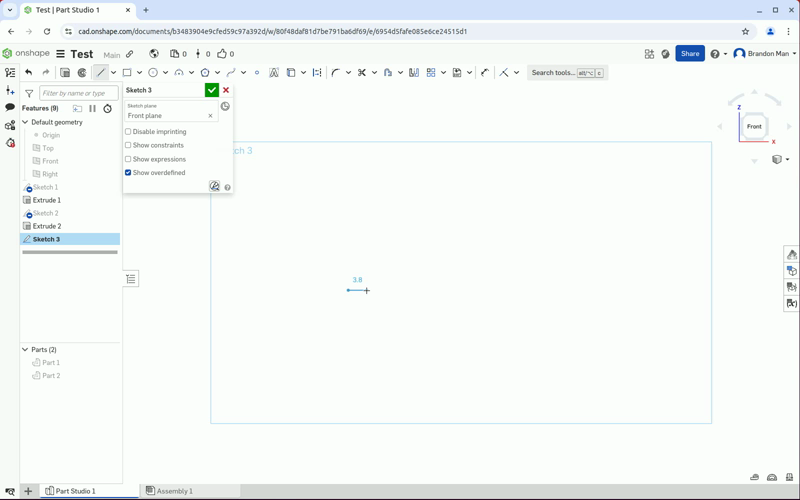
click(366, 290)
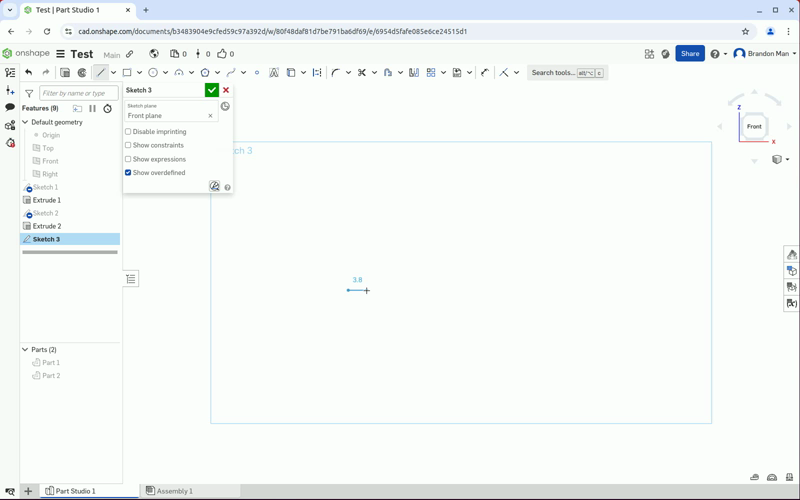
key_up(shift)
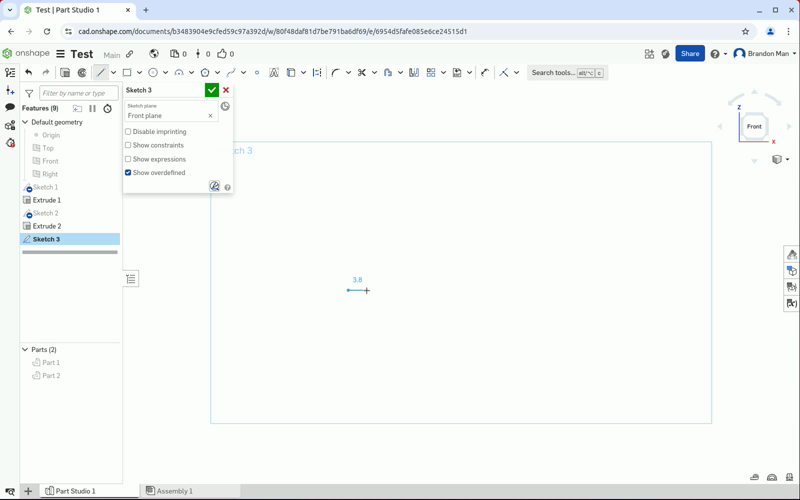
key_down(shift)
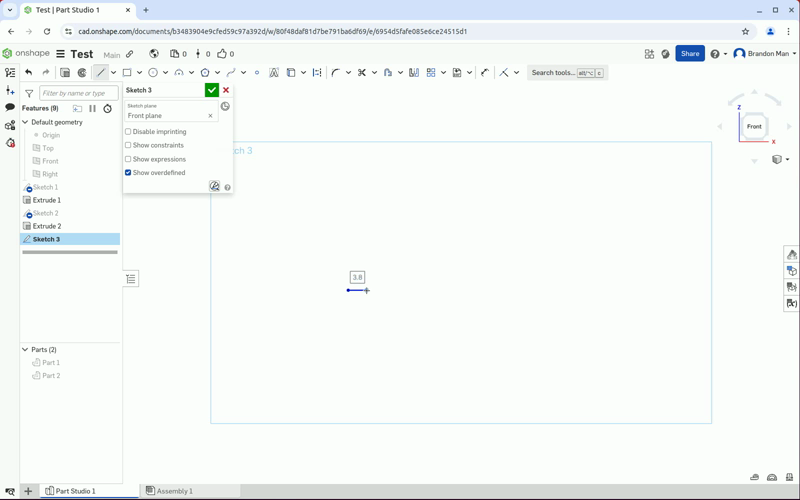
mouse_move(396, 290)
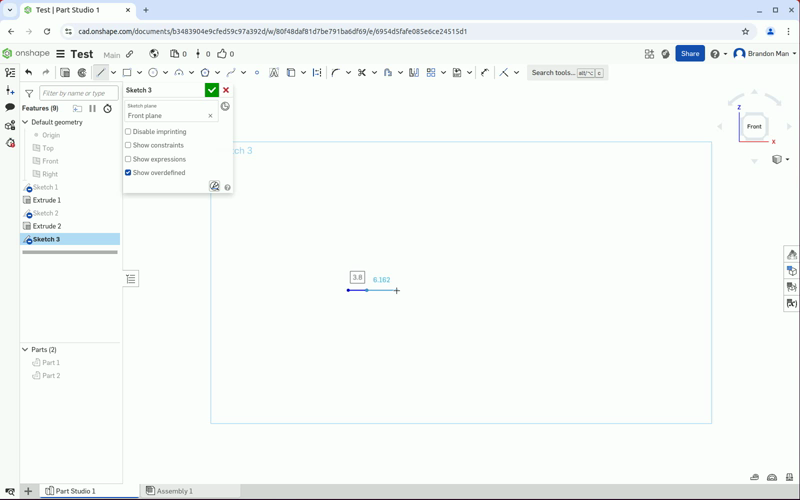
mouse_move(366, 276)
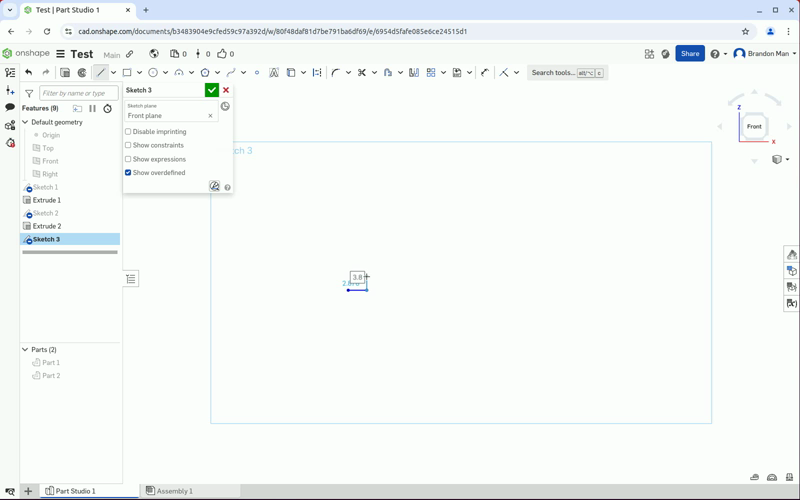
click(366, 276)
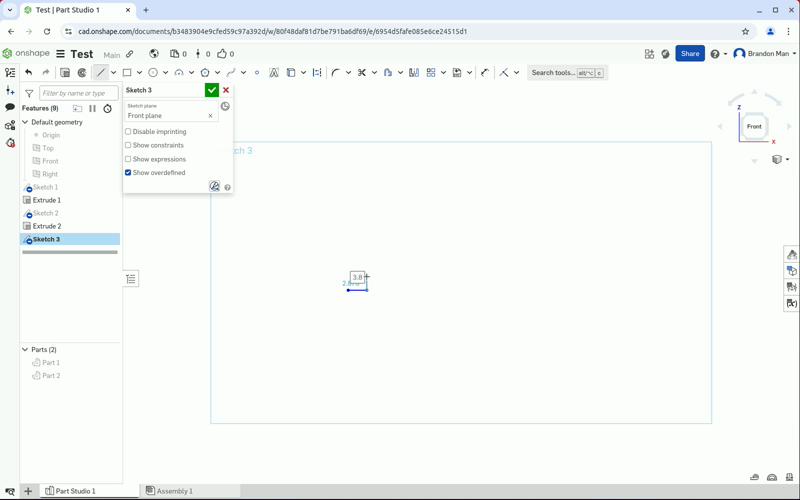
key_up(shift)
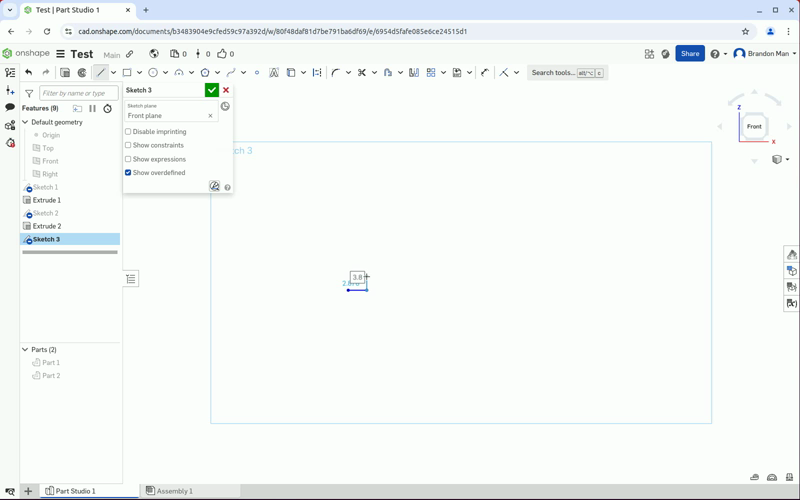
key_down(shift)
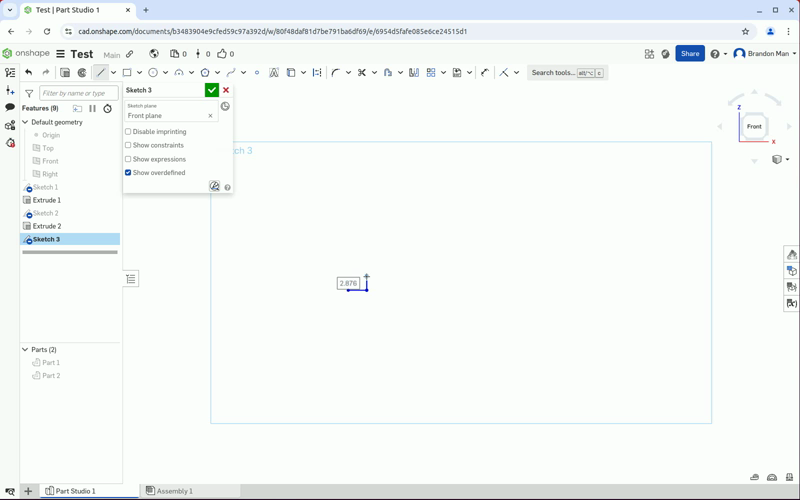
mouse_move(396, 276)
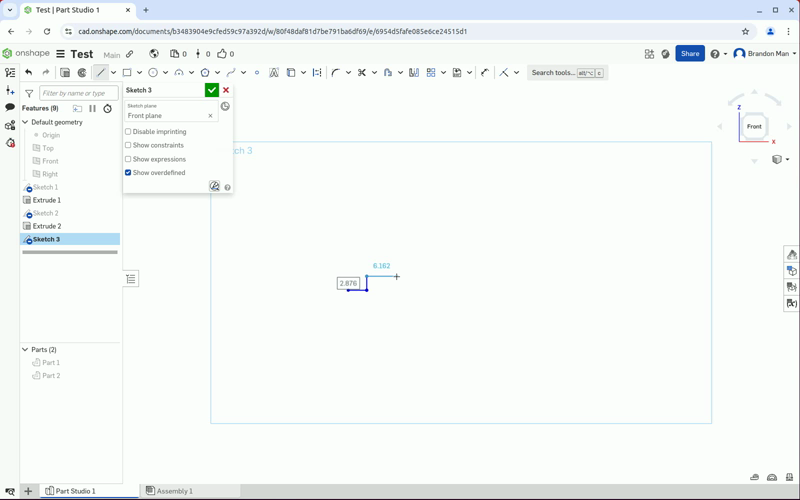
mouse_move(348, 276)
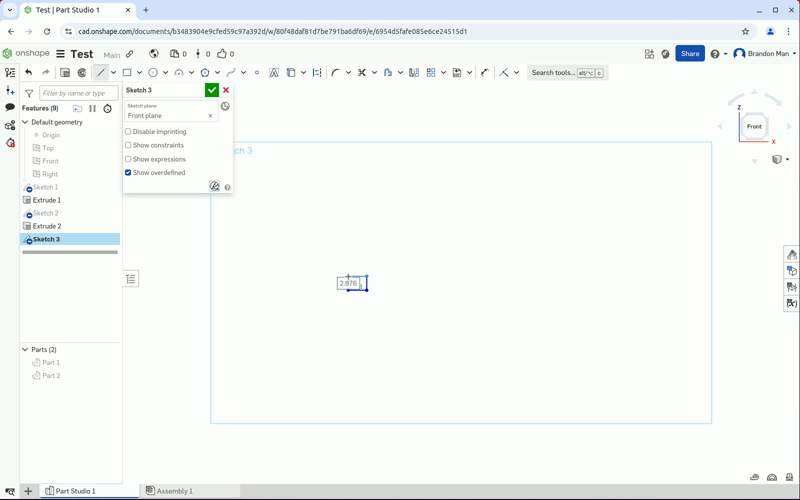
click(348, 276)
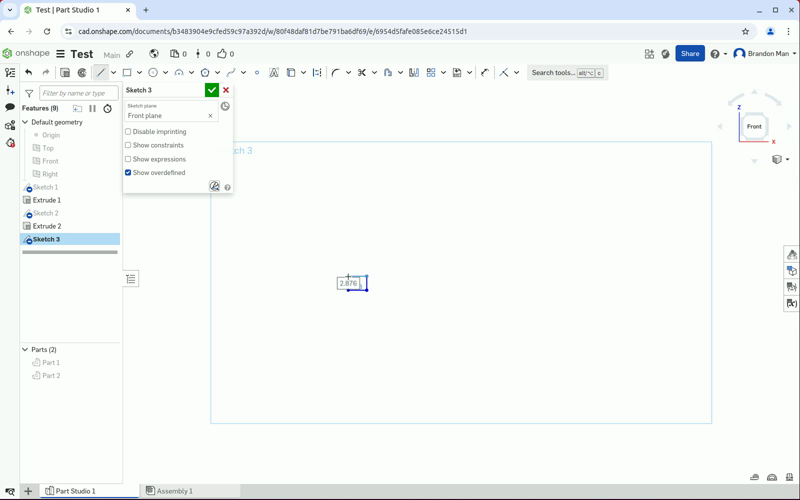
key_up(shift)
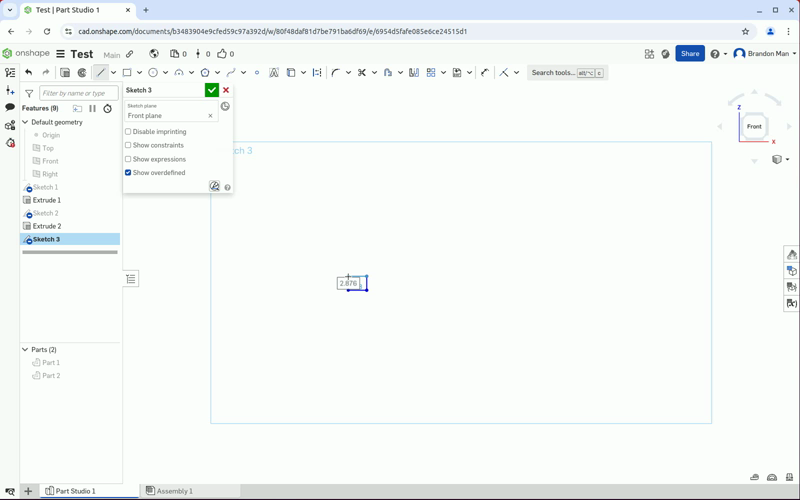
mouse_move(378, 276)
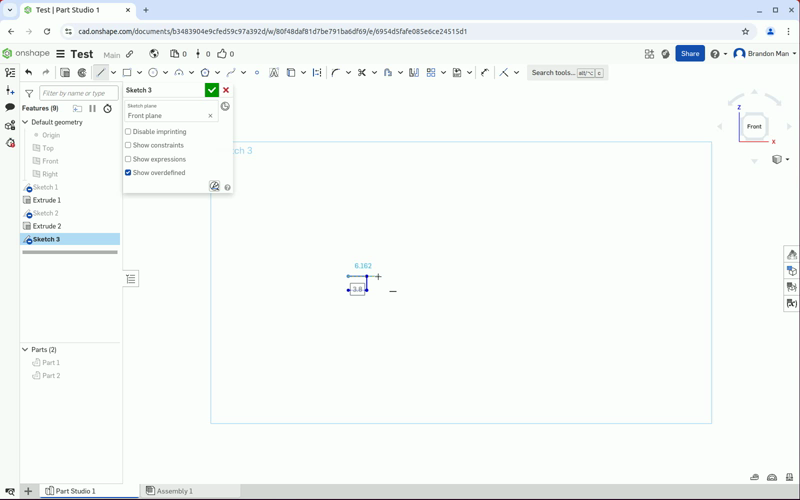
key_down(shift)
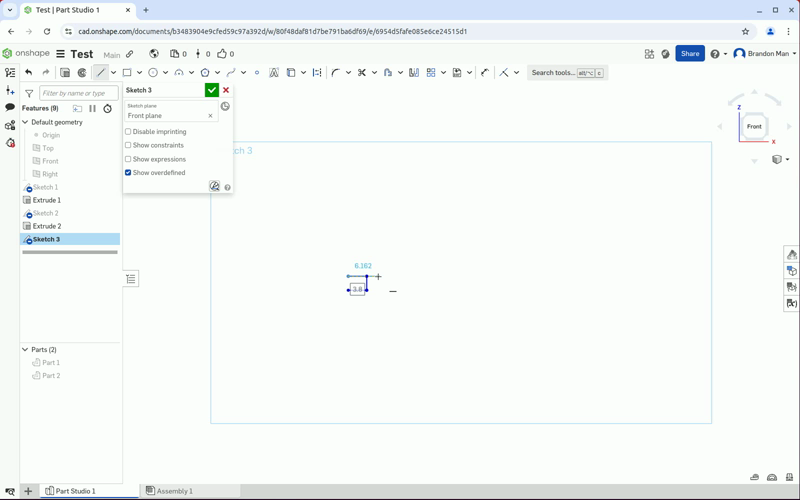
mouse_move(348, 290)
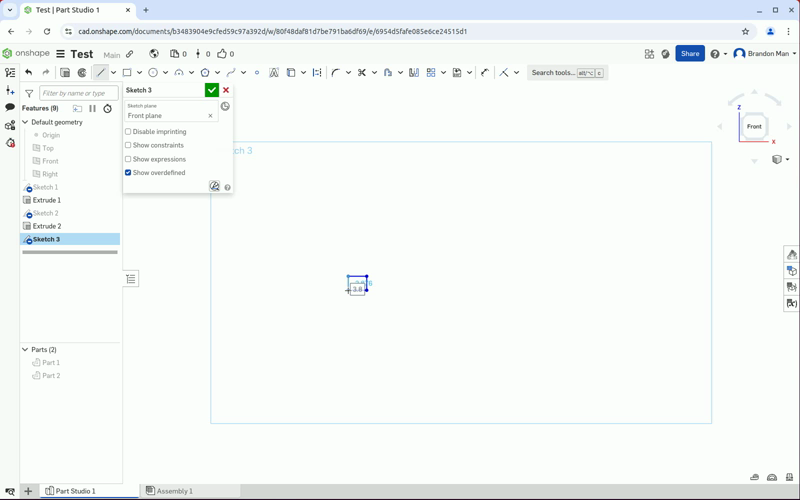
key_up(shift)
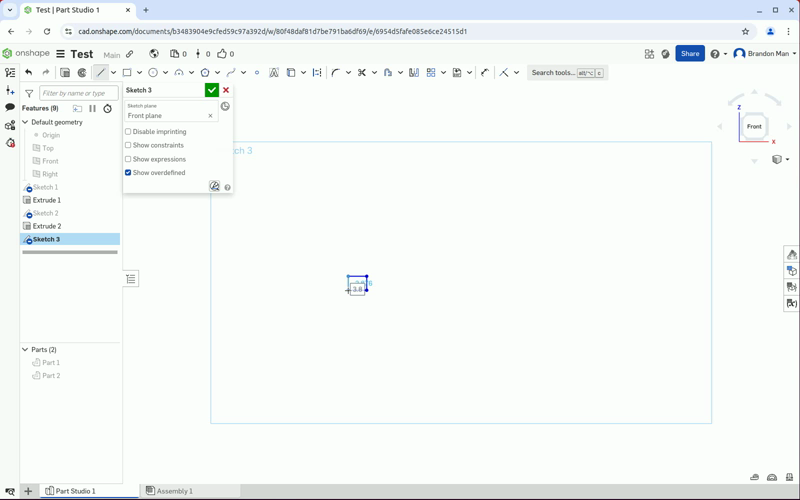
click(348, 290)
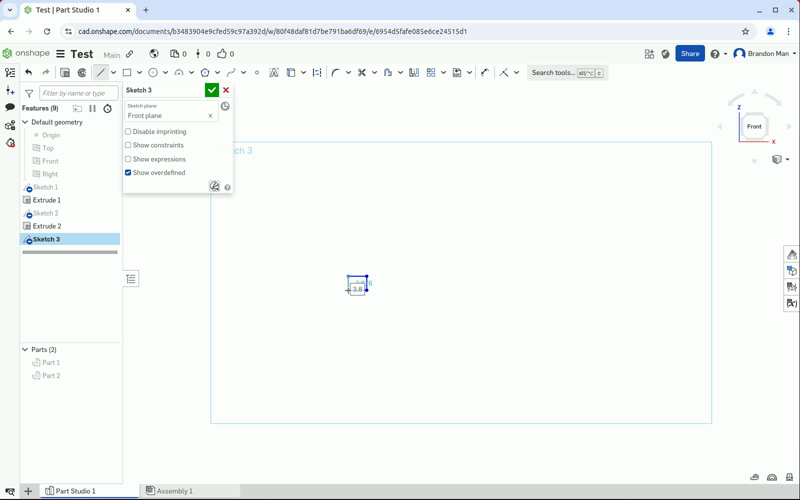
key(esc)
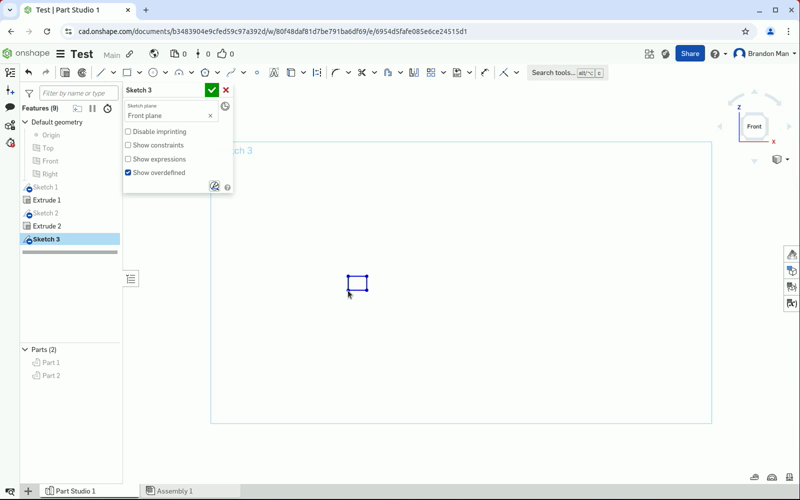
mouse_move(355, 285)
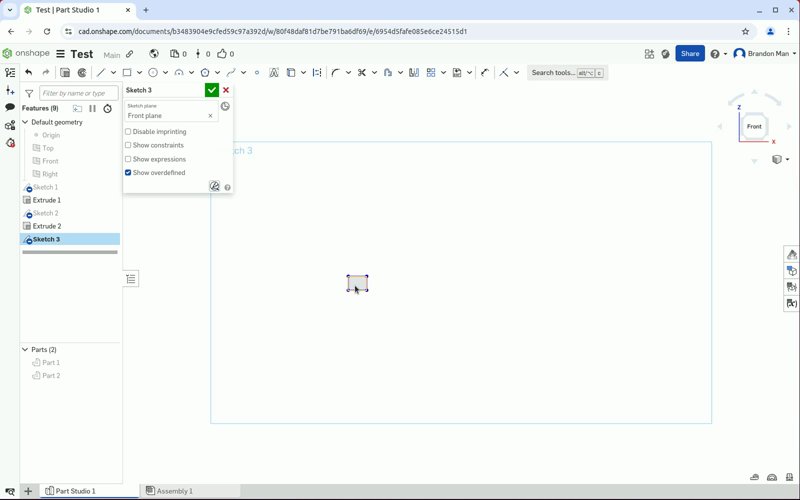
scroll(6)
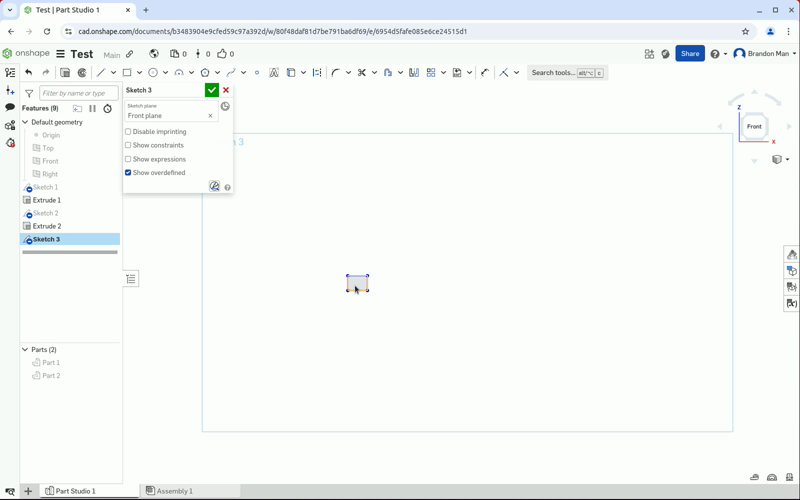
scroll(6)
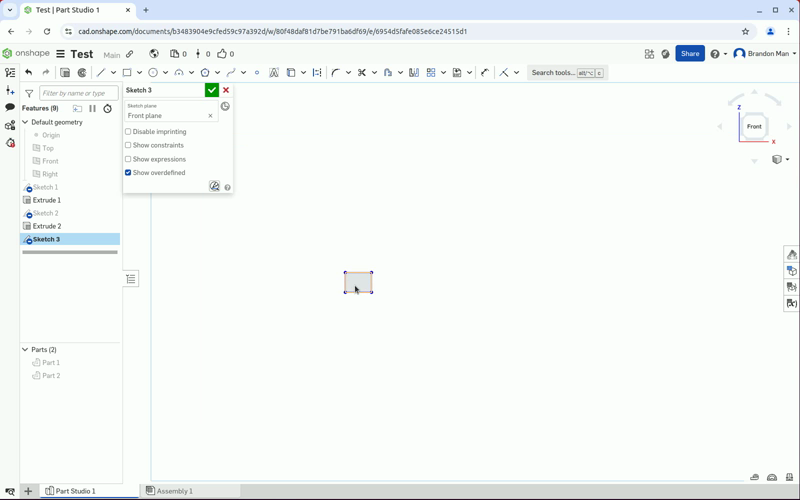
scroll(6)
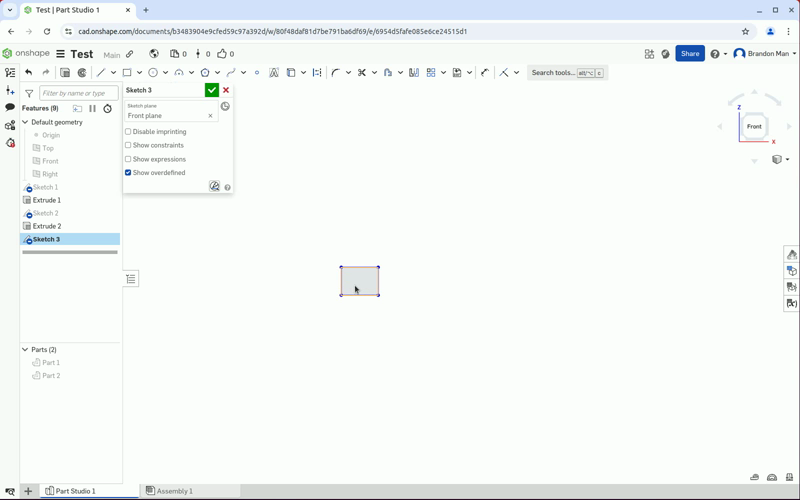
scroll(6)
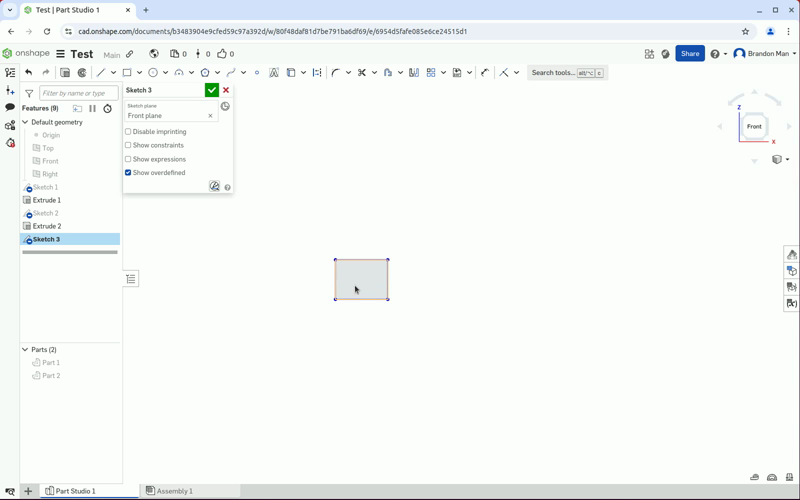
scroll(6)
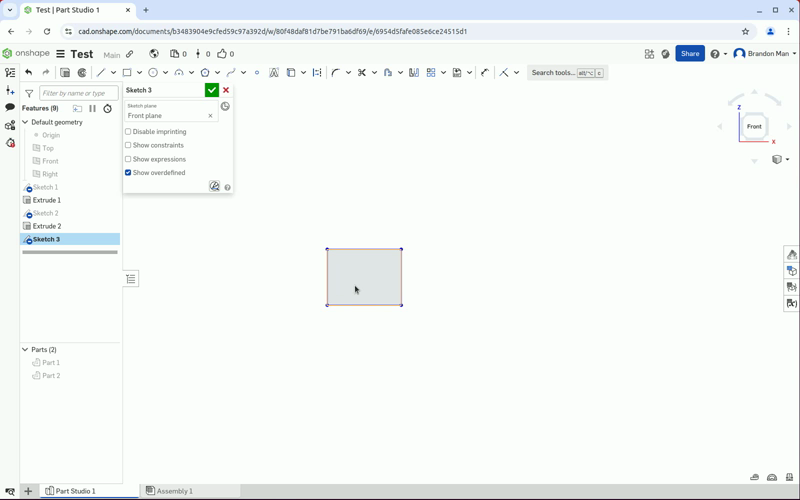
scroll(6)
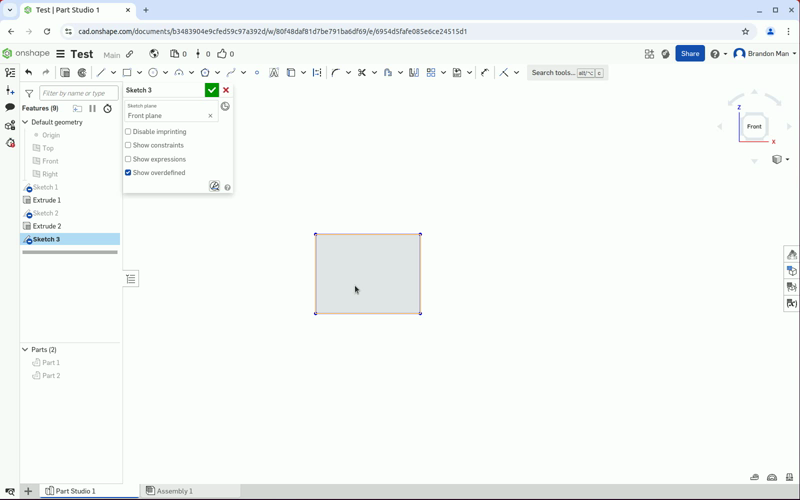
scroll(6)
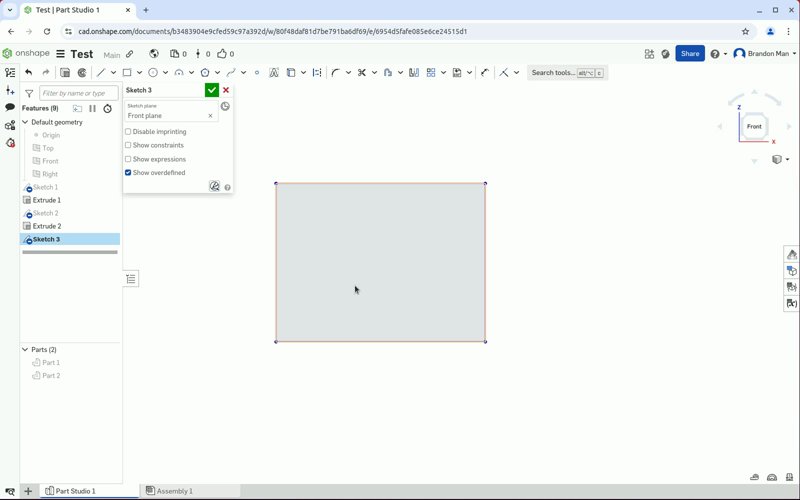
click(355, 285)
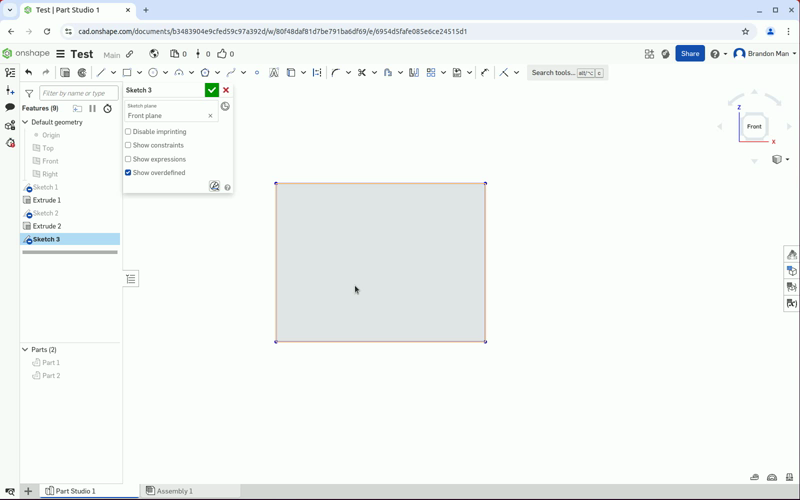
scroll(-6)
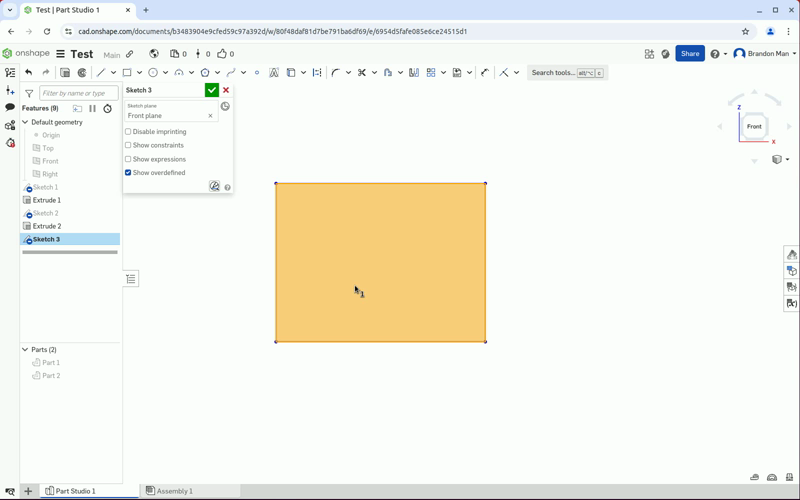
scroll(-6)
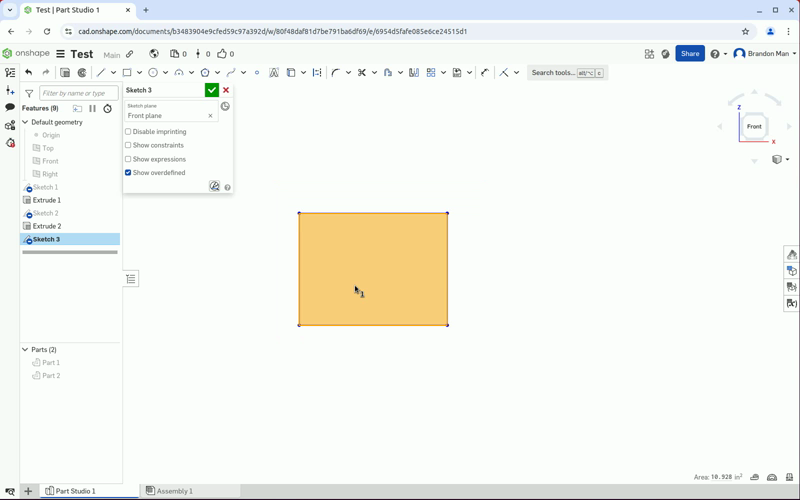
scroll(-6)
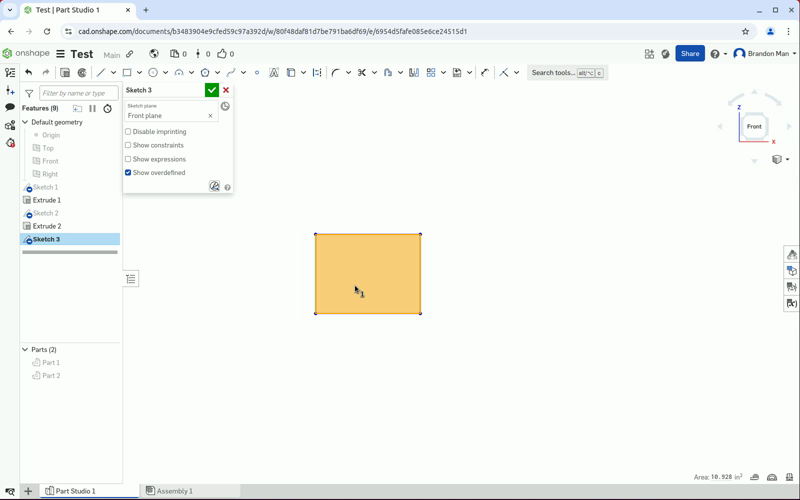
scroll(-6)
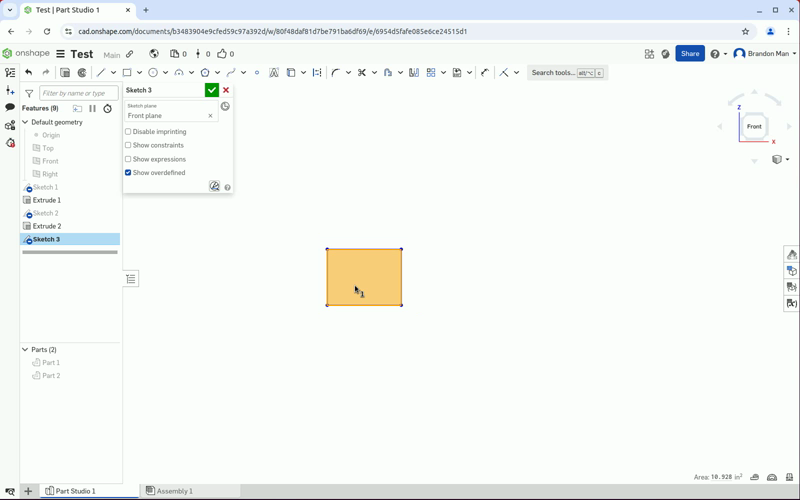
scroll(-6)
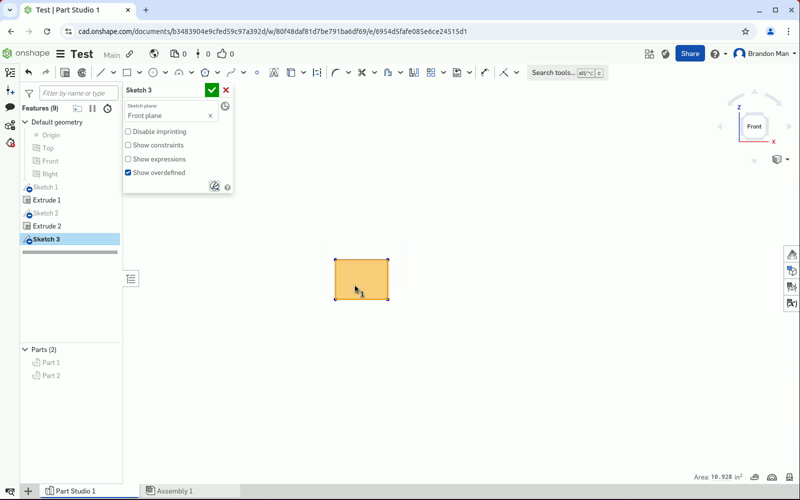
scroll(-6)
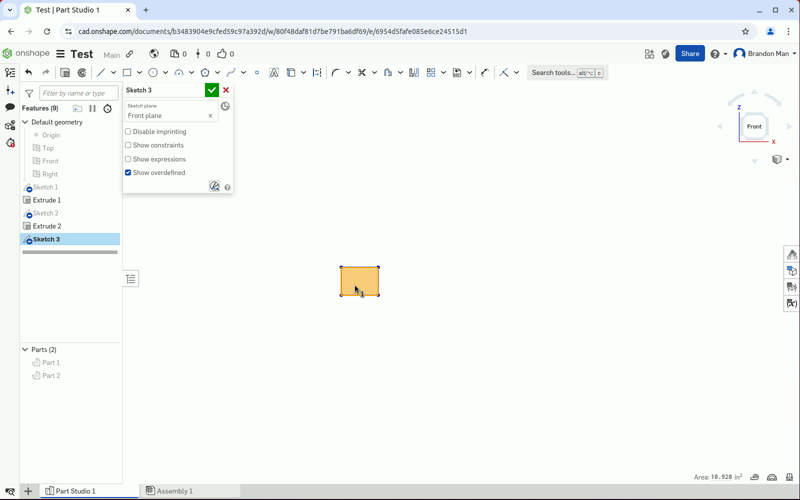
scroll(-6)
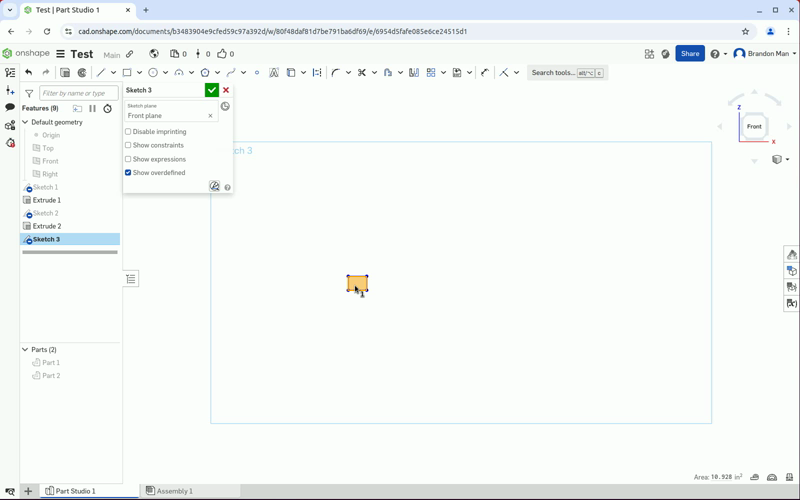
mouse_move(73, 352)
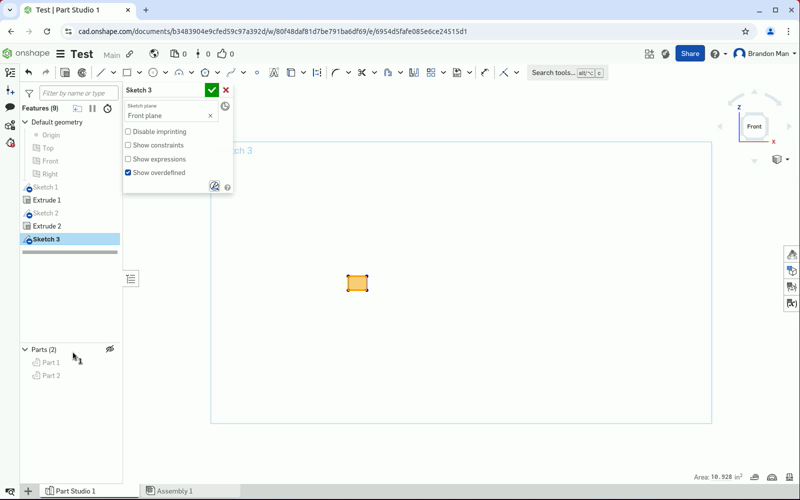
key(shift+y)
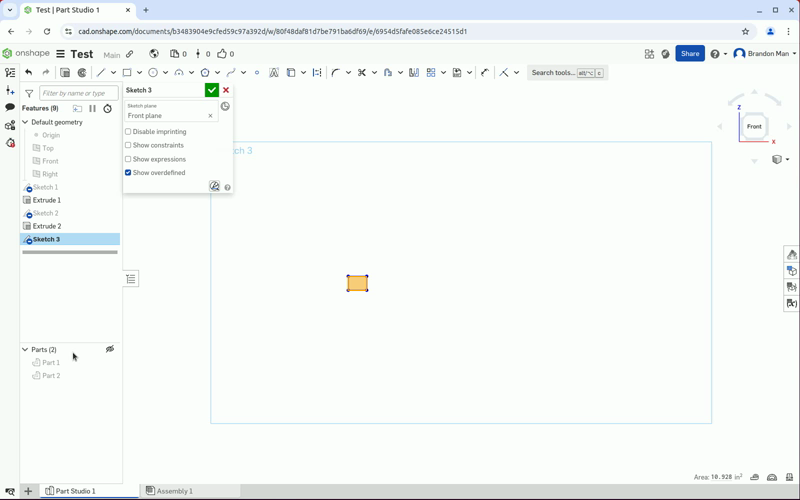
key(shift+e)
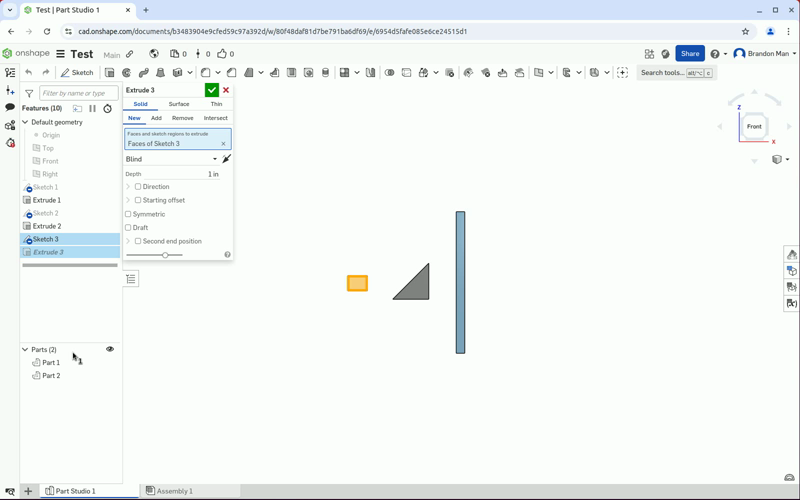
mouse_move(143, 106)
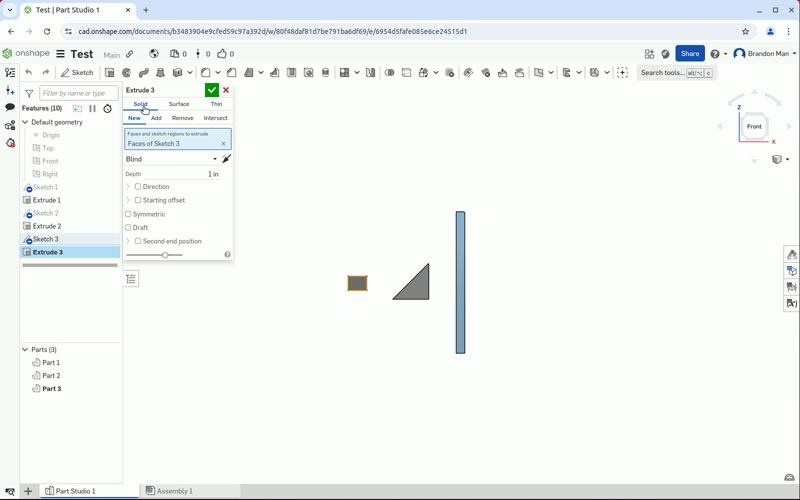
click(143, 106)
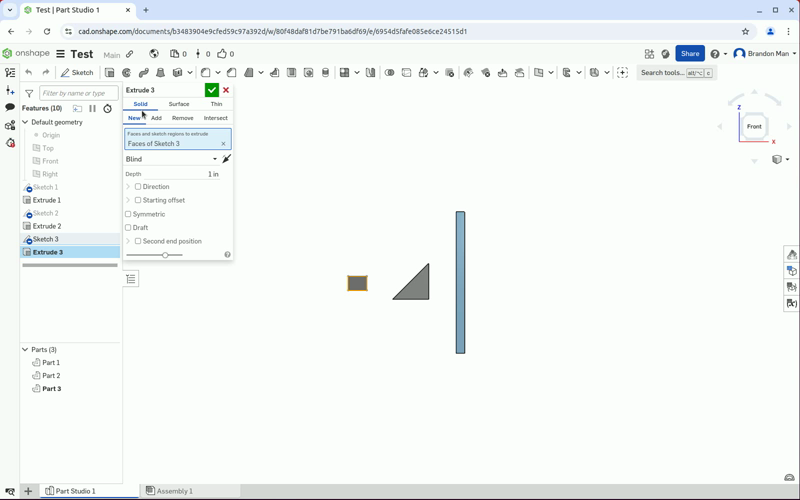
mouse_move(137, 120)
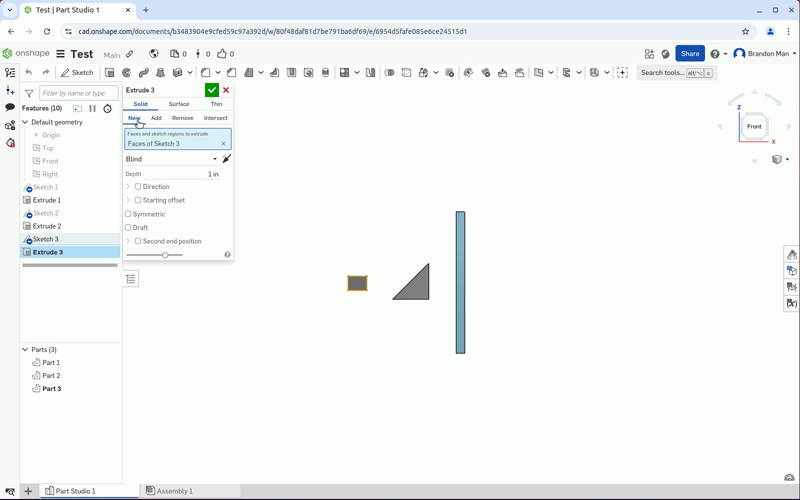
click(137, 120)
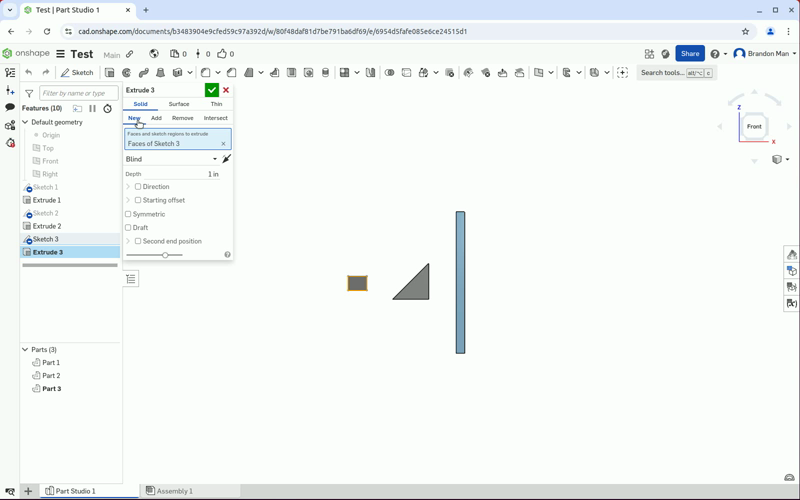
key(tab, 4)
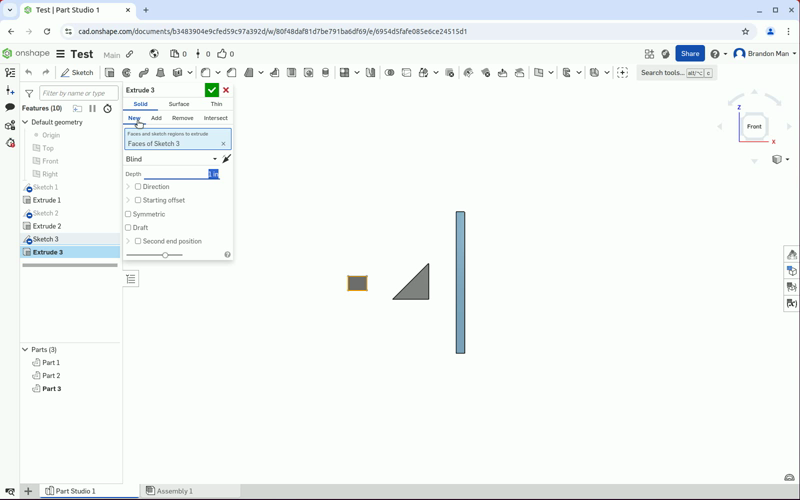
text(2.648)
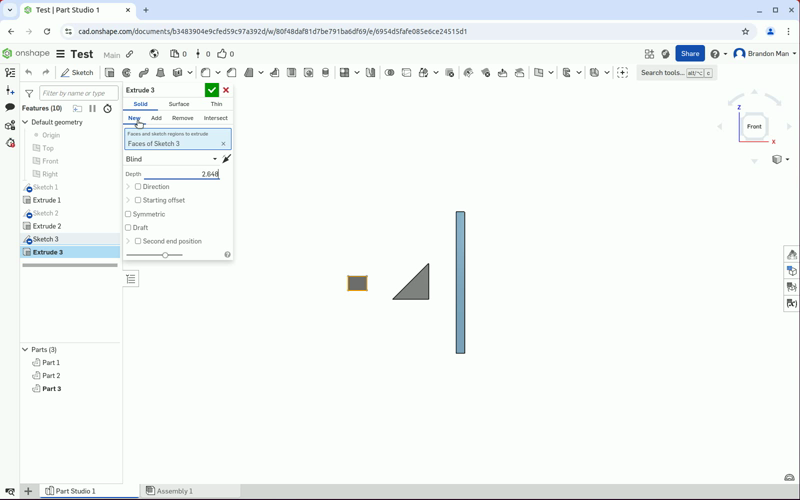
key(enter)
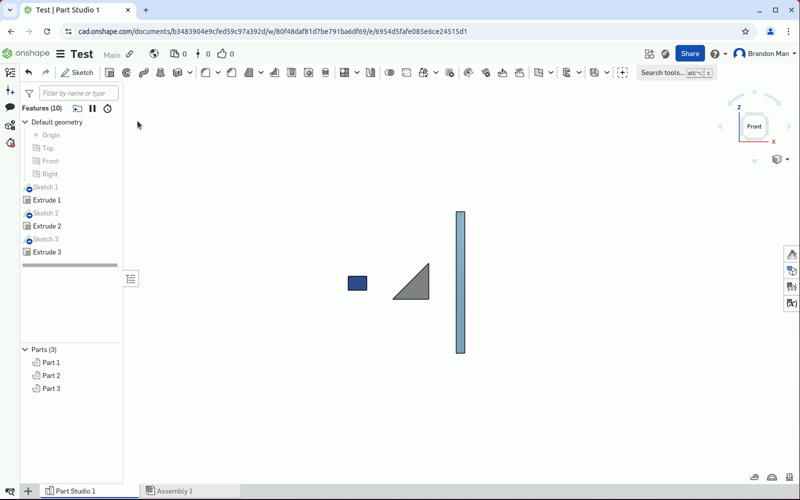
key(shift+h)
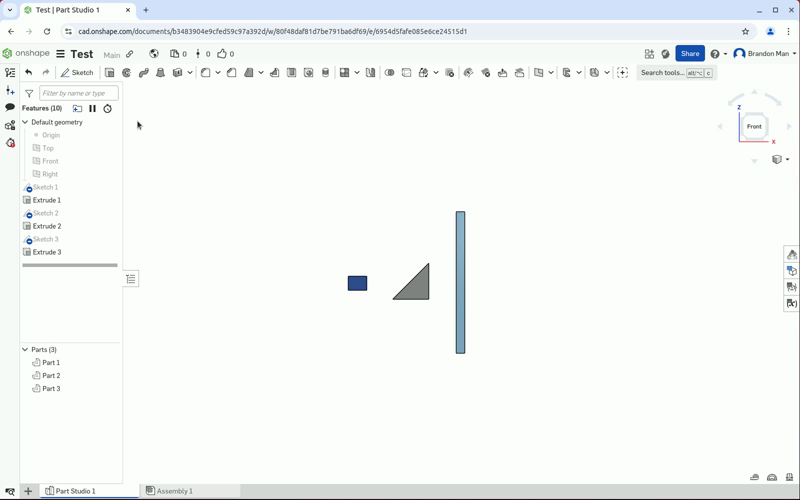
key(shift+h)
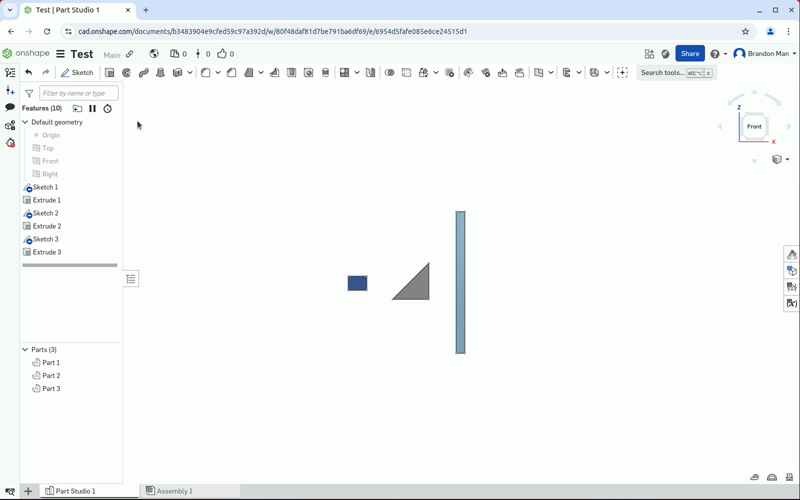
key(shift+7)
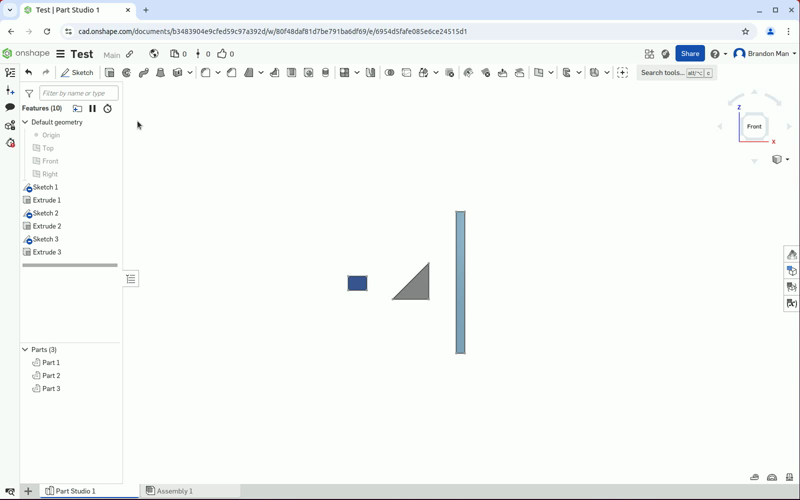
key(left, 2)
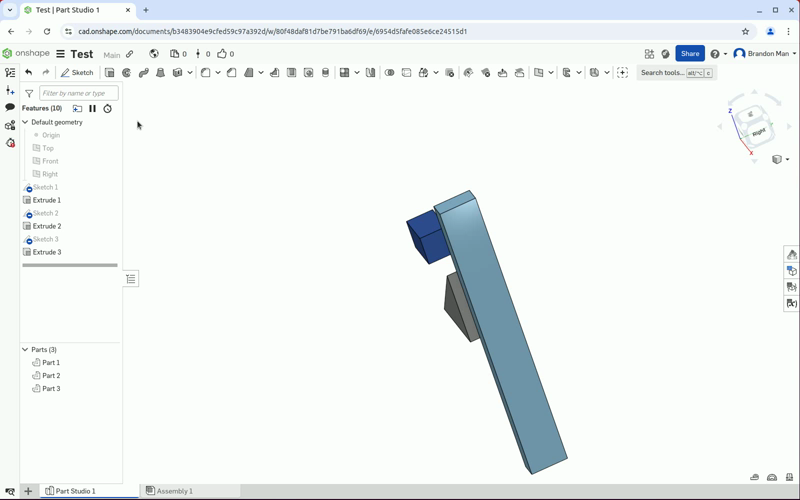
key(down, 2)
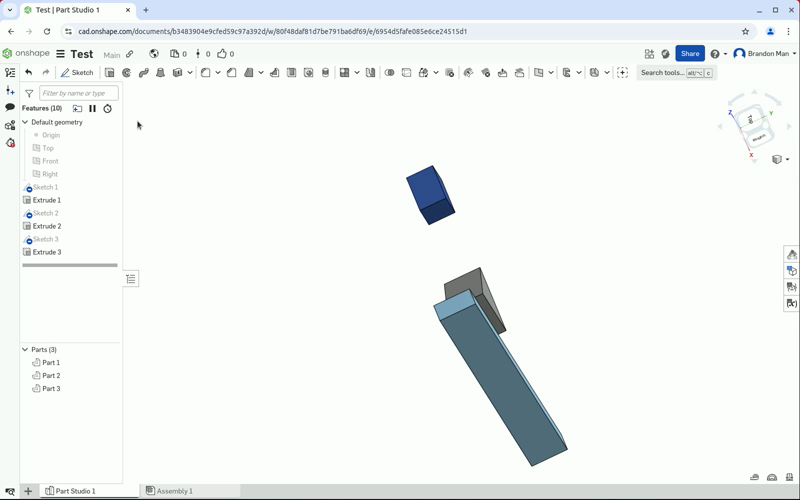
key(up, 2)
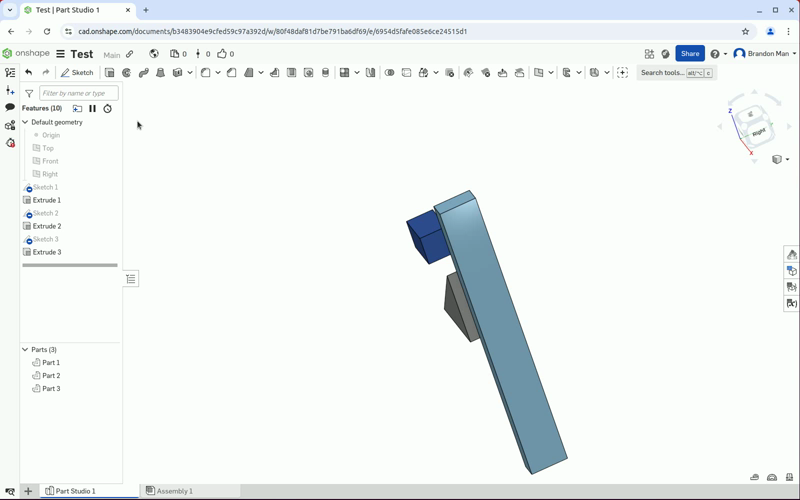
key(right, 2)
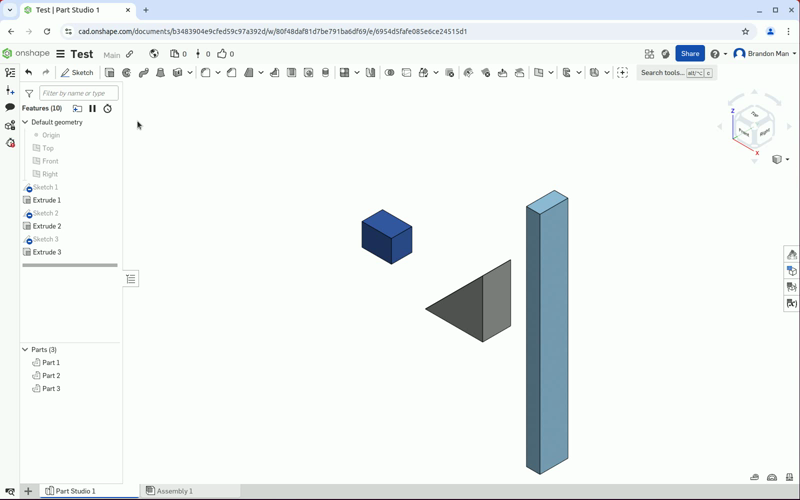
mouse_move(73, 189)
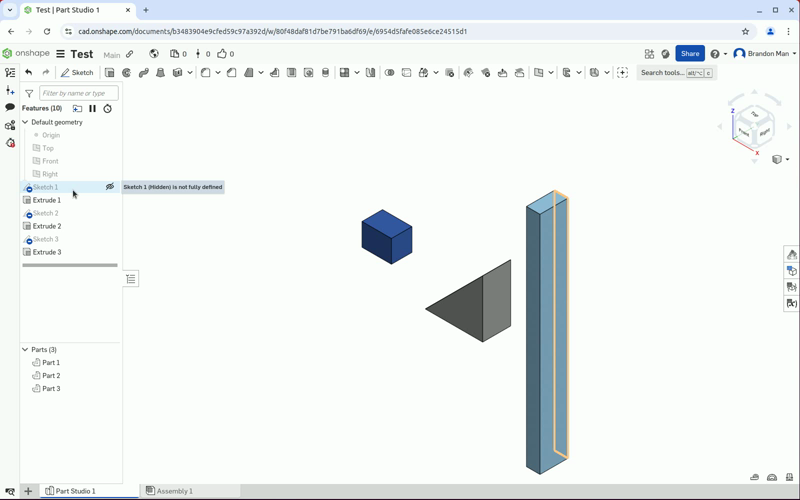
click(73, 189)